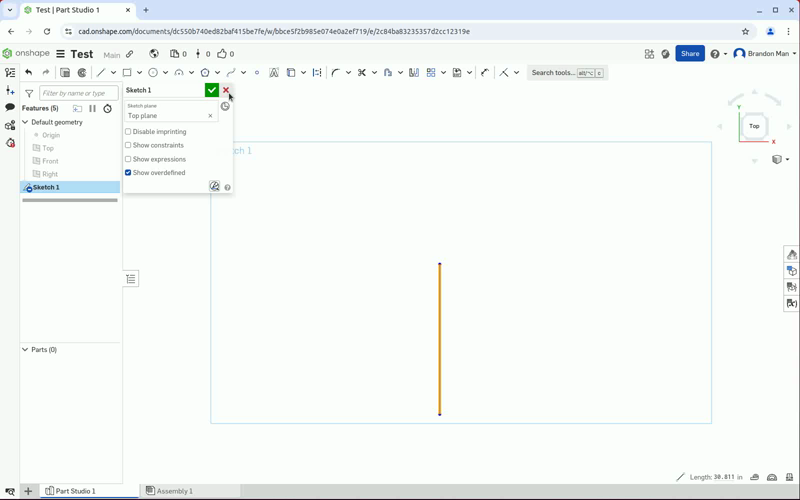
key(shift+h)
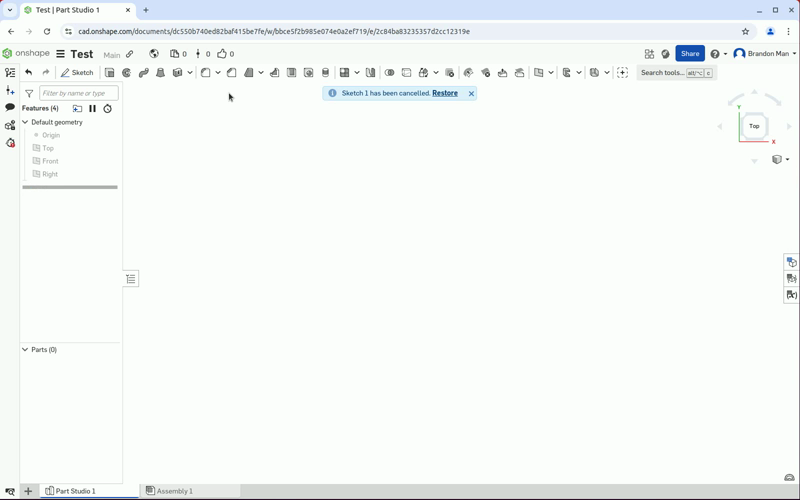
mouse_move(73, 352)
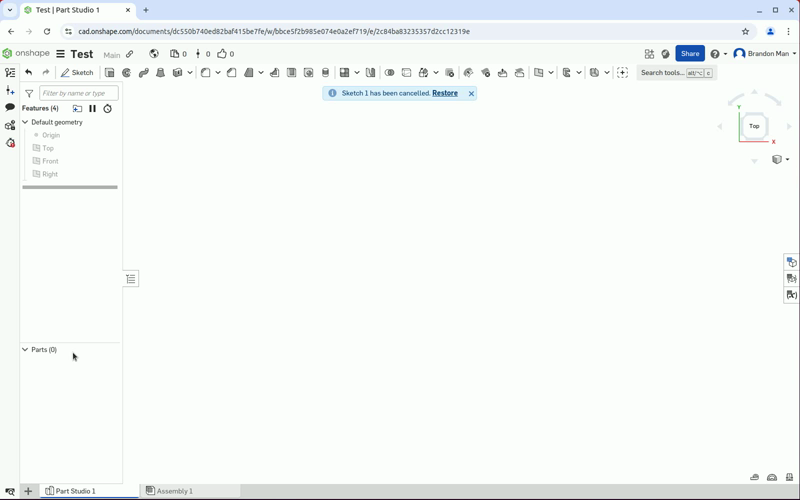
key(y)
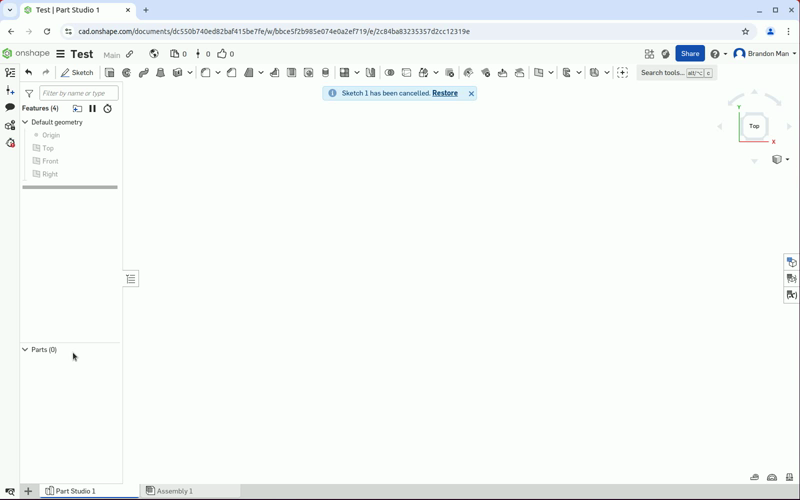
key(shift+p)
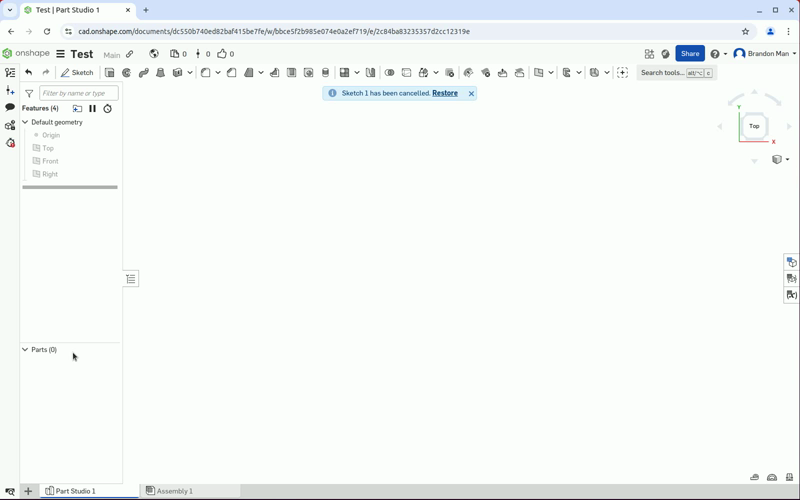
key(space)
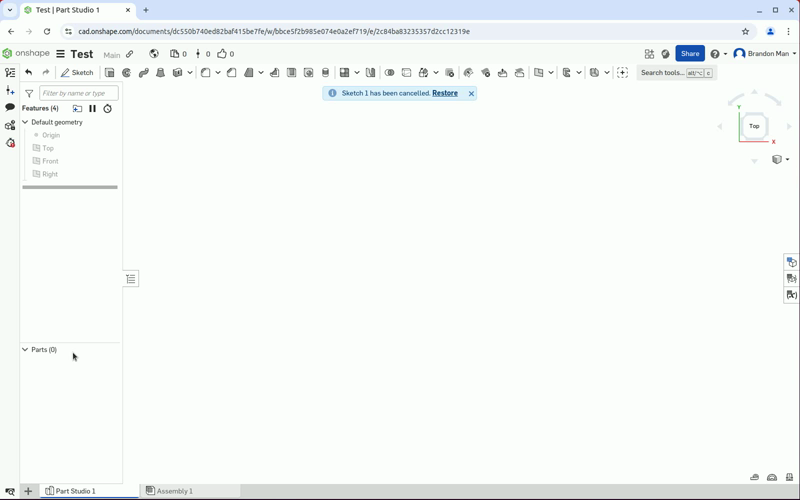
key_down(shift)
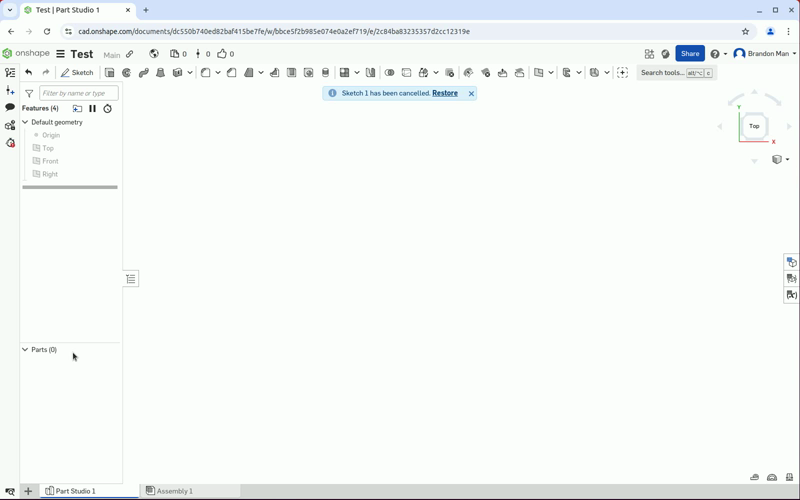
key(up)
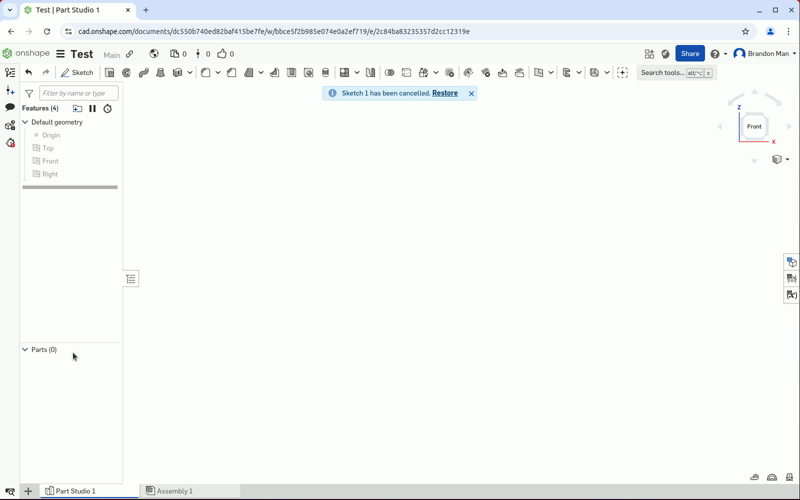
key_up(shift)
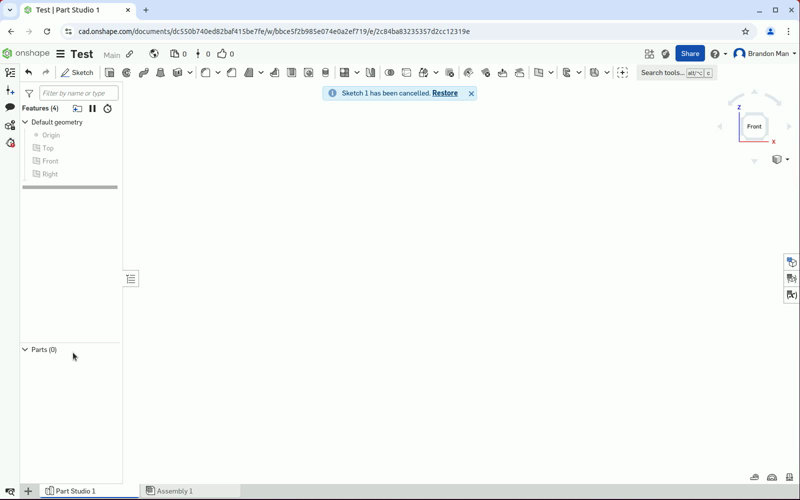
mouse_move(73, 352)
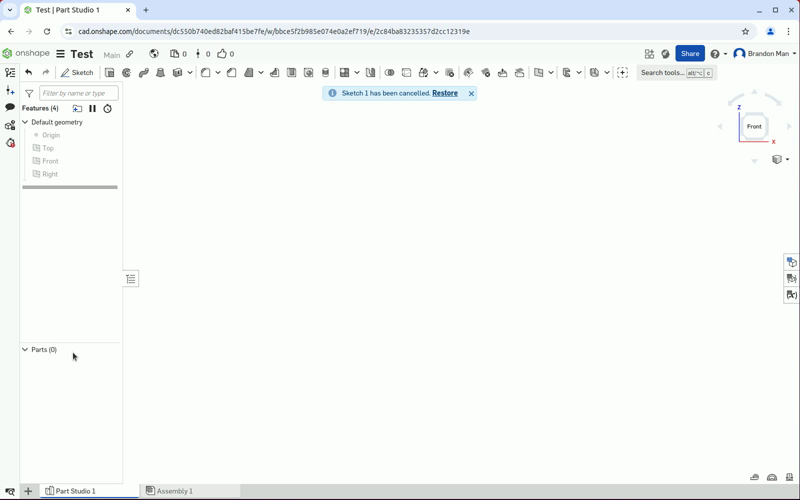
key(shift+y)
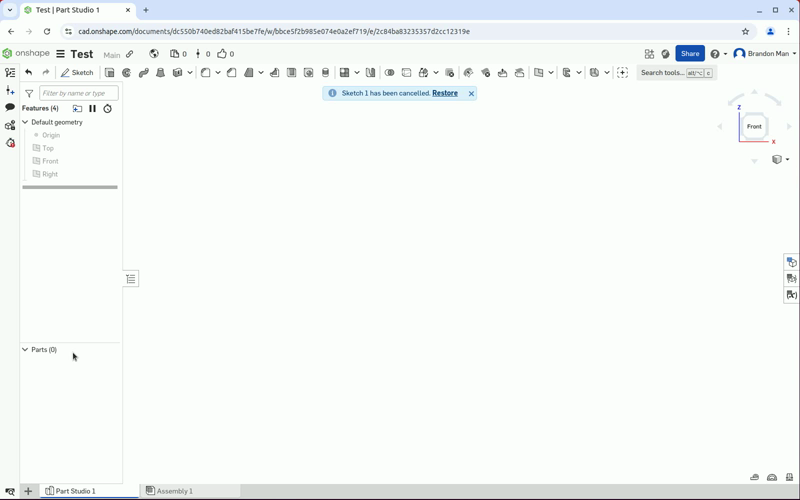
key(shift+s)
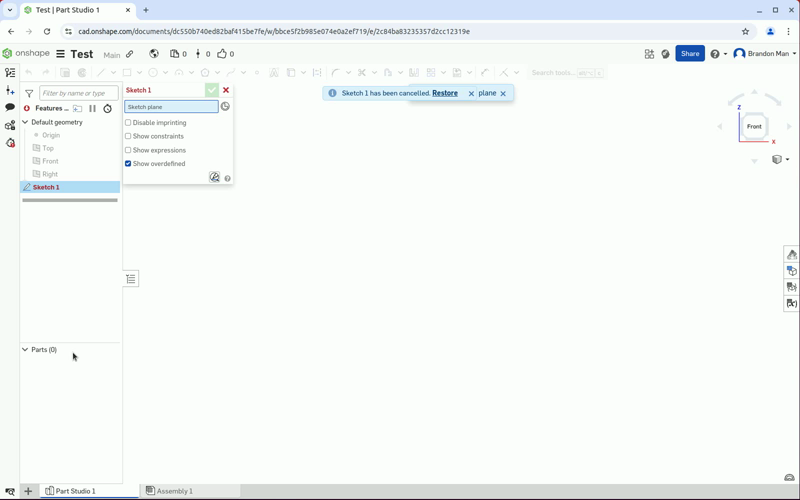
mouse_move(73, 163)
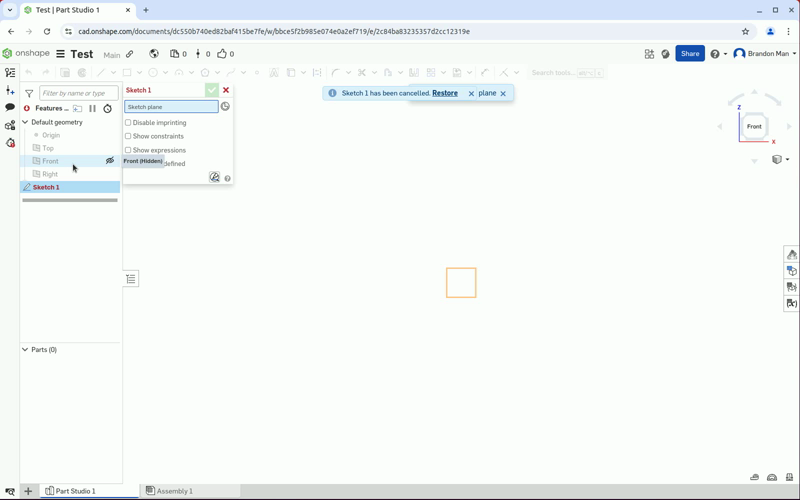
click(73, 163)
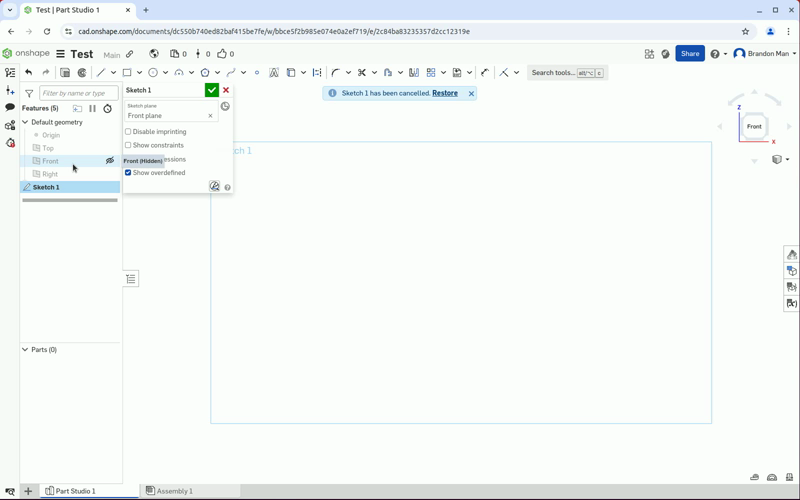
mouse_move(73, 352)
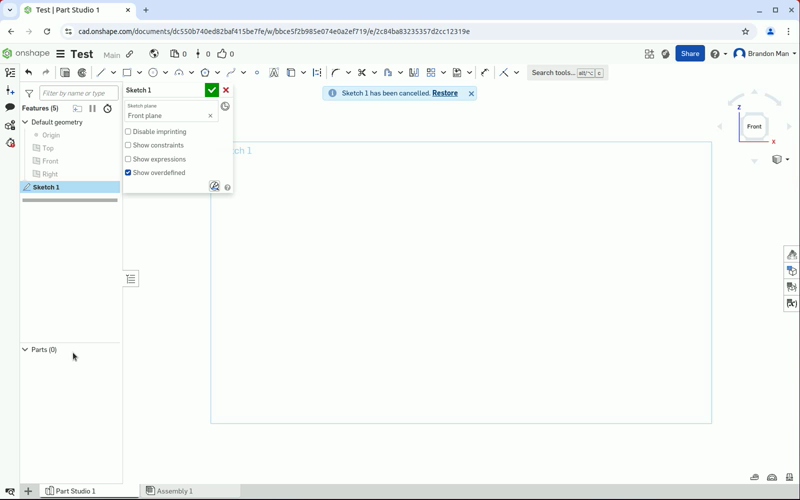
key(y)
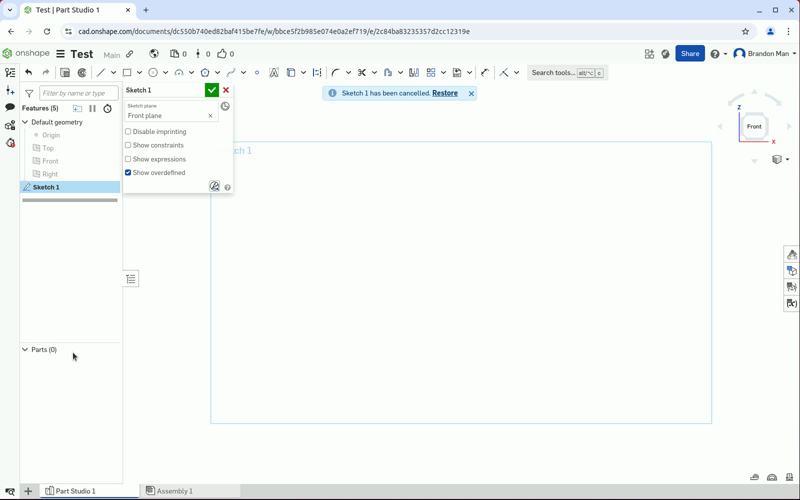
key(l)
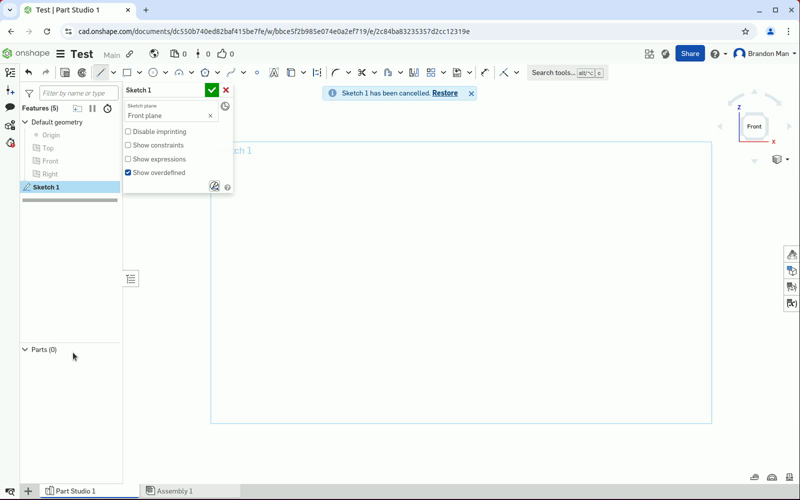
key_down(shift)
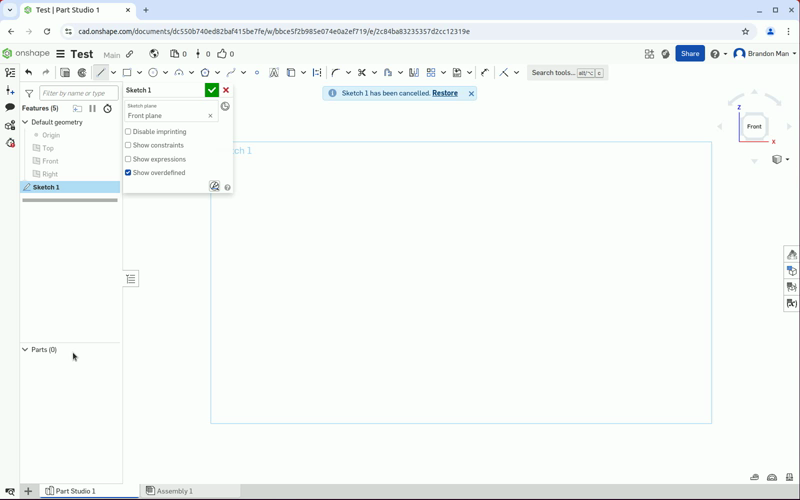
mouse_move(385, 282)
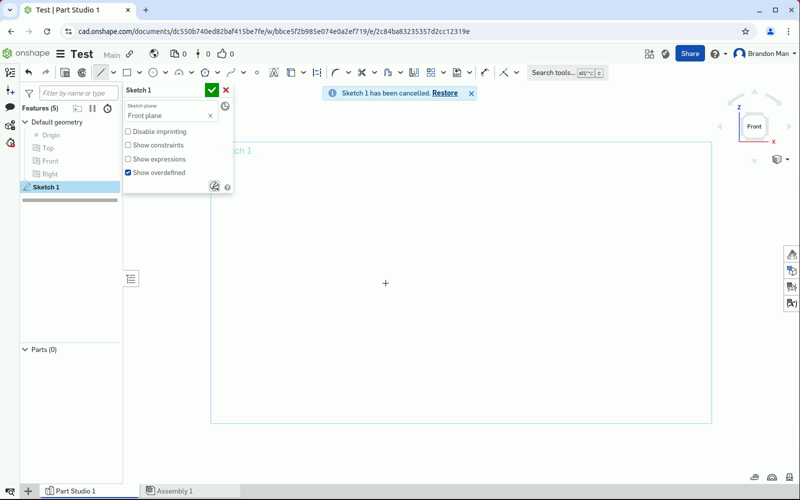
click(385, 282)
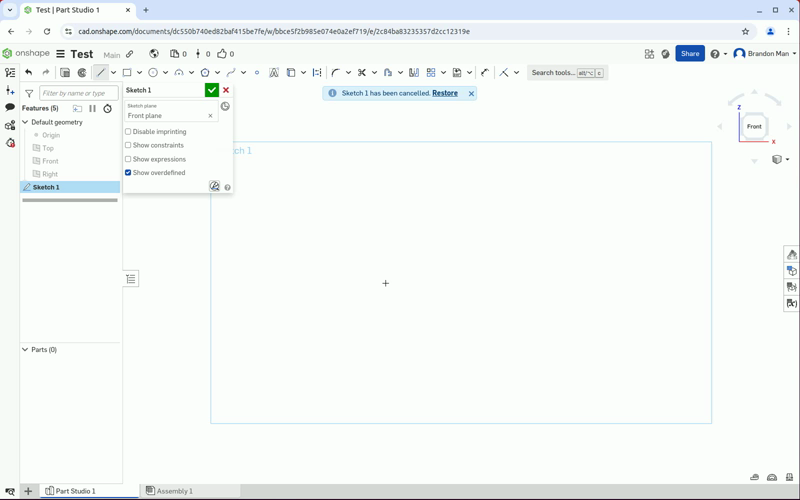
key_up(shift)
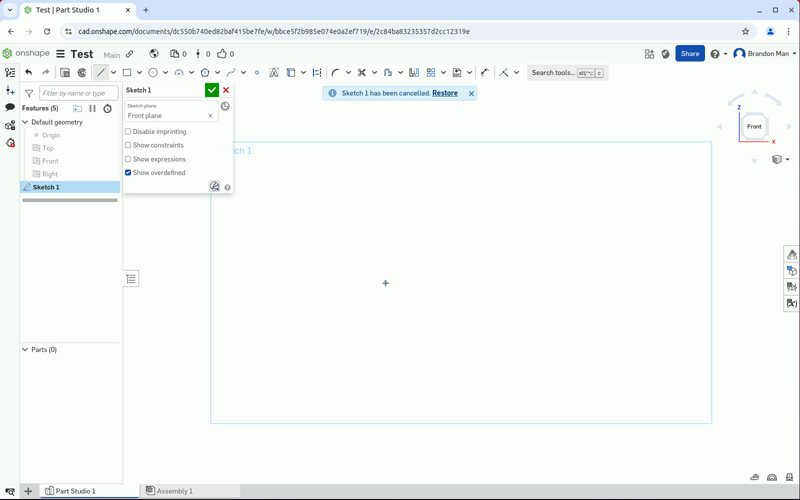
key_down(shift)
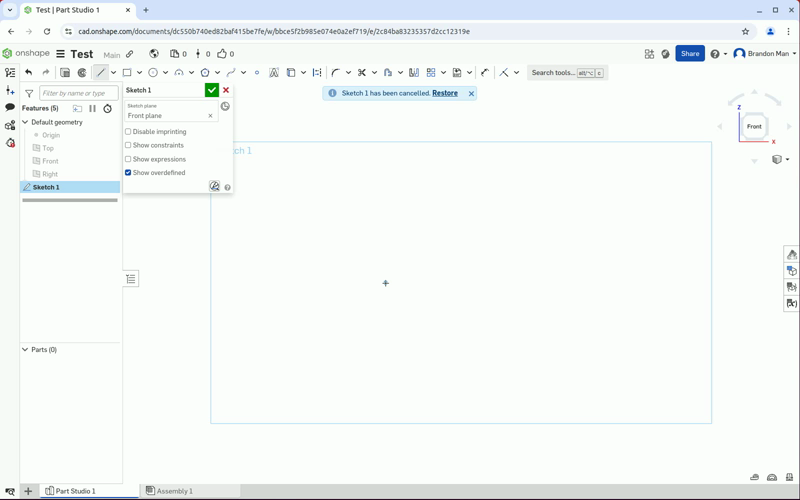
mouse_move(415, 282)
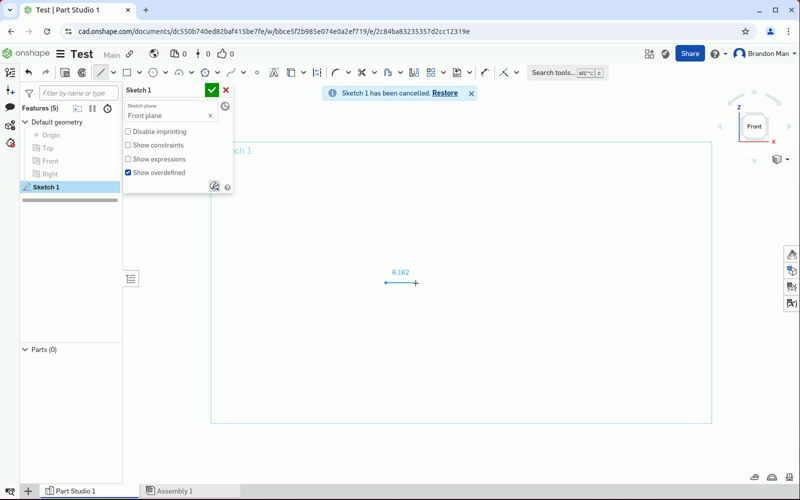
mouse_move(424, 282)
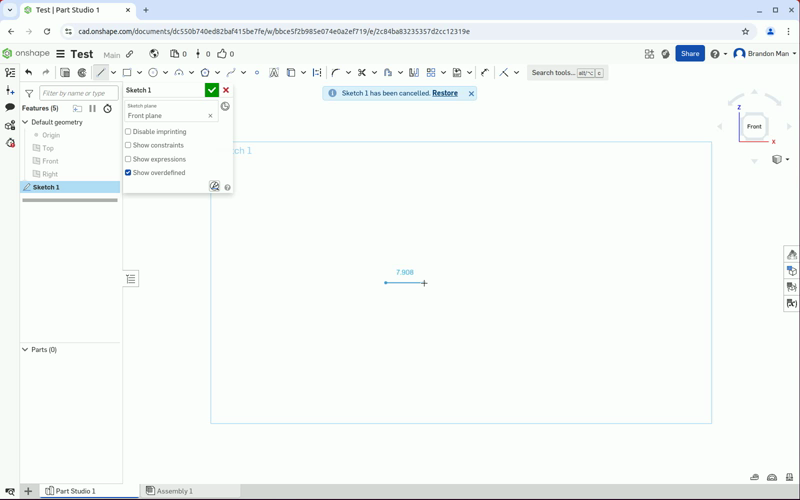
click(424, 282)
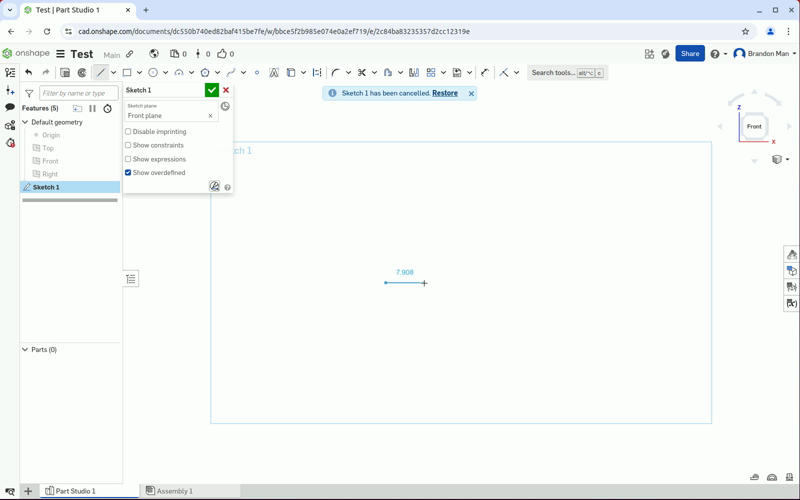
key_up(shift)
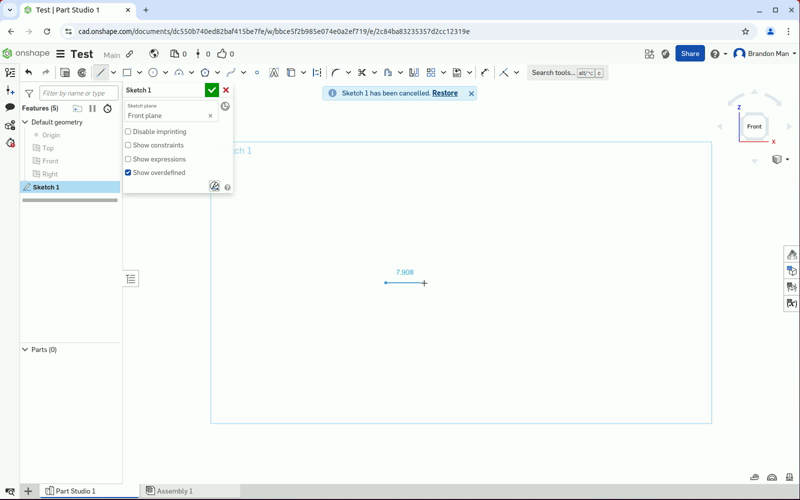
key_down(shift)
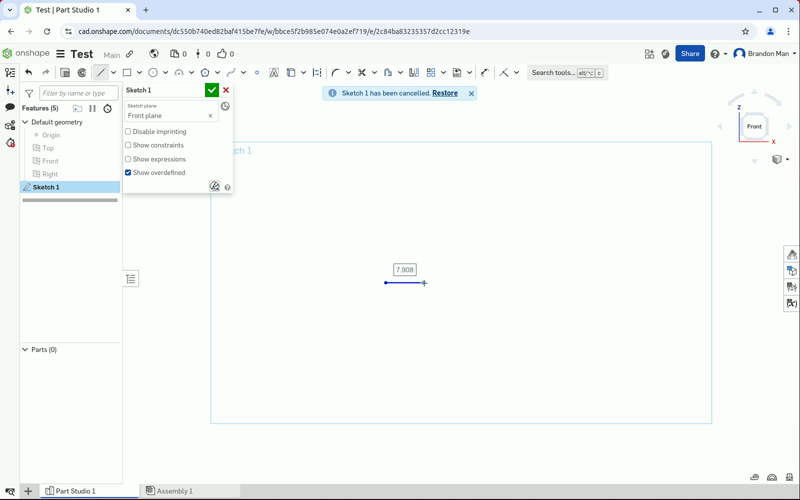
mouse_move(454, 282)
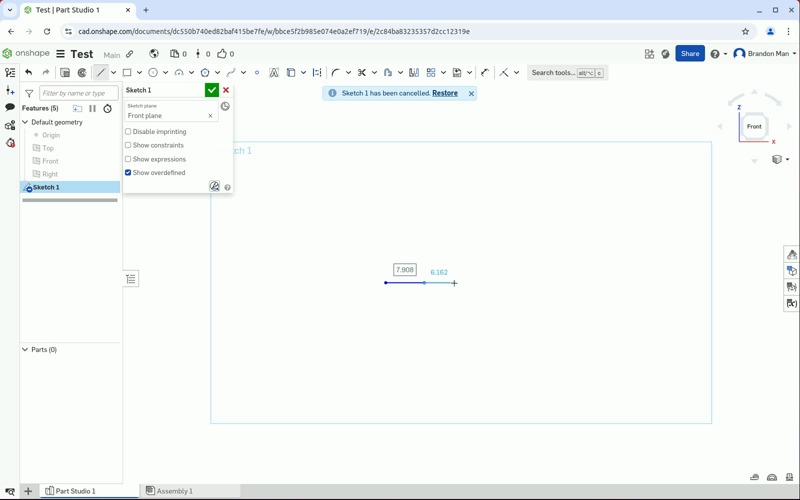
mouse_move(424, 244)
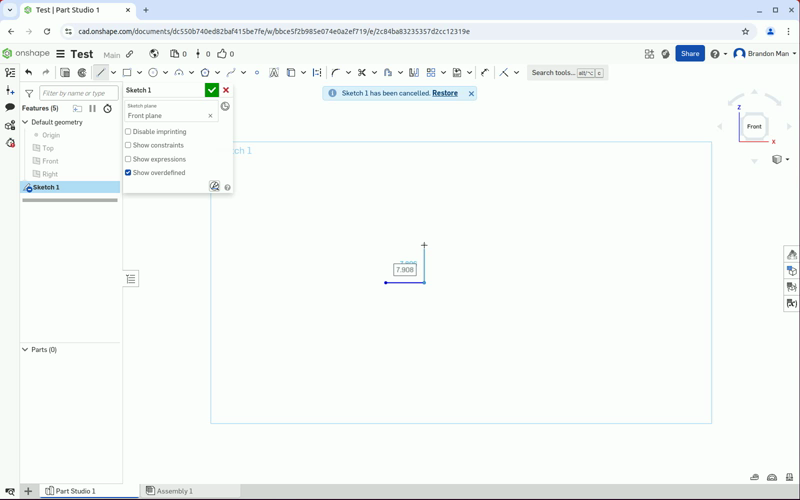
click(424, 244)
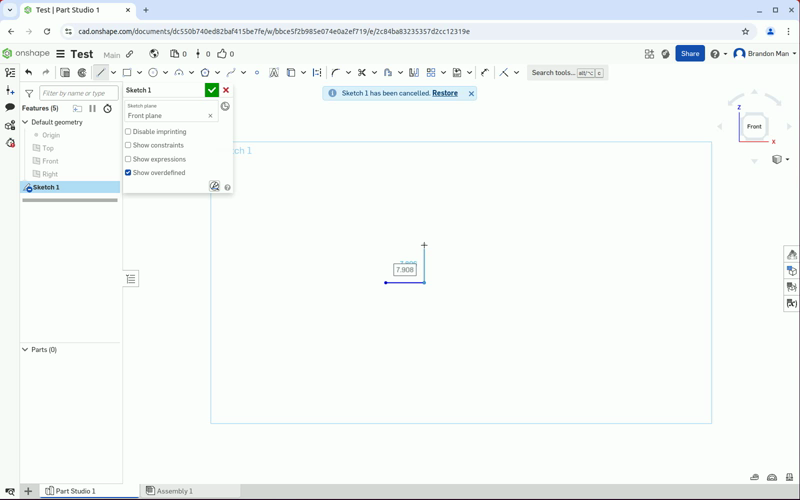
key_up(shift)
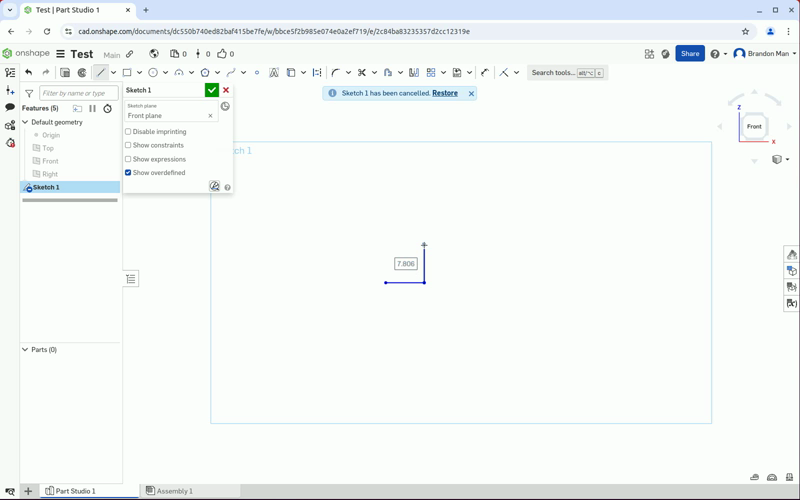
key_down(shift)
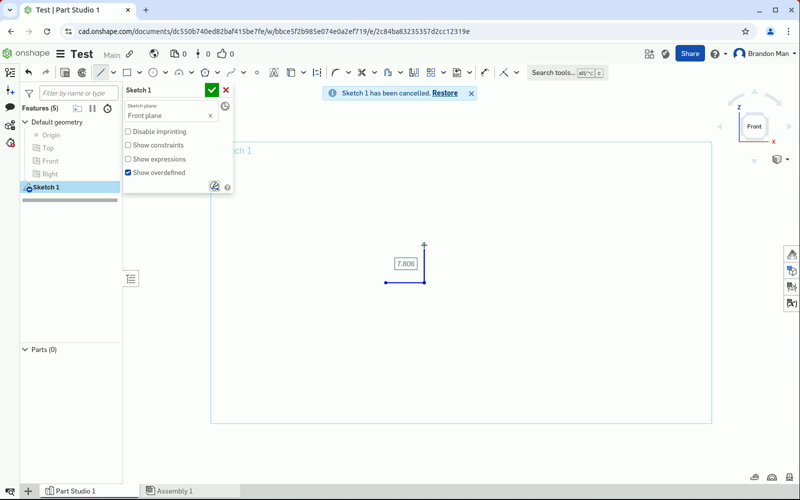
mouse_move(454, 244)
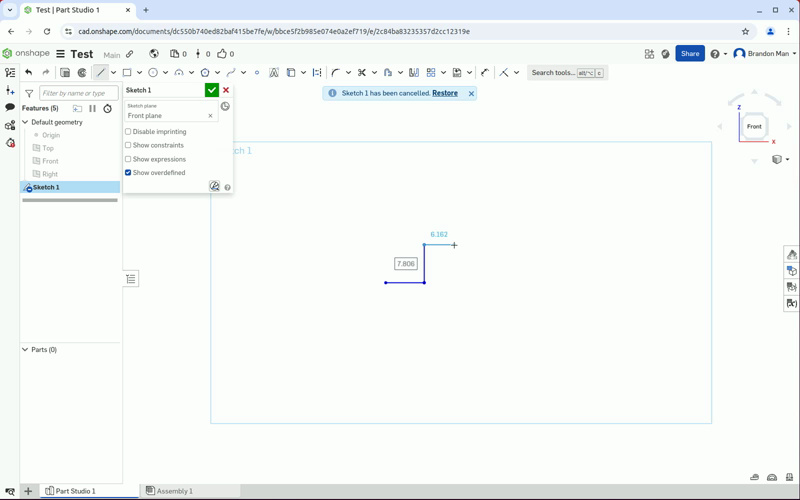
mouse_move(385, 244)
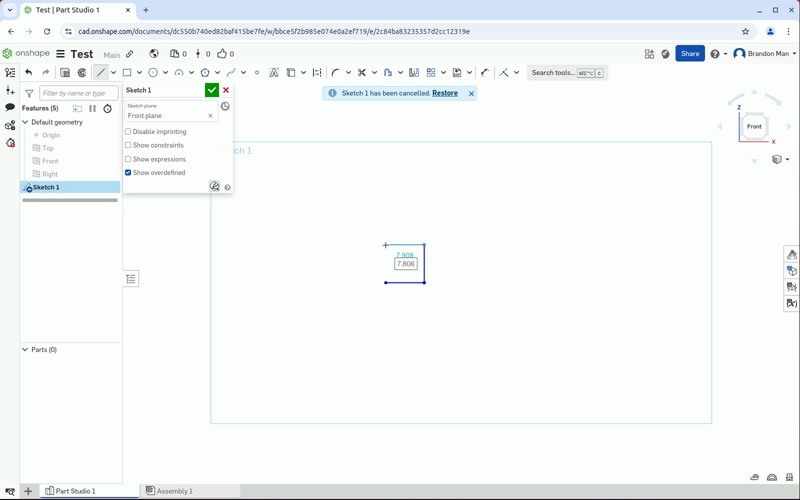
click(385, 244)
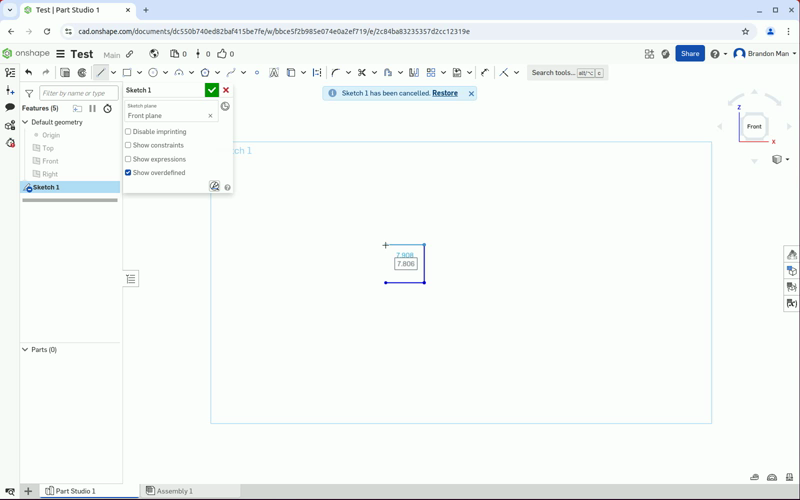
key_up(shift)
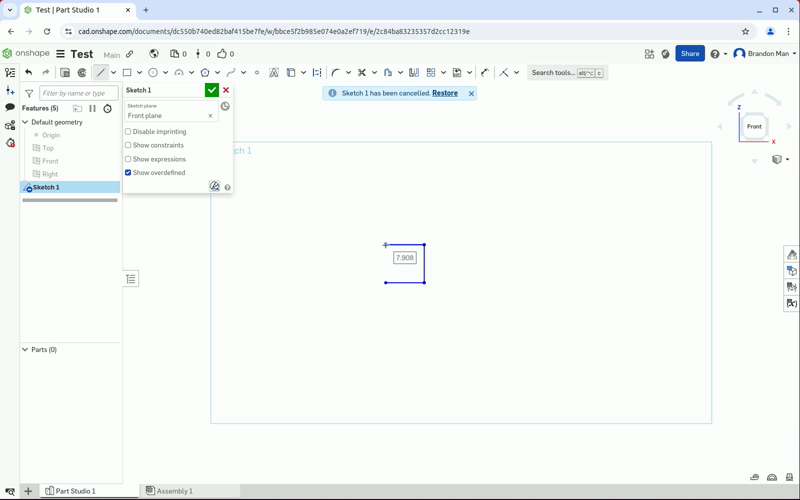
mouse_move(415, 244)
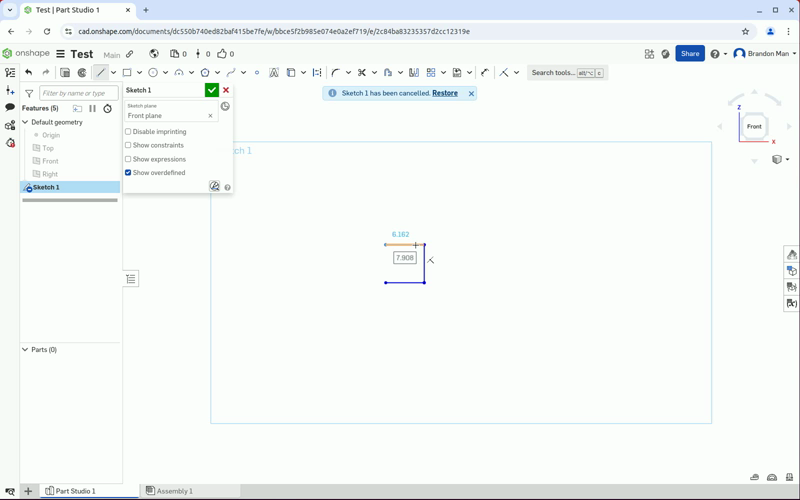
key_down(shift)
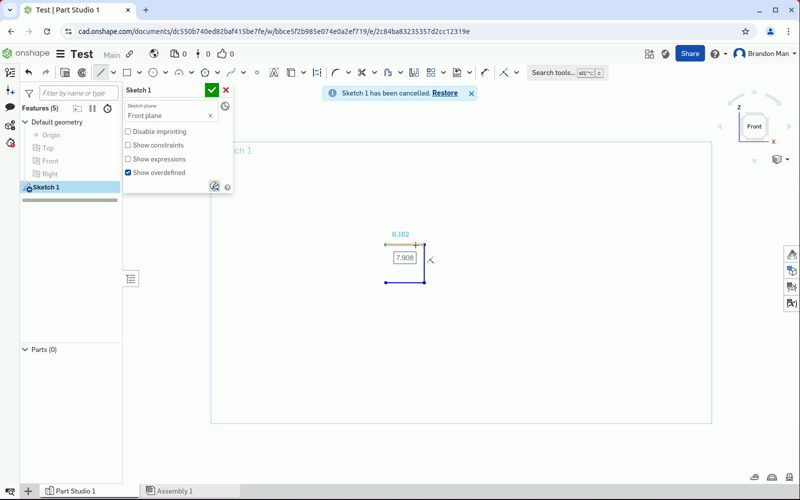
mouse_move(385, 282)
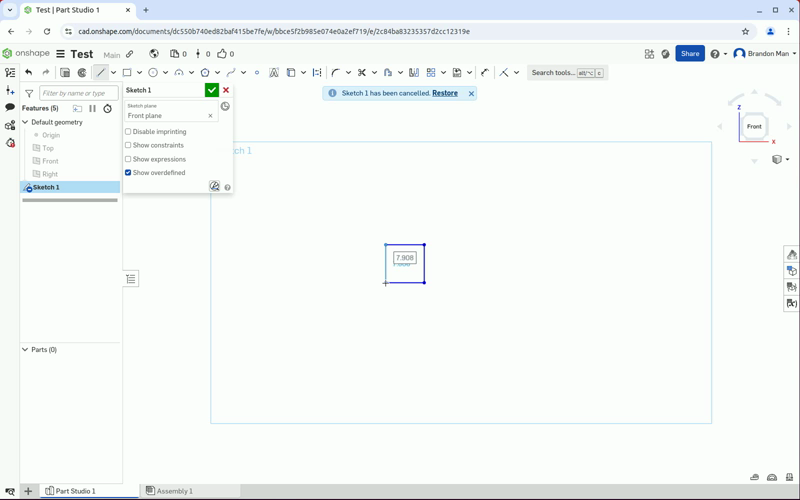
key_up(shift)
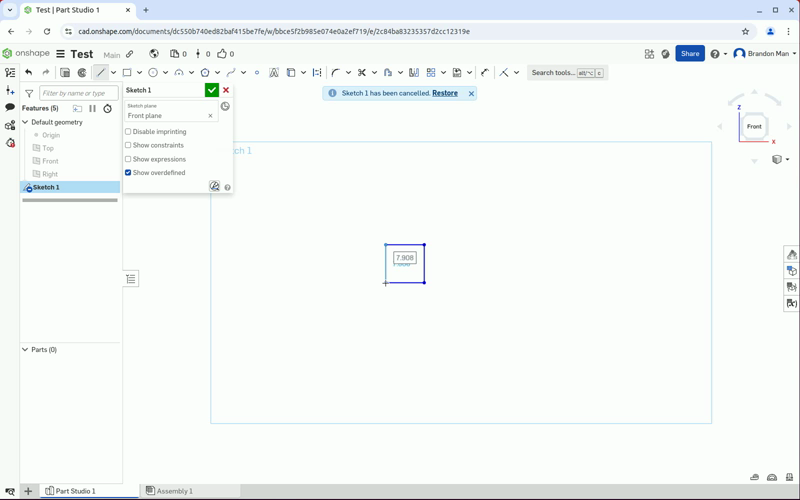
click(385, 282)
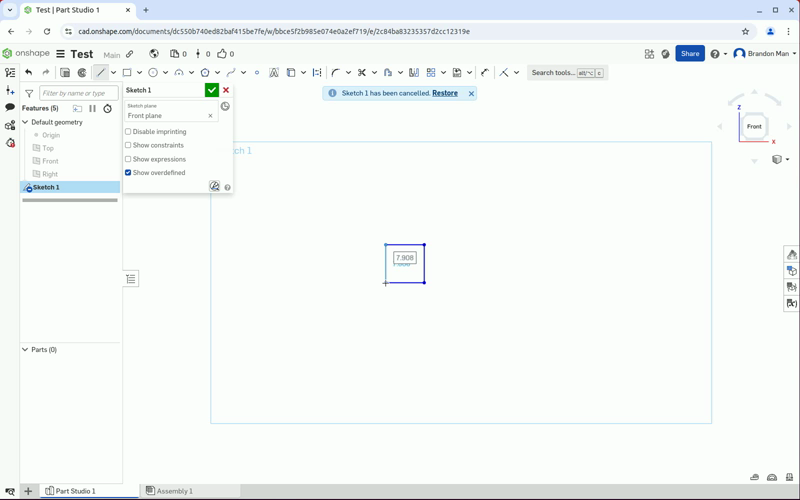
key(esc)
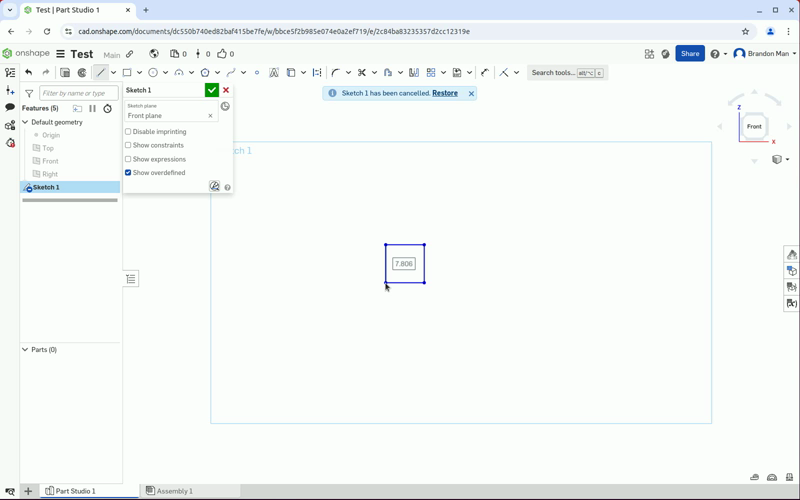
mouse_move(393, 279)
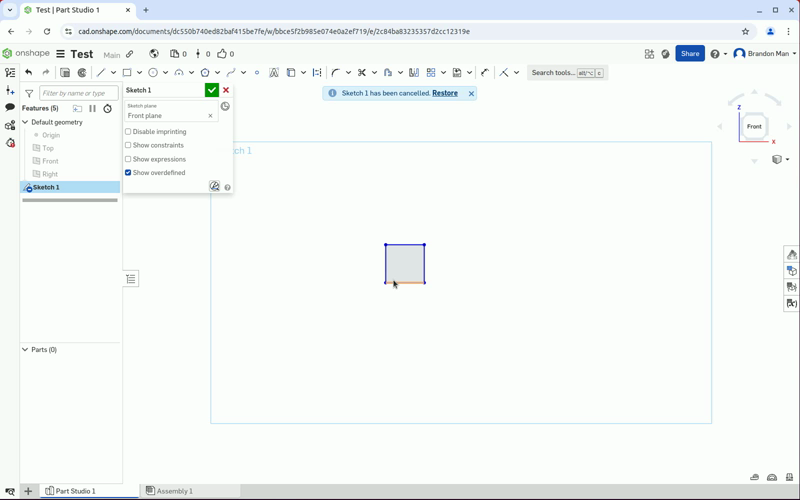
scroll(6)
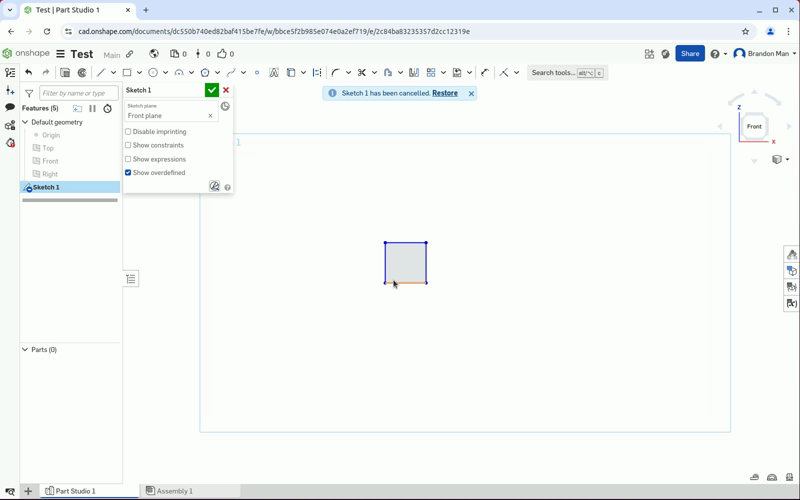
scroll(6)
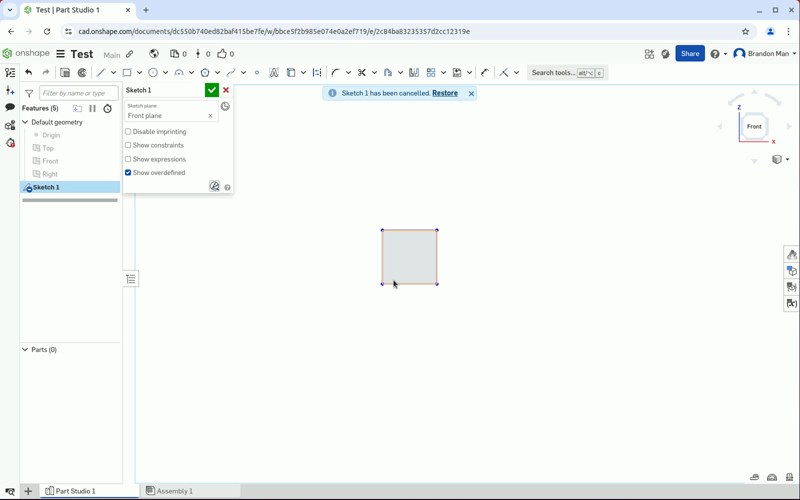
scroll(6)
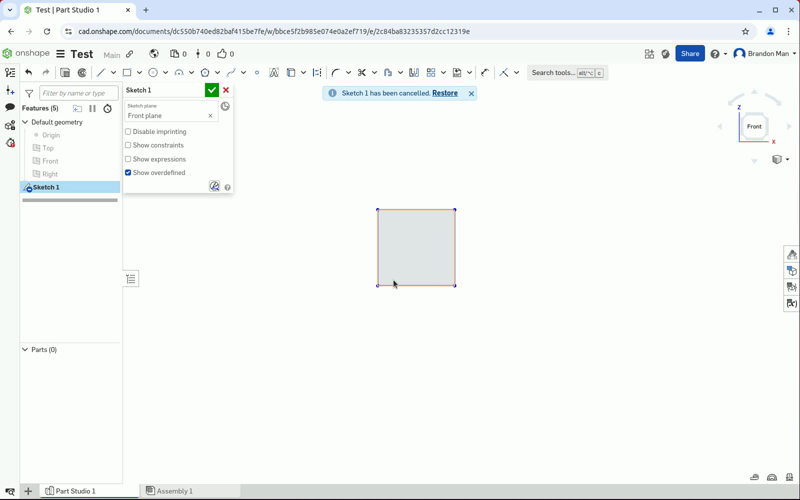
scroll(6)
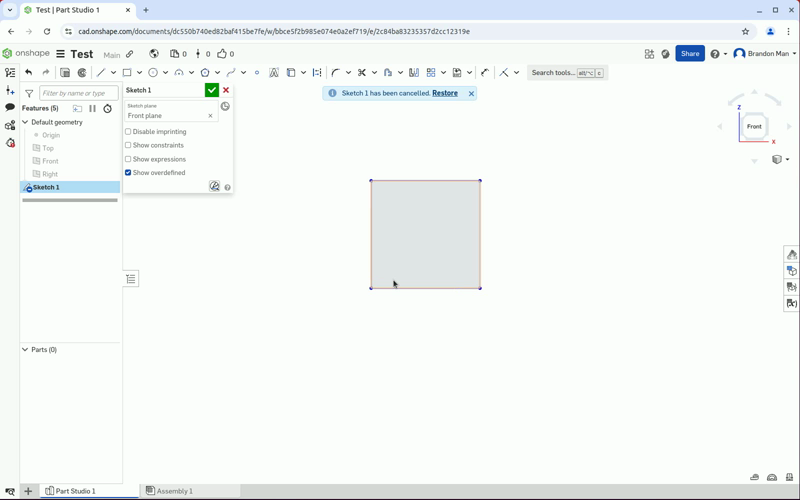
scroll(6)
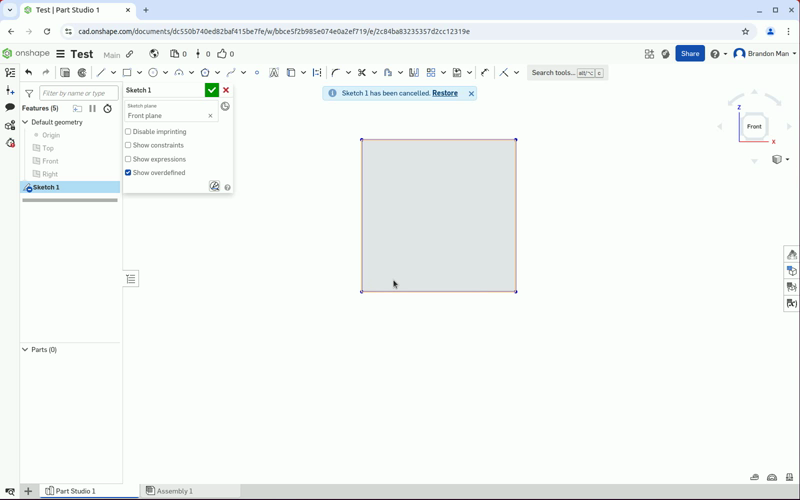
scroll(6)
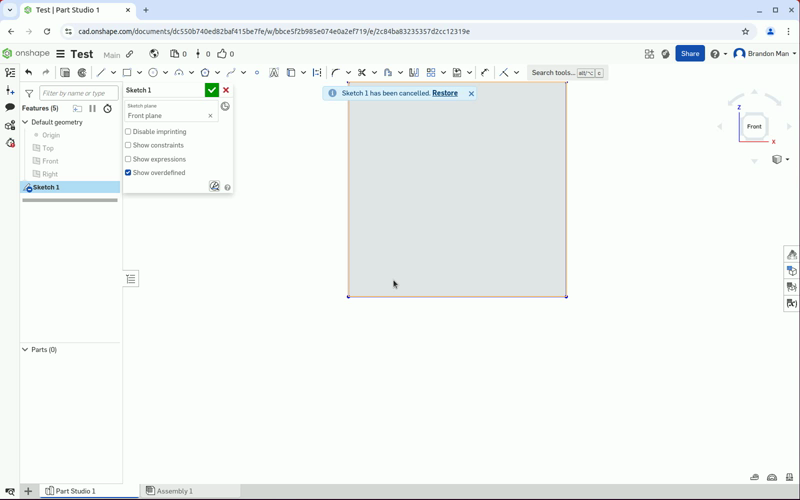
scroll(6)
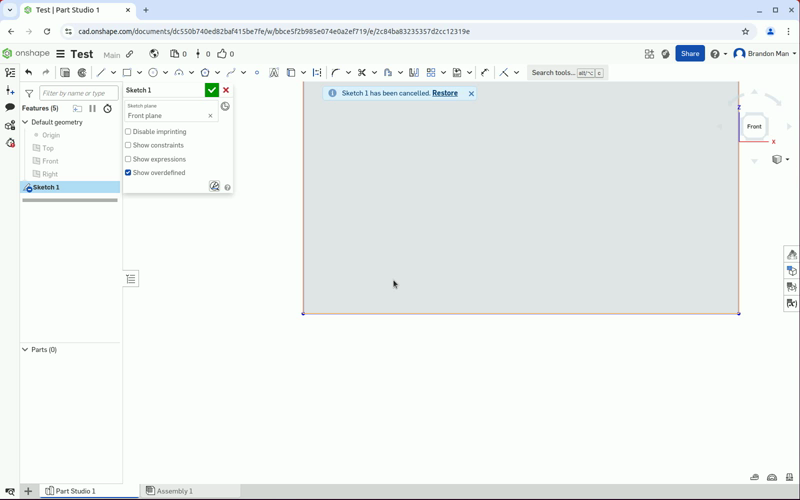
click(393, 279)
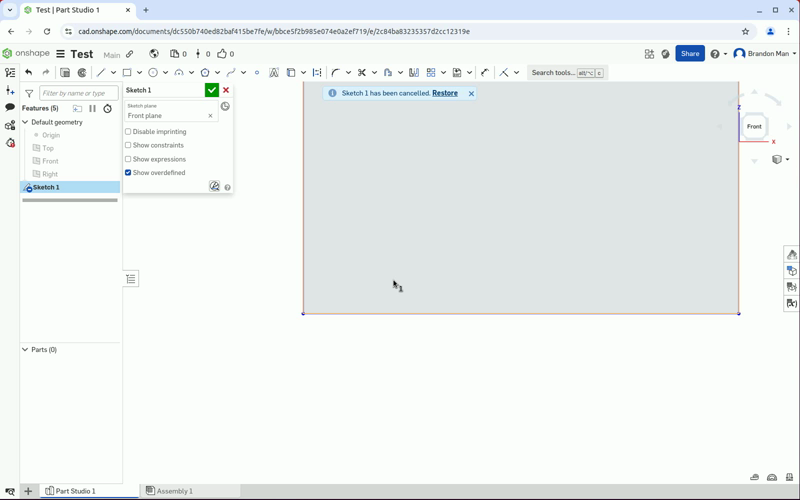
scroll(-6)
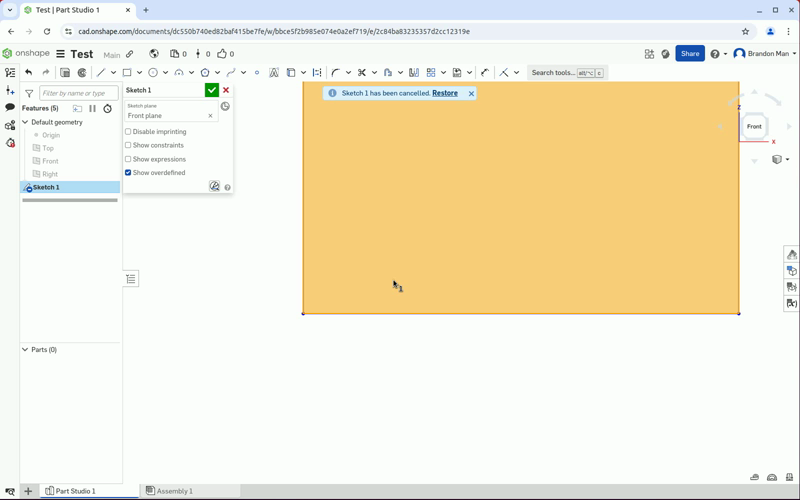
scroll(-6)
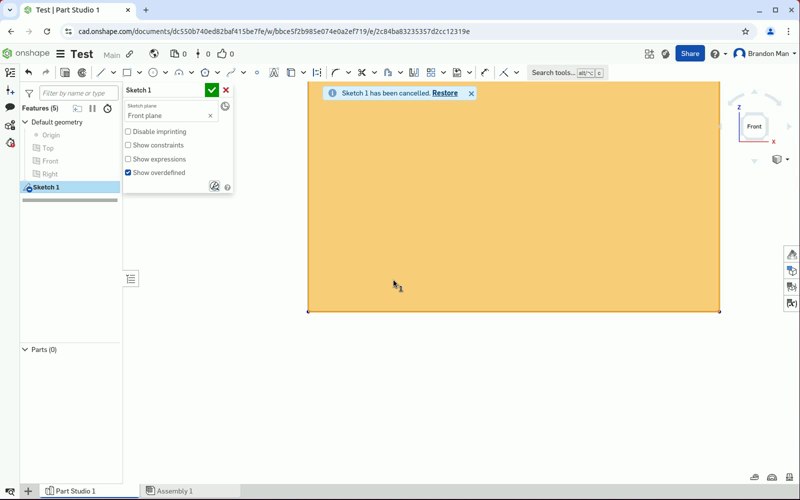
scroll(-6)
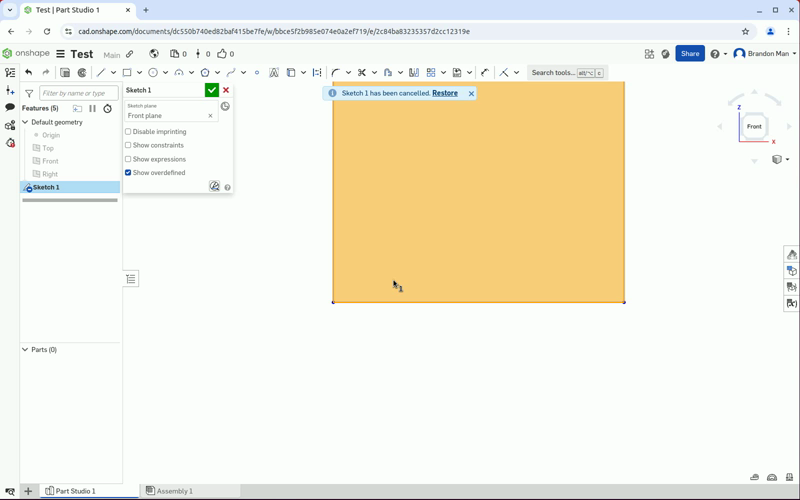
scroll(-6)
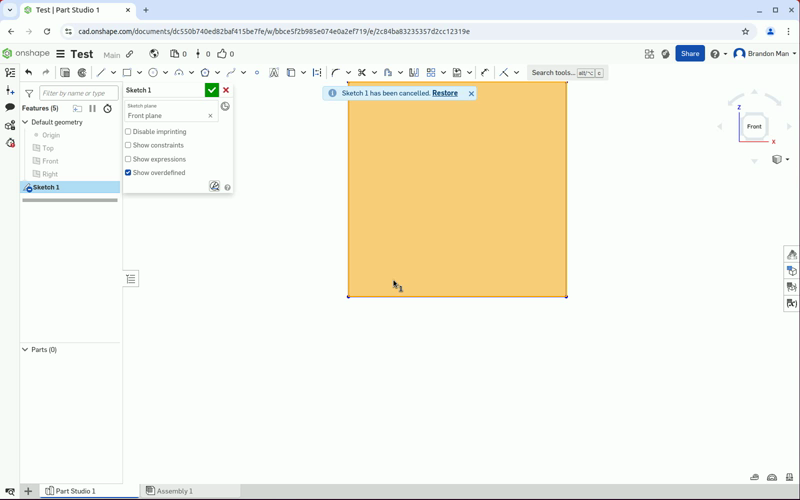
scroll(-6)
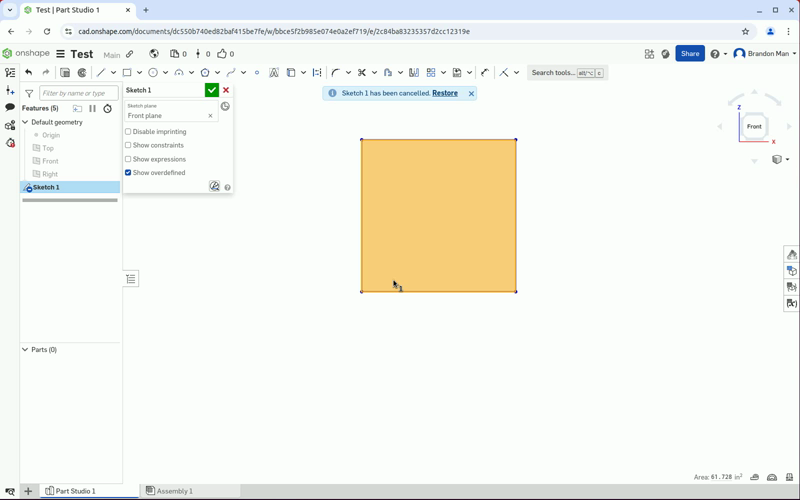
scroll(-6)
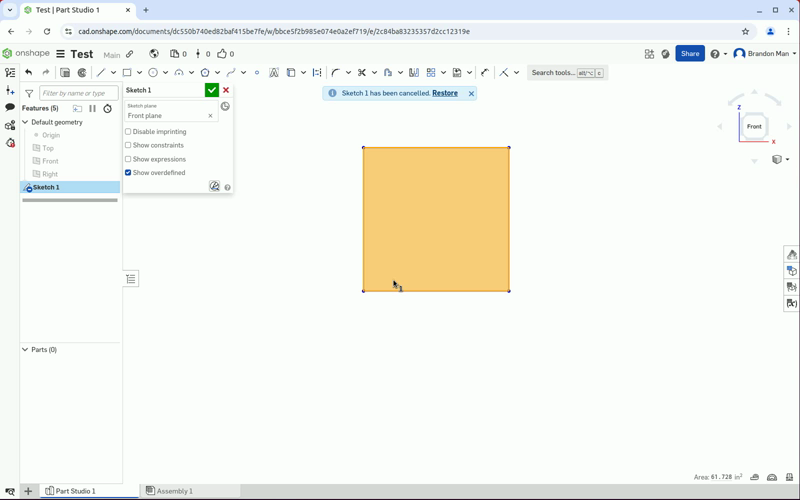
scroll(-6)
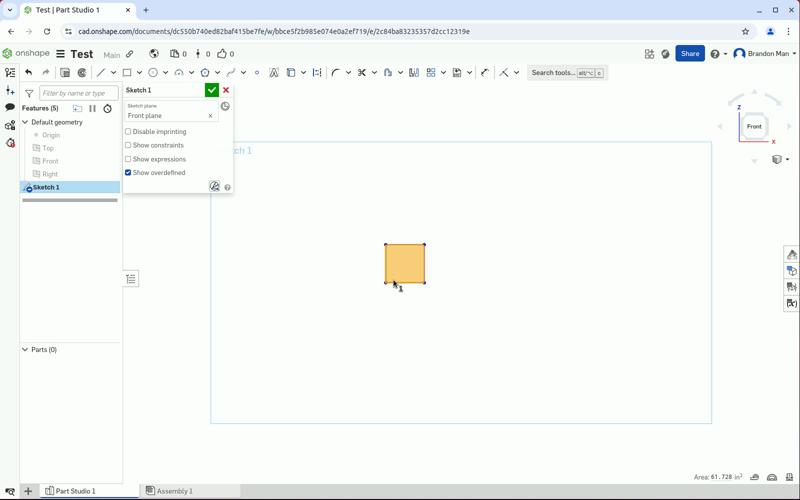
mouse_move(73, 352)
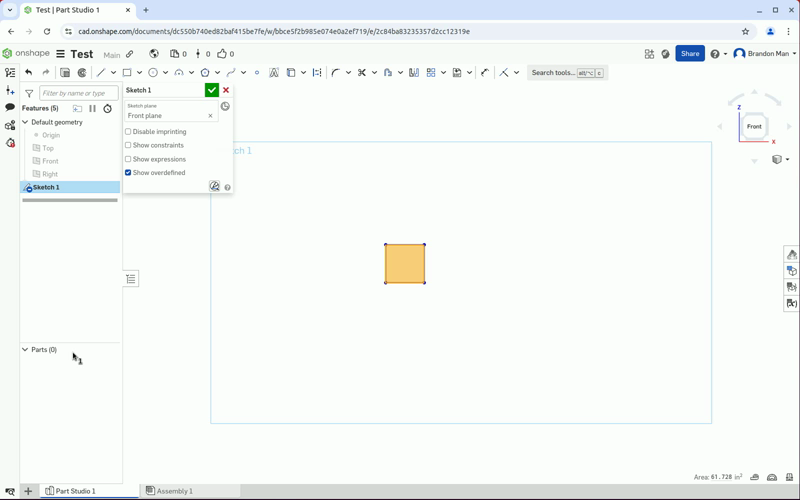
key(shift+y)
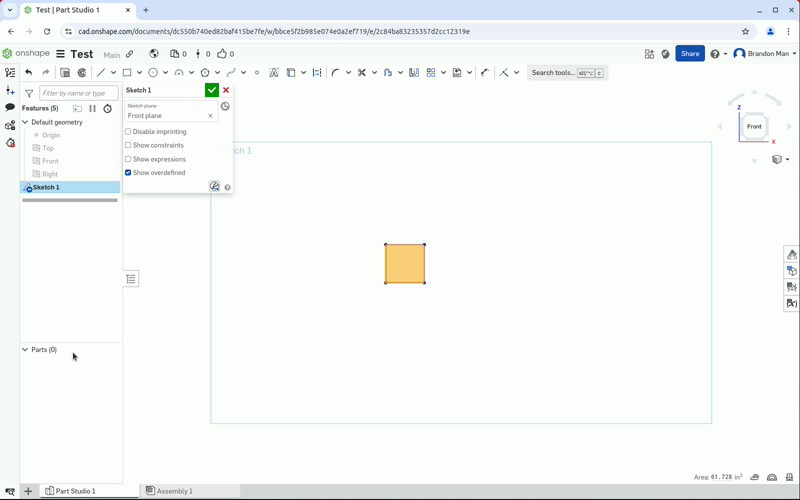
key(shift+e)
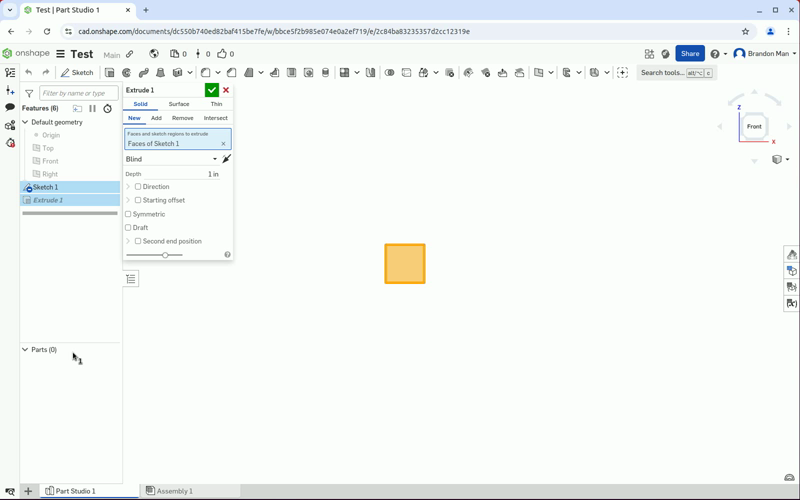
mouse_move(143, 106)
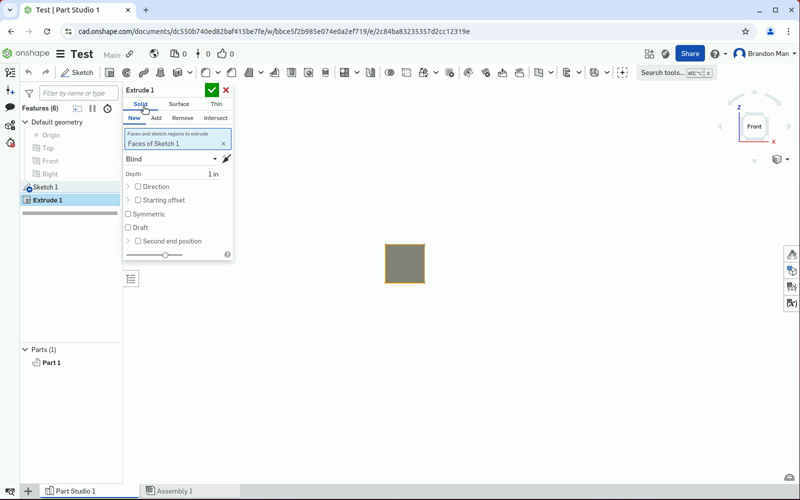
click(143, 106)
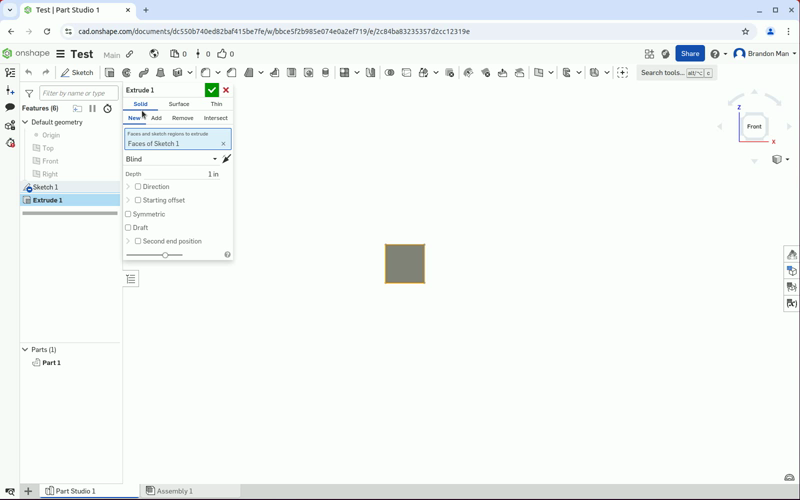
mouse_move(137, 120)
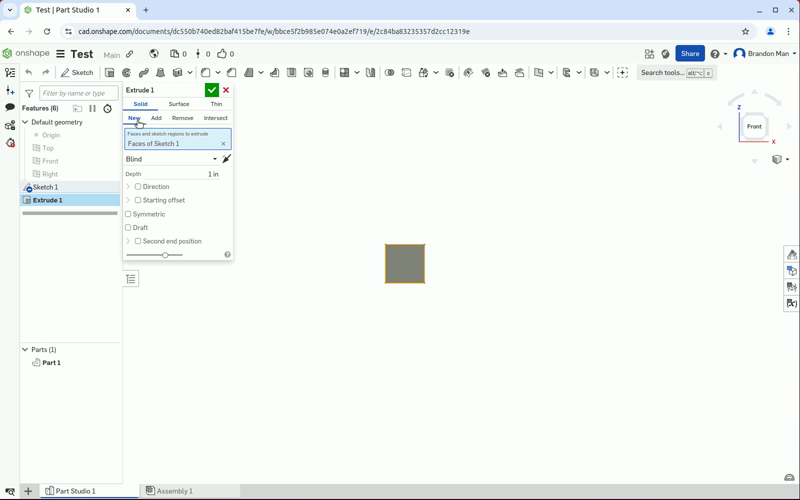
click(137, 120)
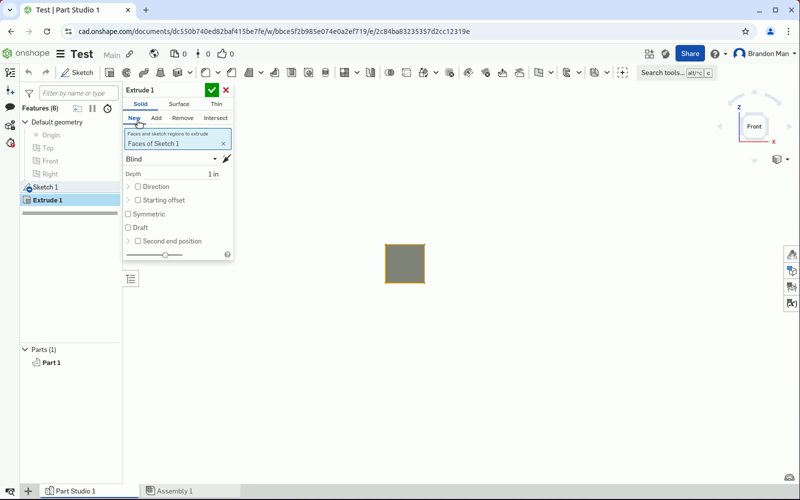
key(tab, 4)
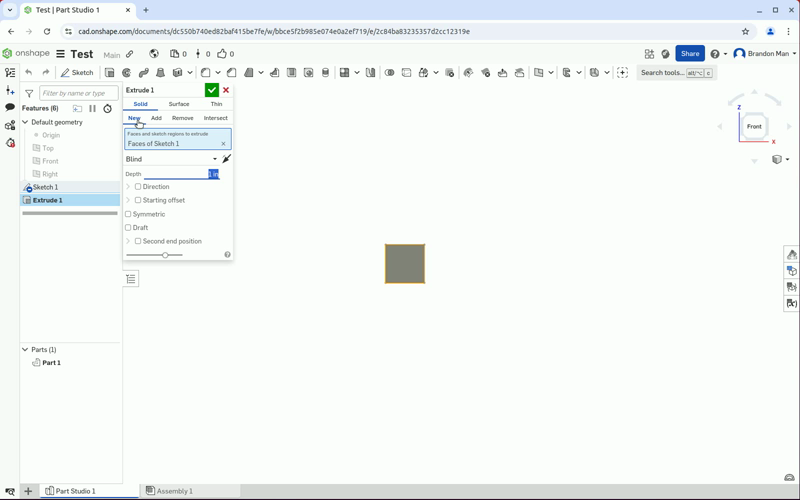
text(23.108)
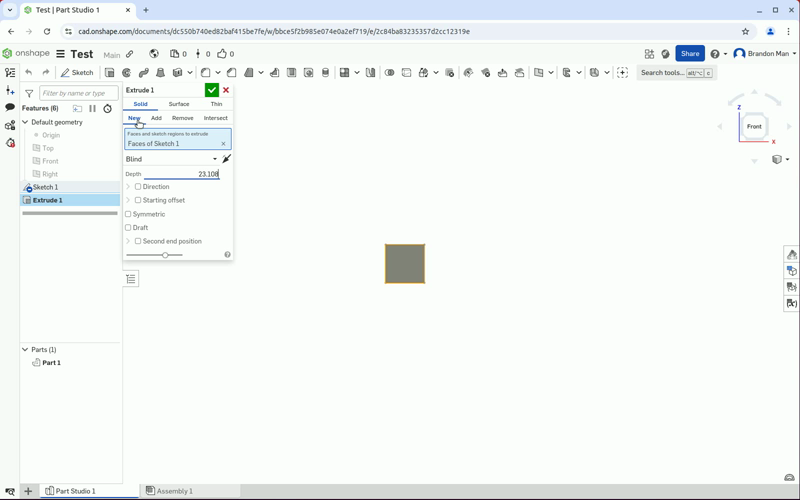
key(enter)
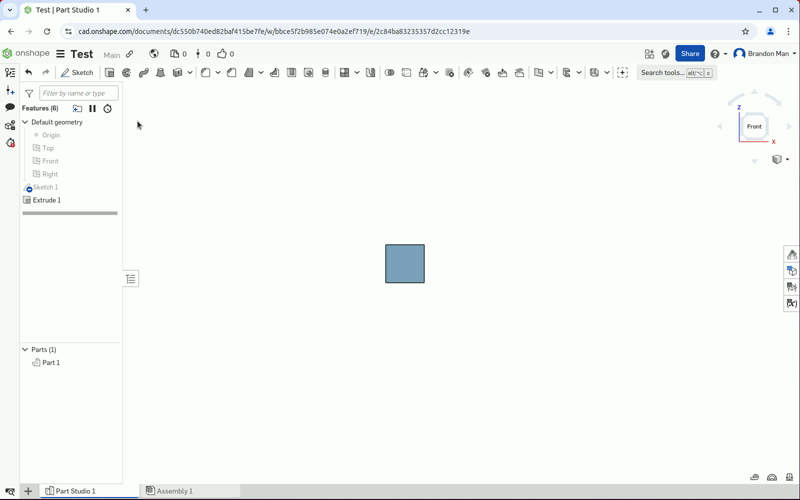
key(shift+h)
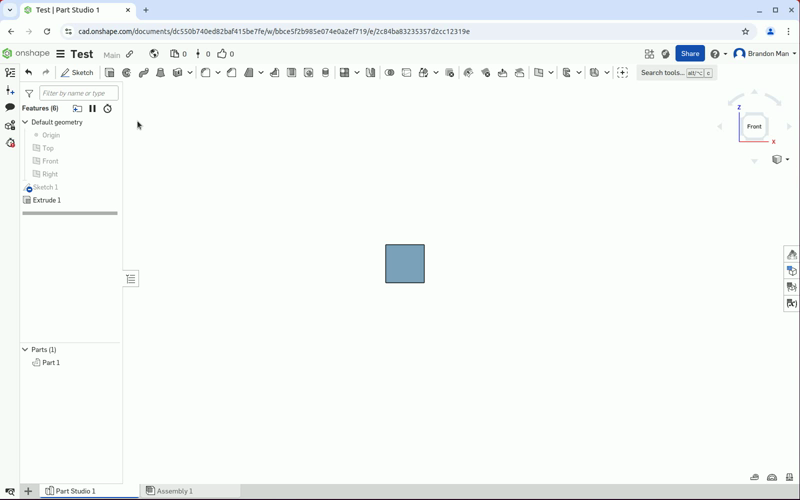
key(shift+h)
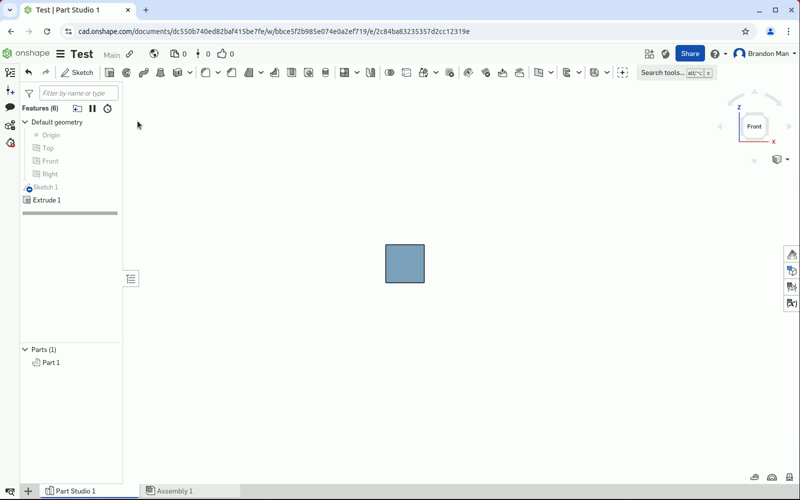
mouse_move(73, 189)
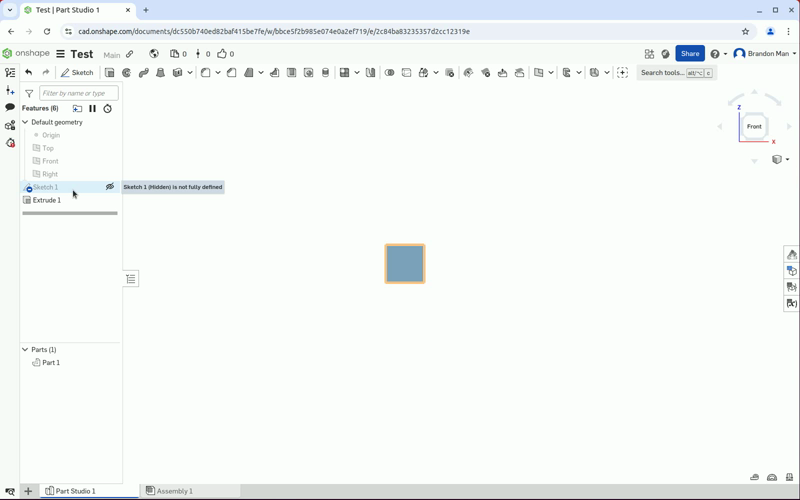
click(73, 189)
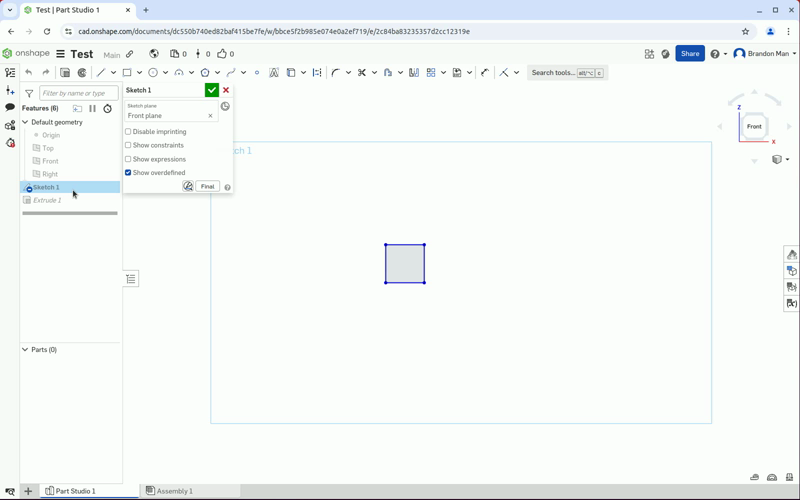
mouse_move(229, 92)
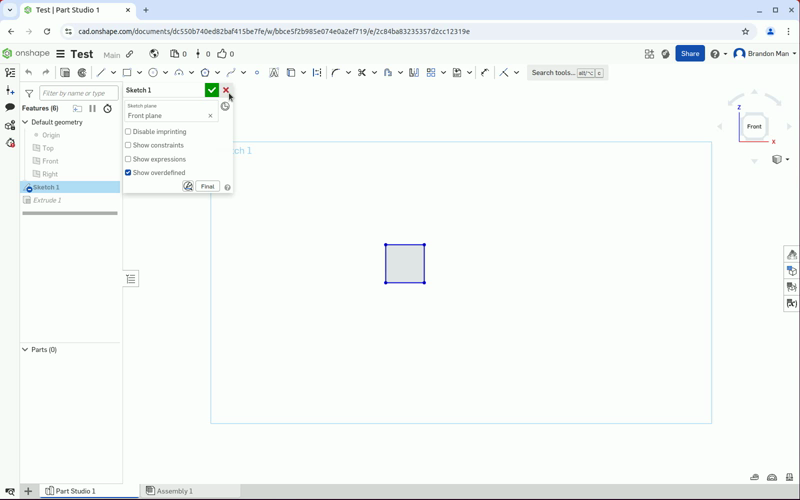
click(229, 92)
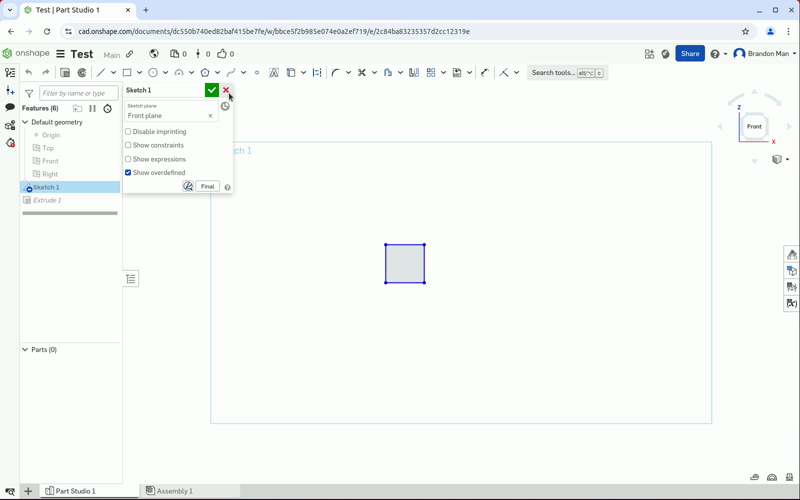
key(shift+s)
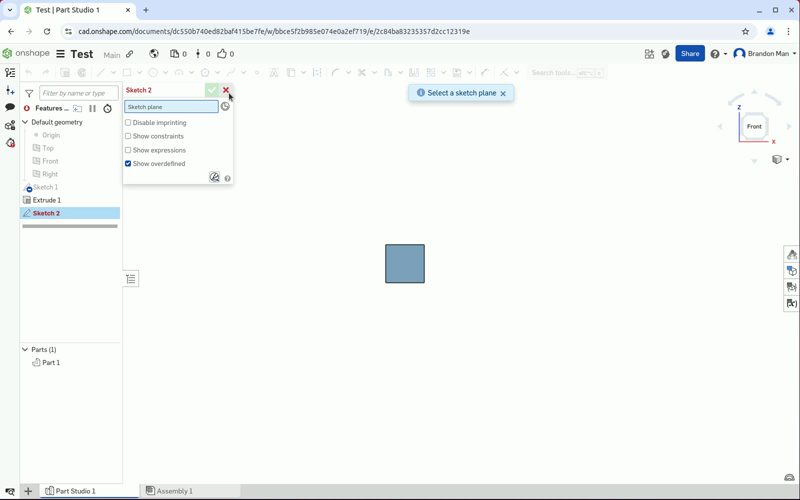
mouse_move(73, 163)
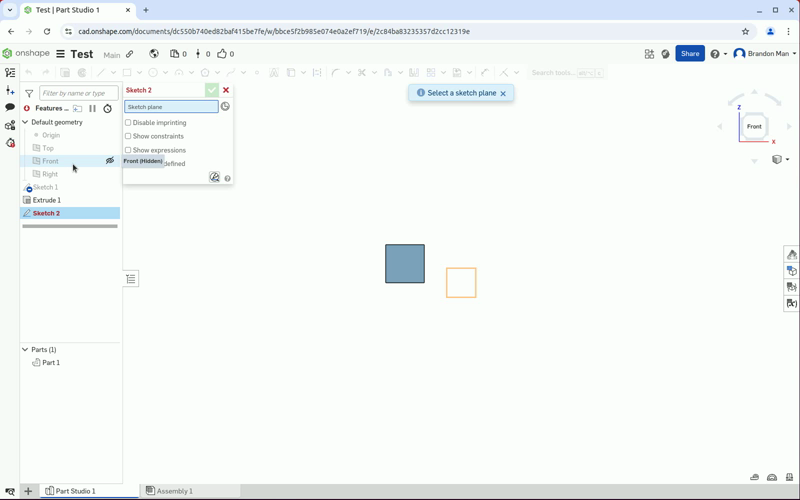
click(73, 163)
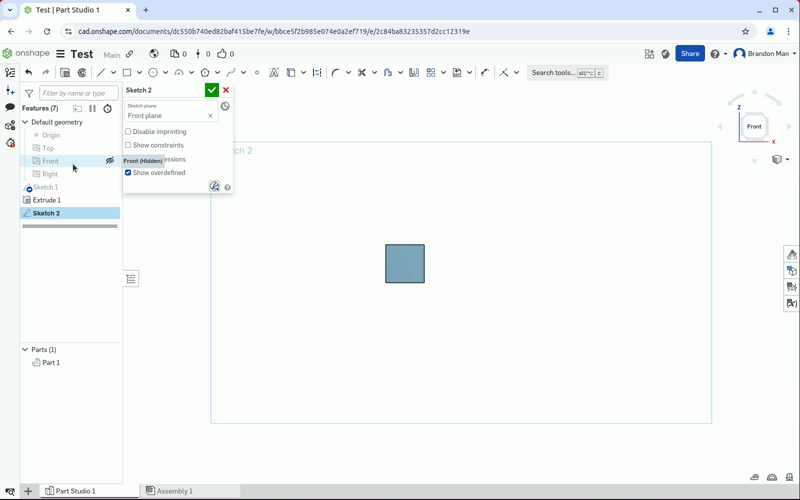
mouse_move(73, 352)
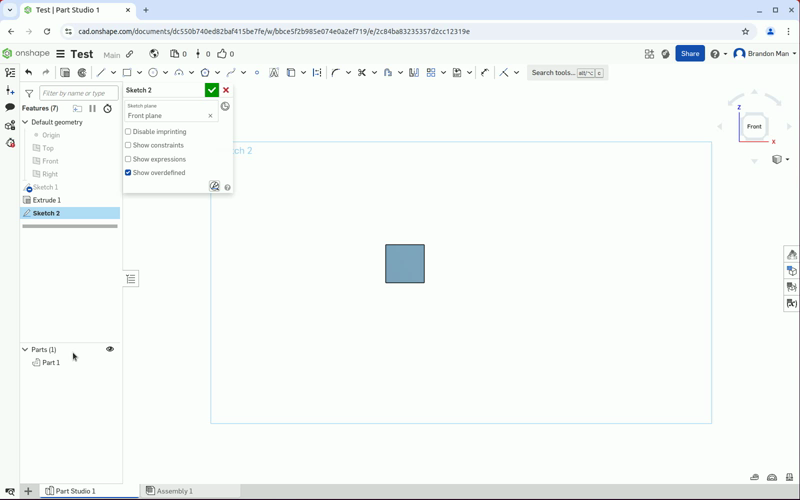
key(y)
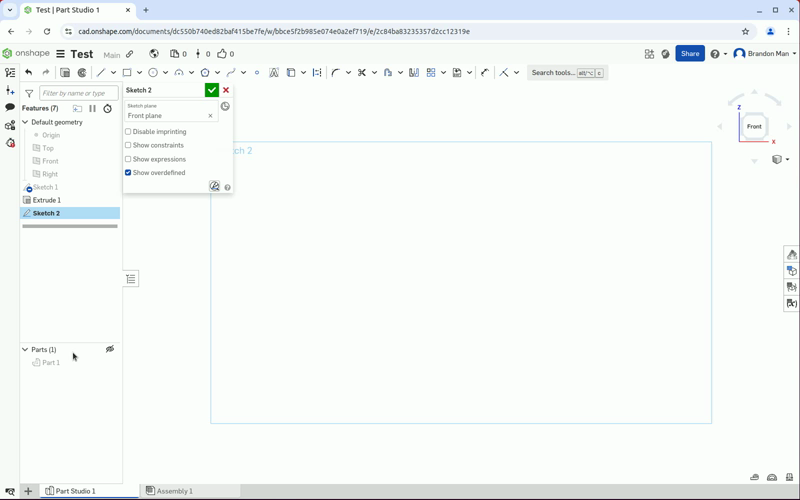
key(l)
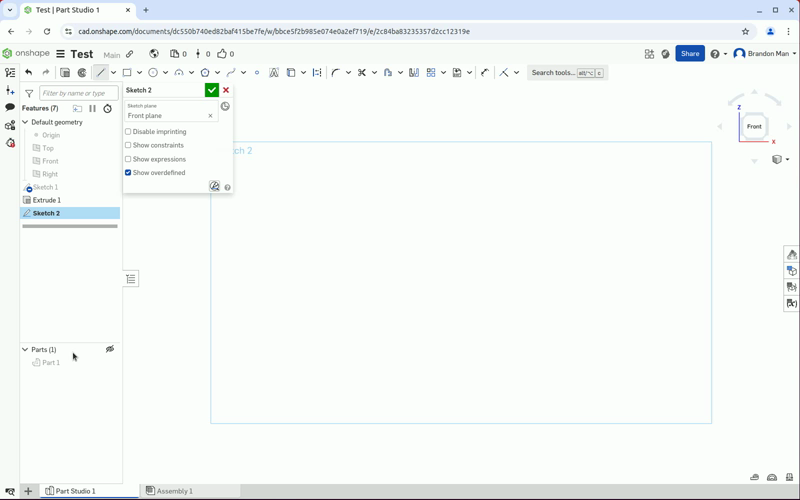
key_down(shift)
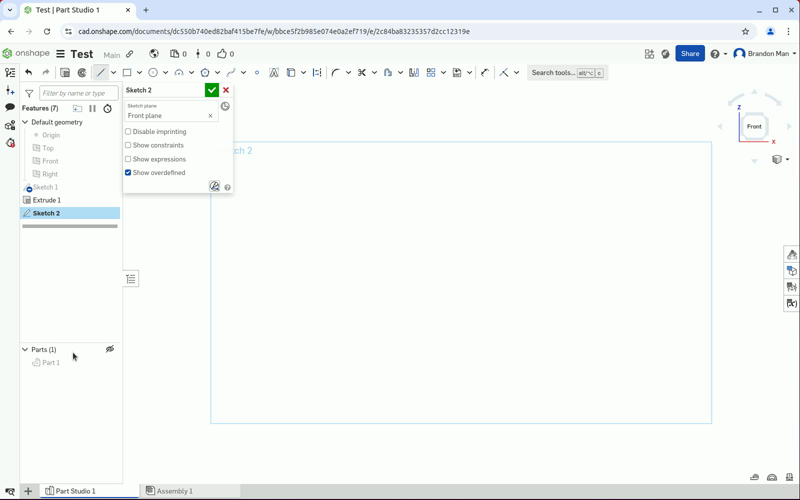
mouse_move(423, 282)
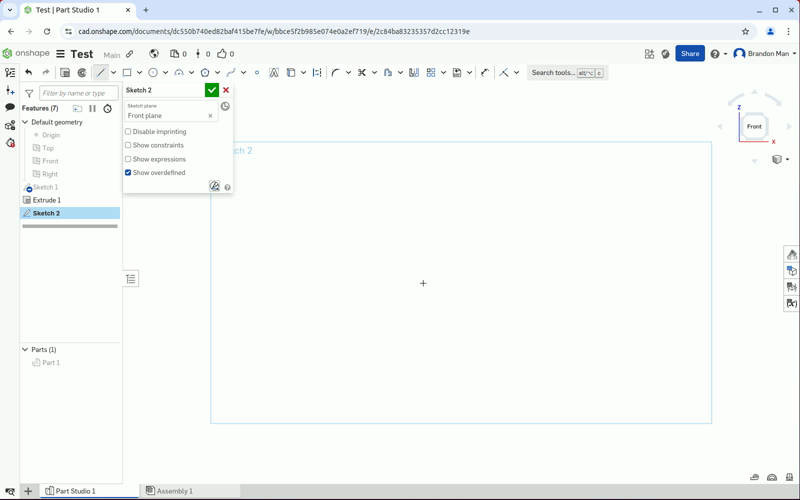
click(423, 282)
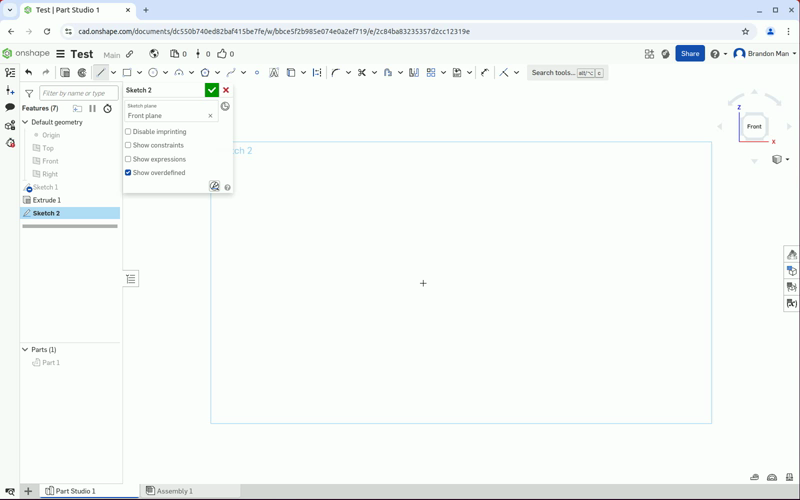
key_up(shift)
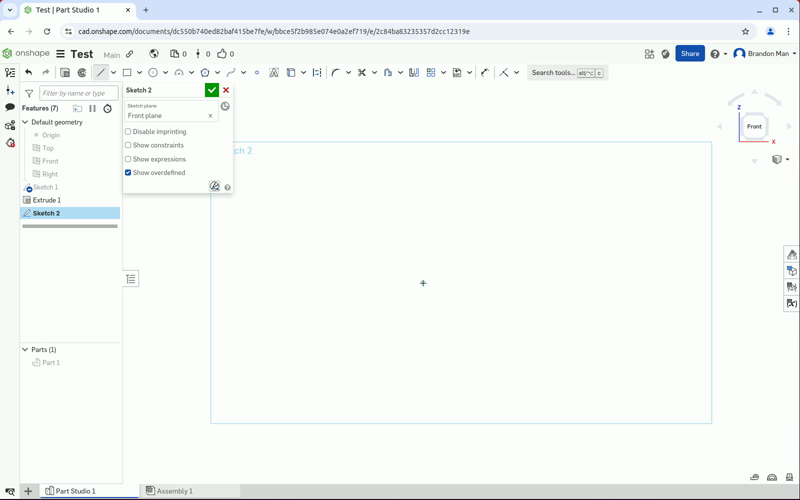
key_down(shift)
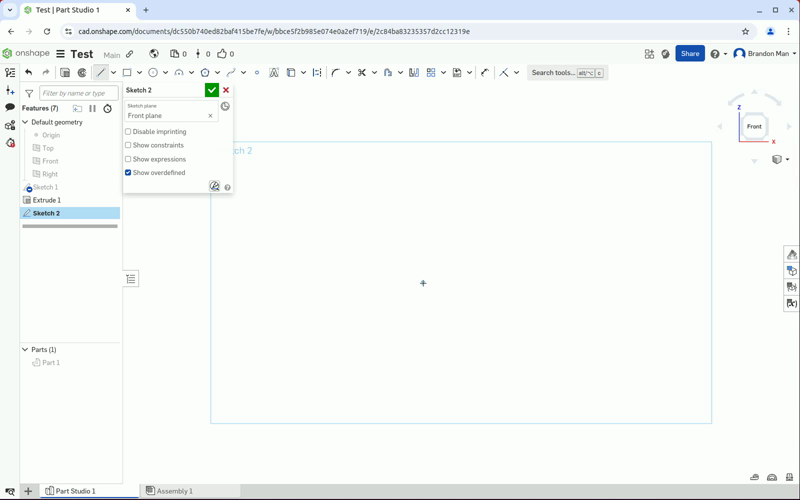
mouse_move(453, 282)
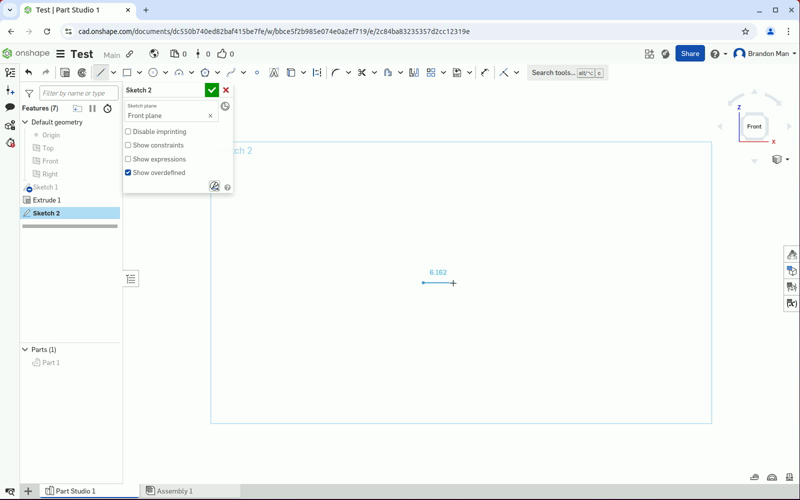
mouse_move(460, 282)
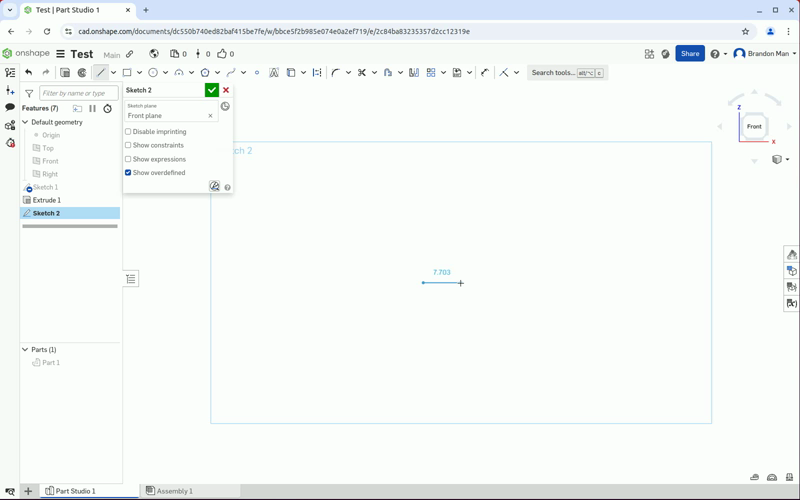
click(460, 282)
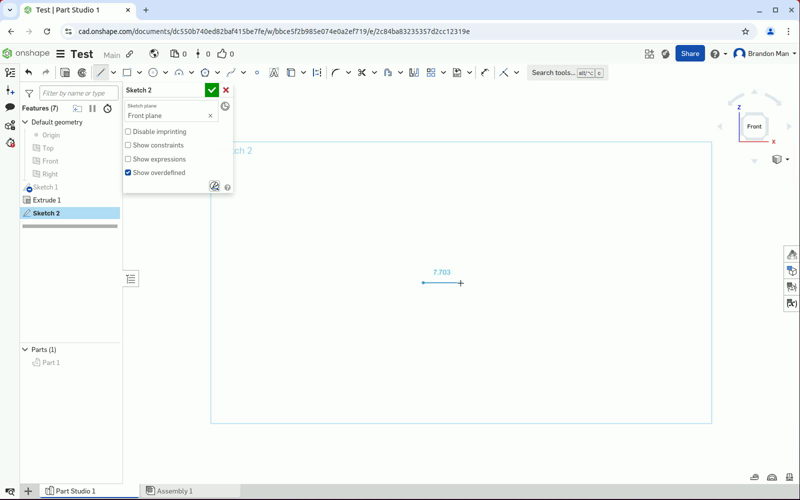
key_up(shift)
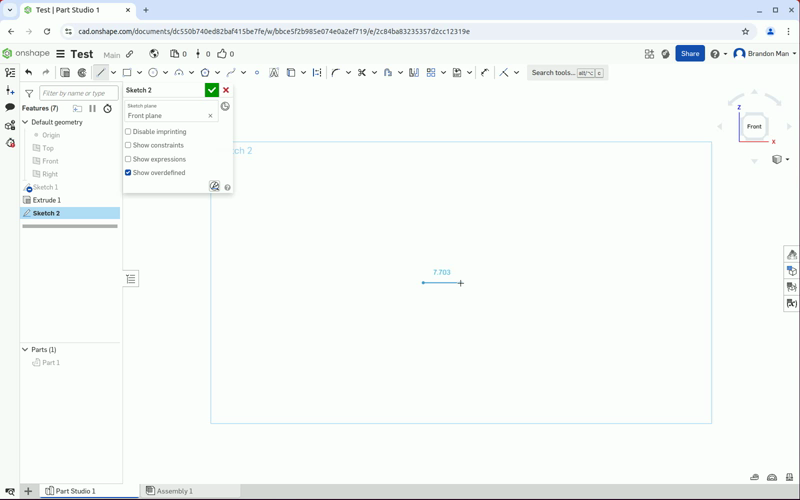
key_down(shift)
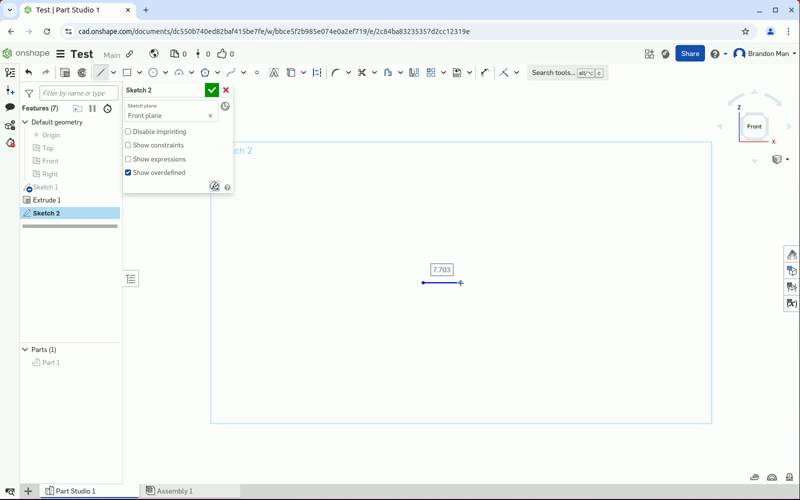
mouse_move(460, 189)
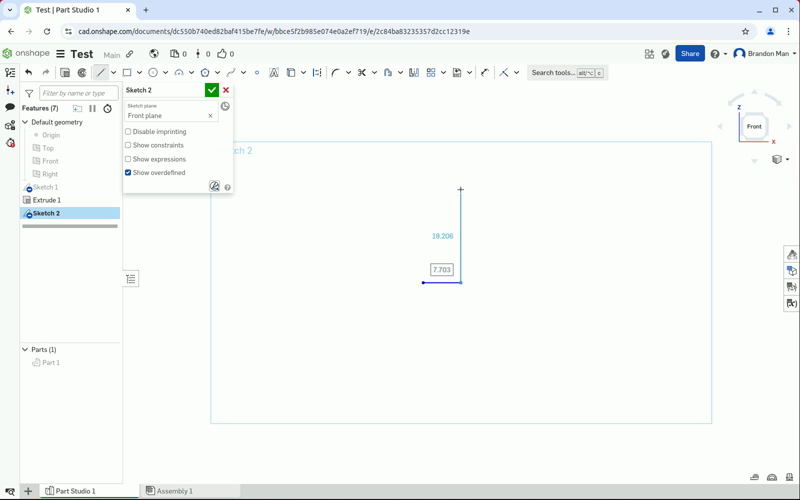
click(460, 189)
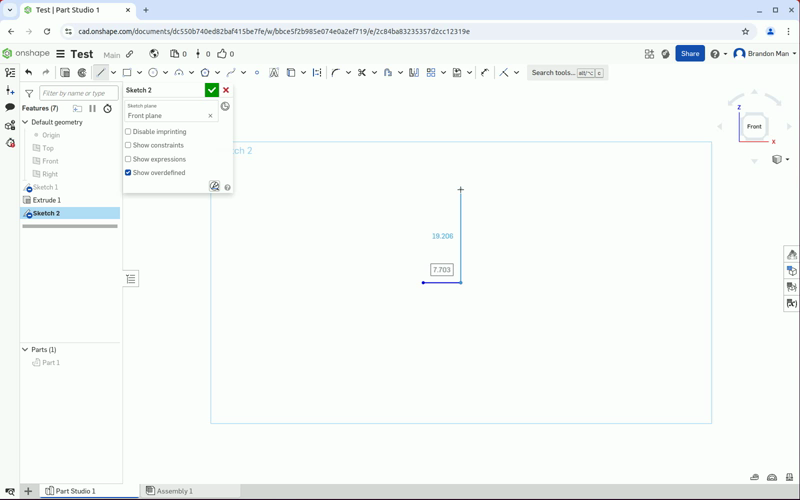
key_up(shift)
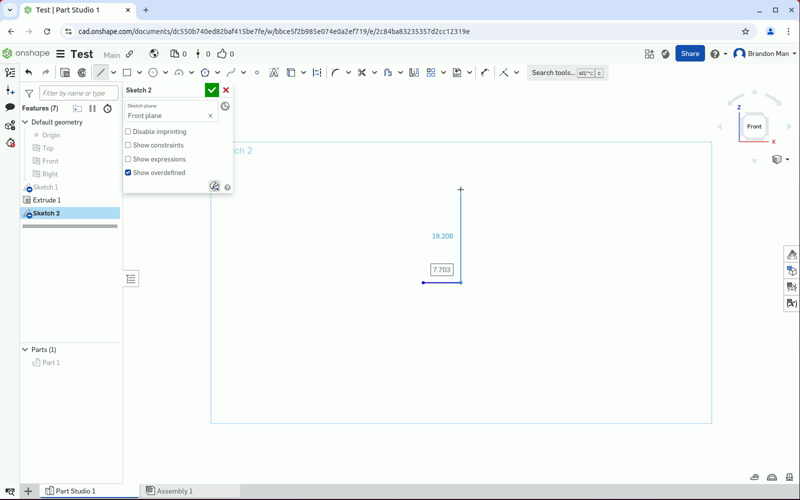
key_down(shift)
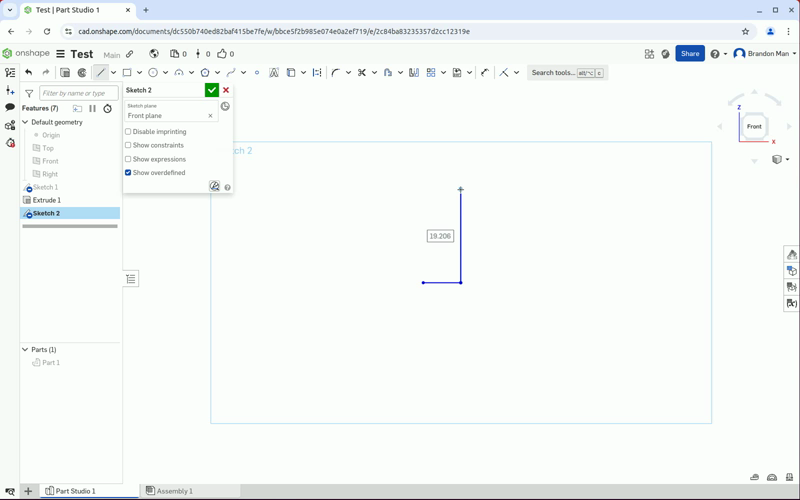
mouse_move(490, 189)
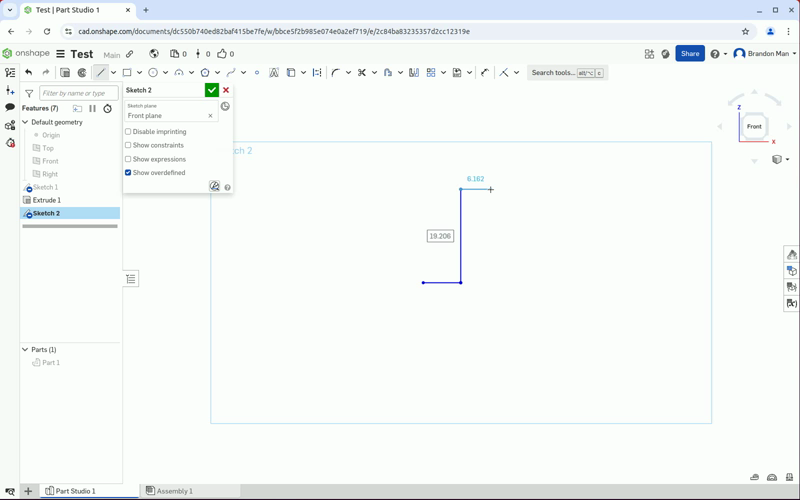
mouse_move(423, 189)
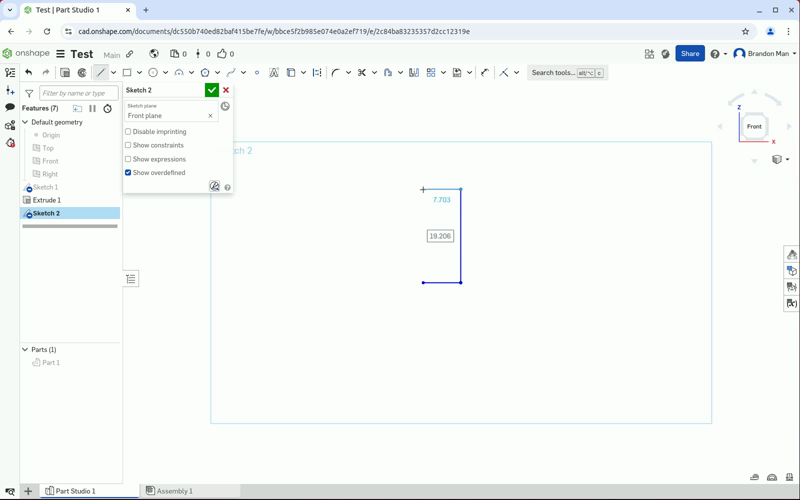
click(423, 189)
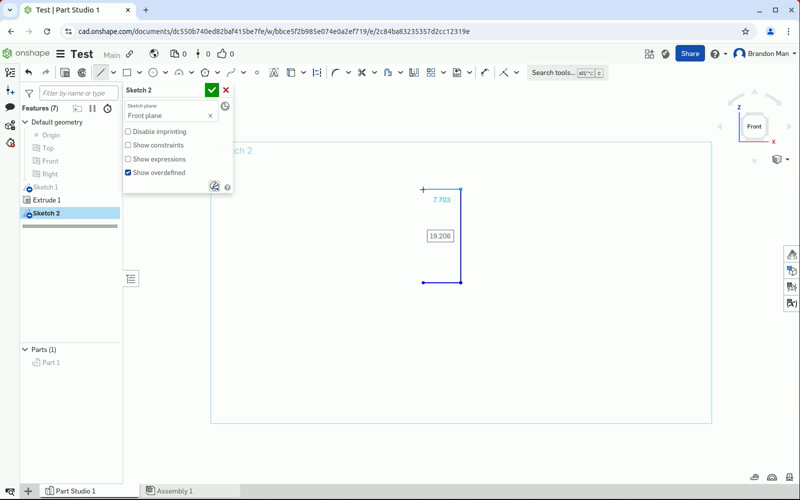
key_up(shift)
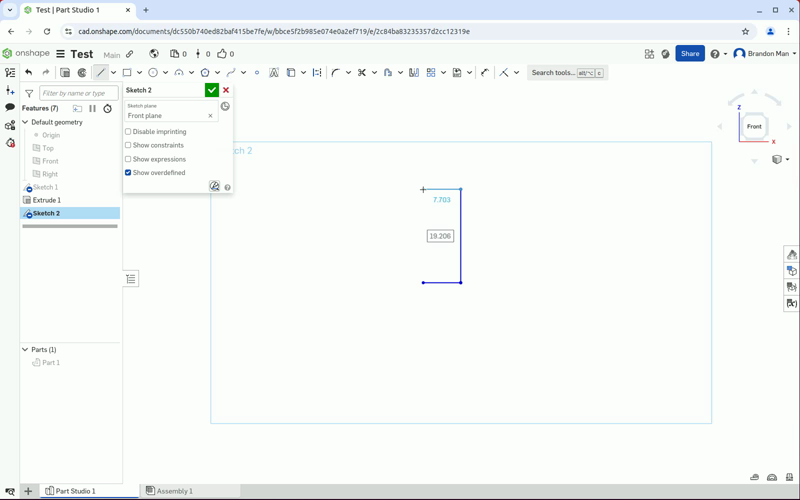
key_down(shift)
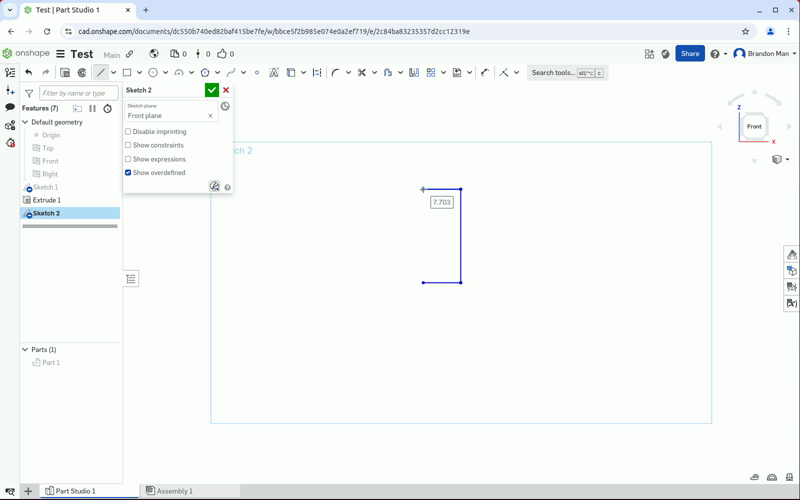
mouse_move(453, 189)
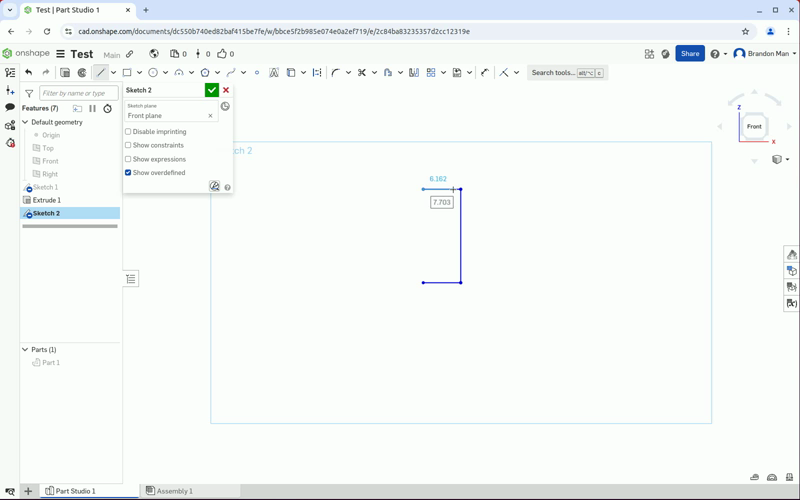
mouse_move(423, 245)
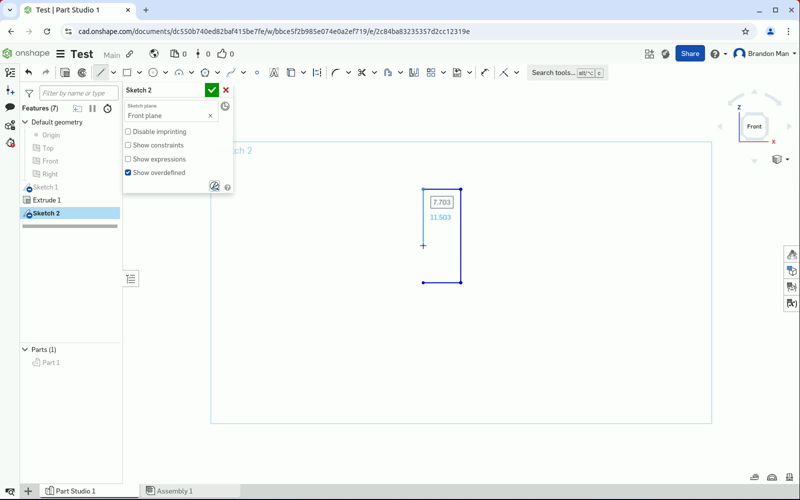
click(423, 245)
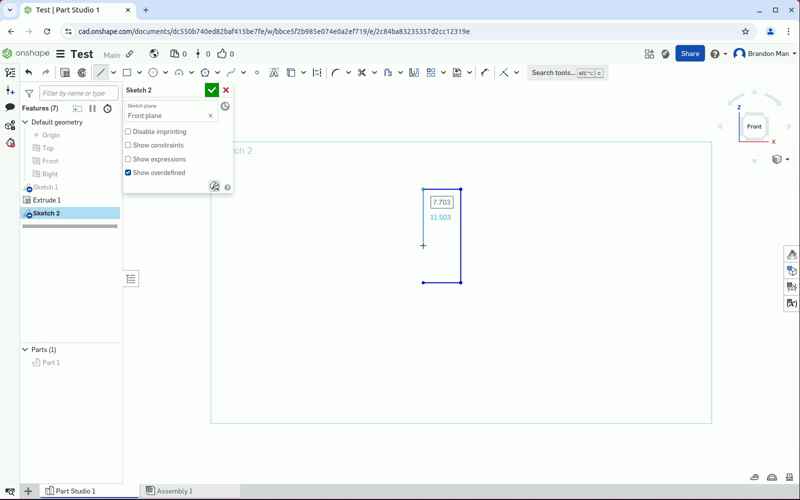
key_up(shift)
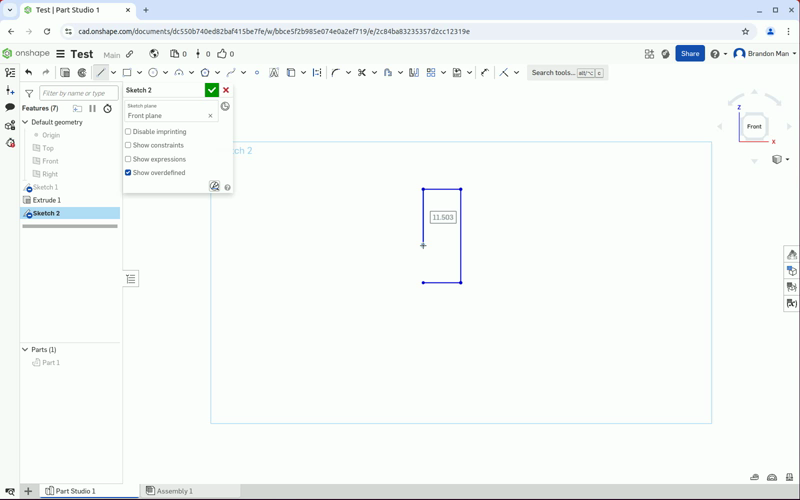
mouse_move(453, 245)
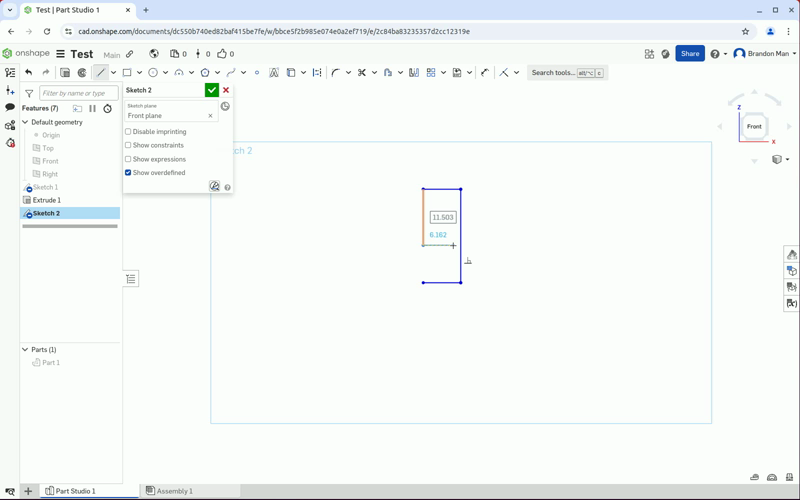
key_down(shift)
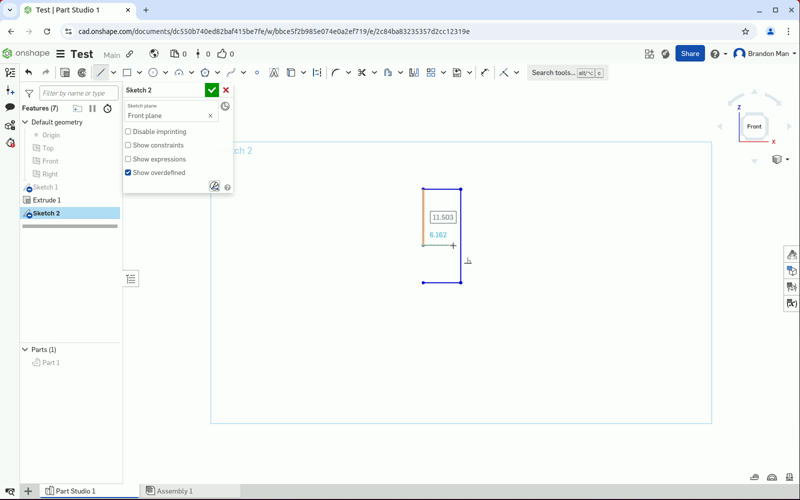
mouse_move(423, 282)
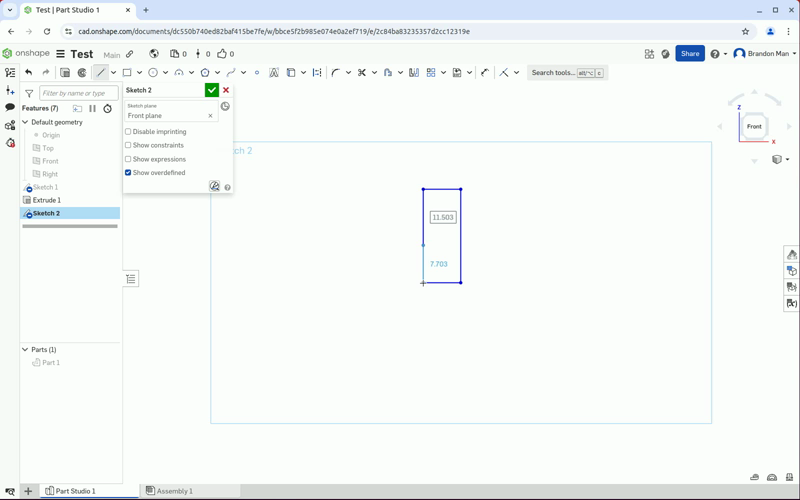
key_up(shift)
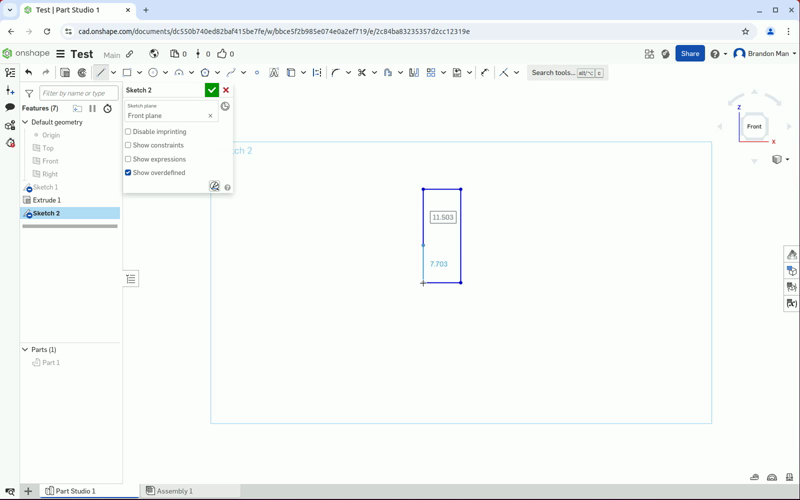
click(423, 282)
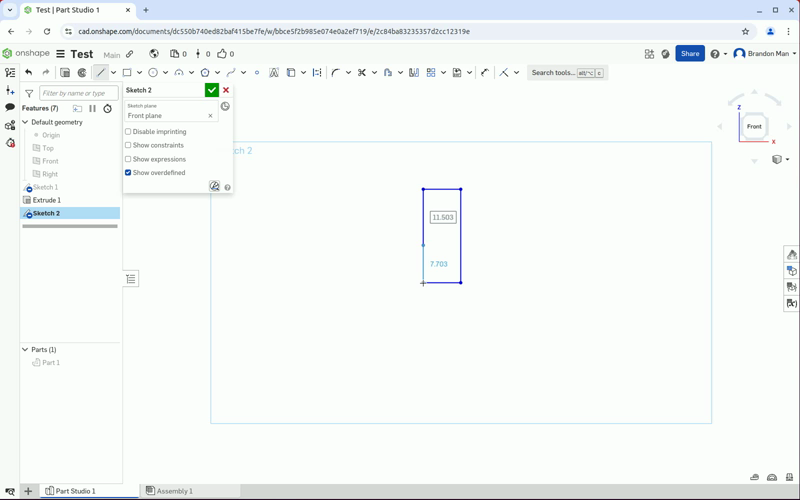
key(esc)
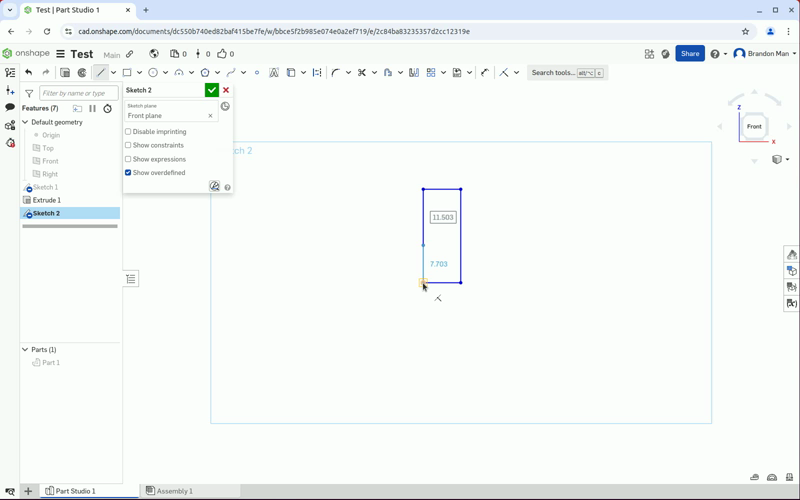
mouse_move(428, 267)
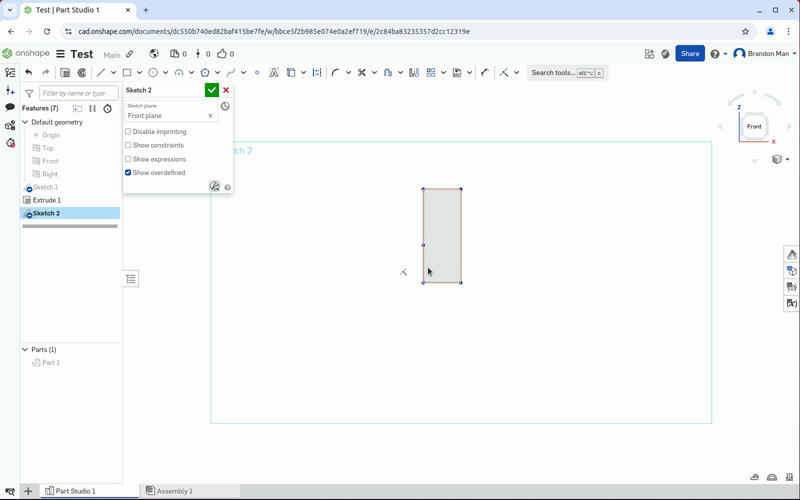
click(428, 267)
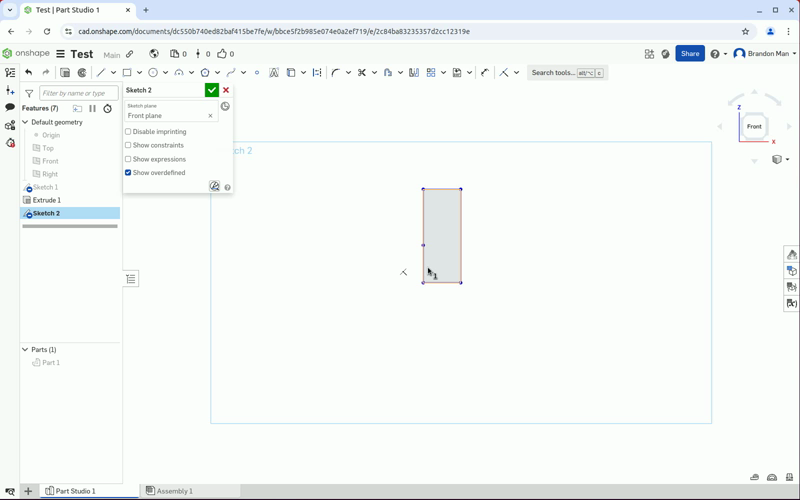
mouse_move(73, 352)
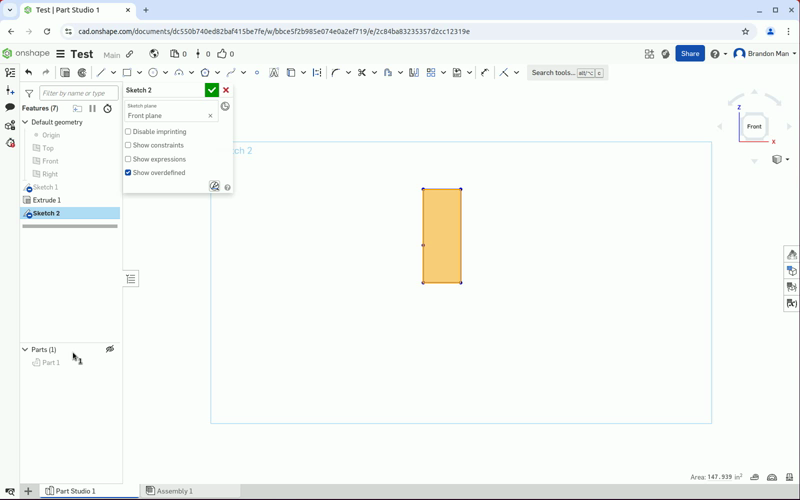
key(shift+y)
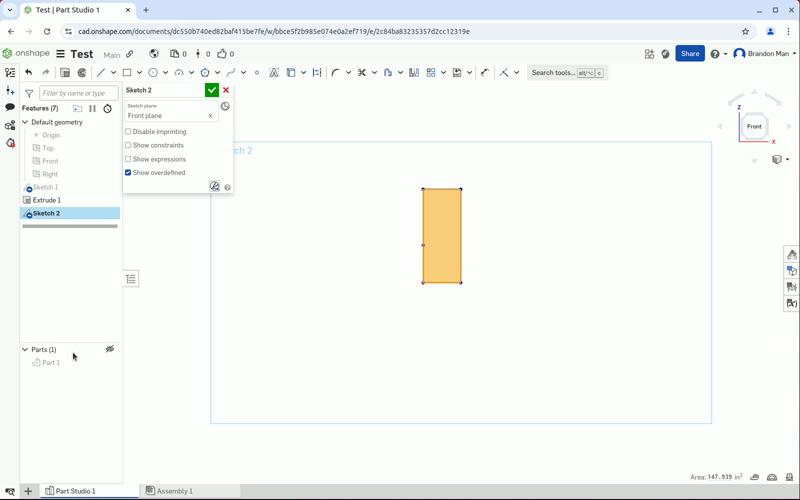
key(shift+e)
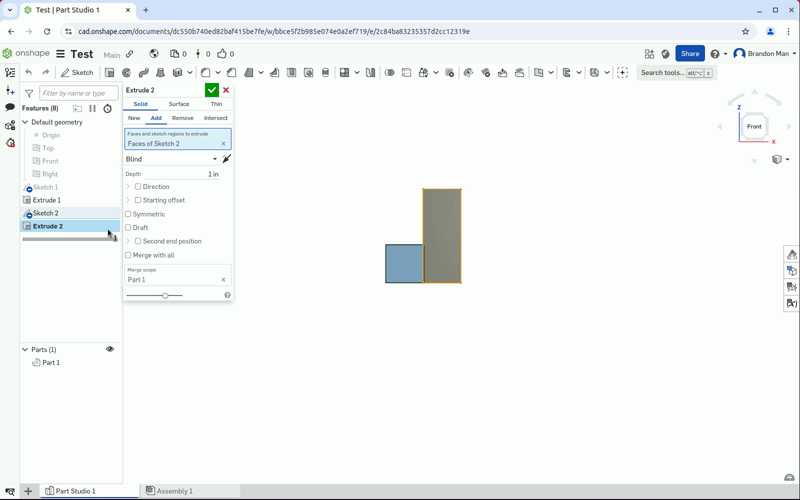
mouse_move(143, 106)
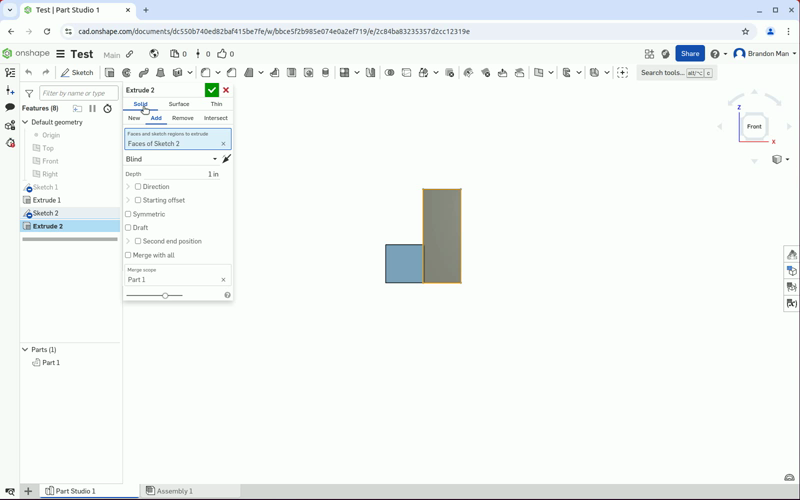
click(143, 106)
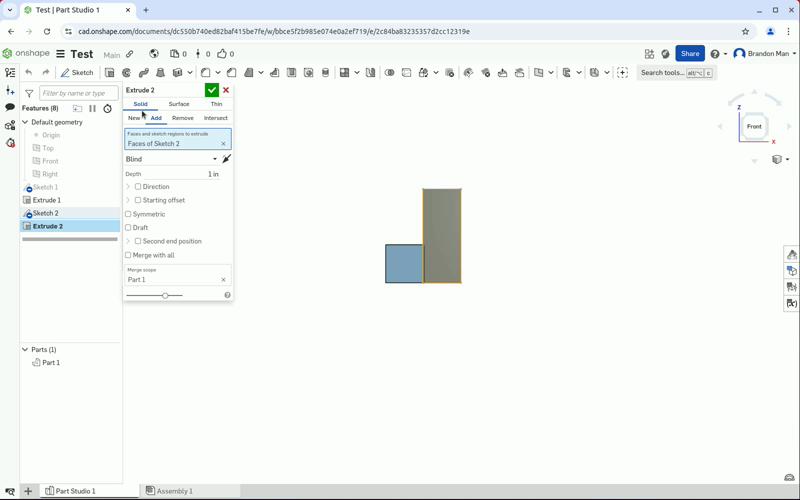
mouse_move(137, 120)
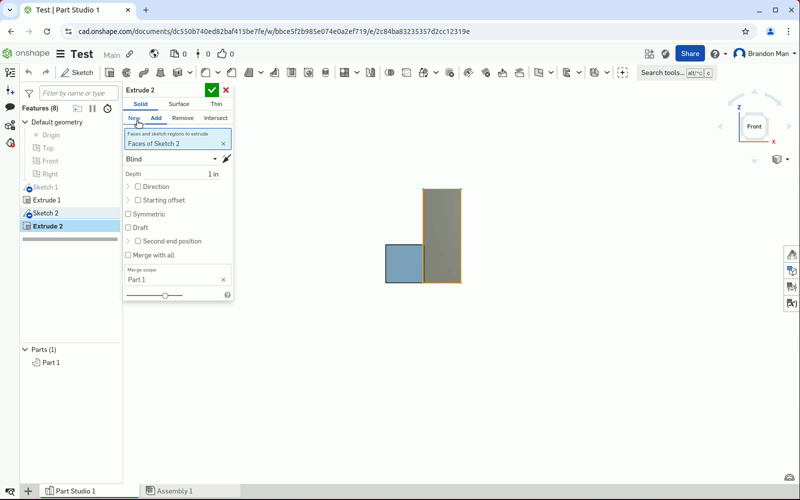
click(137, 120)
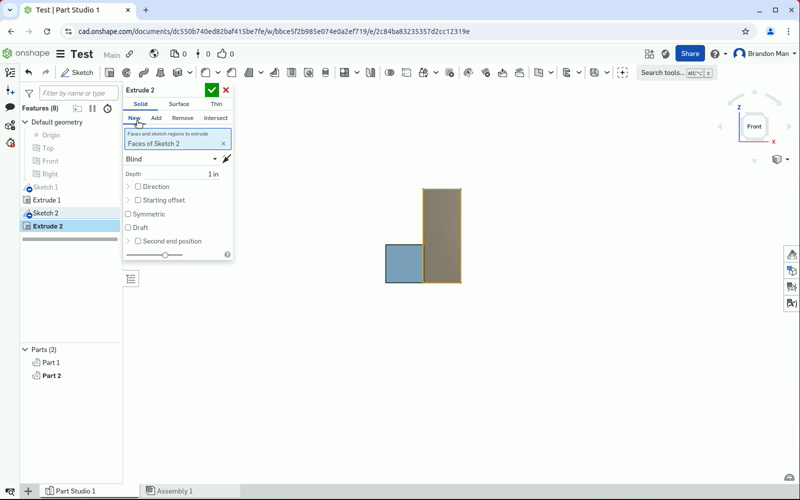
key(tab, 4)
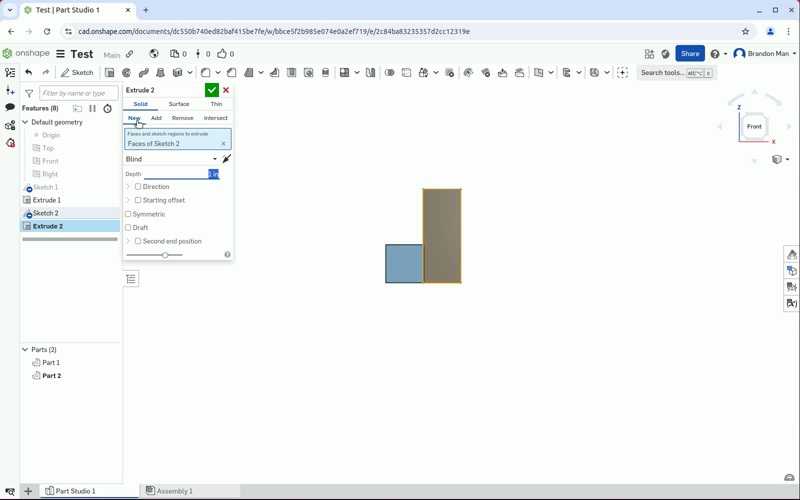
text(23.108)
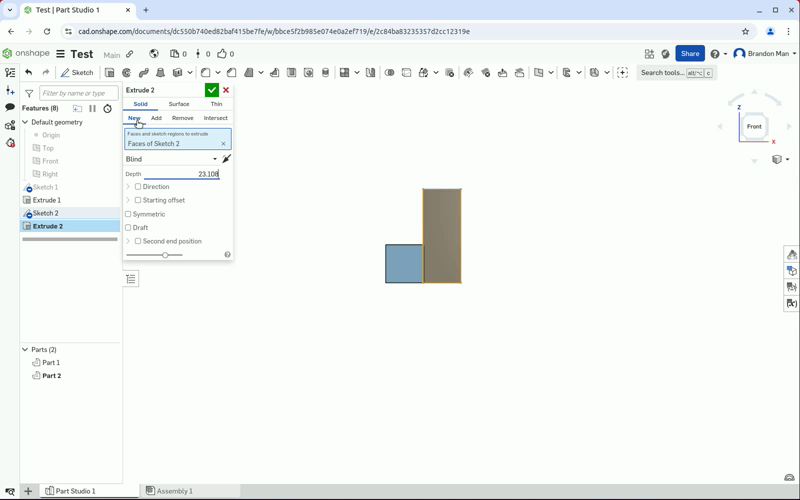
key(enter)
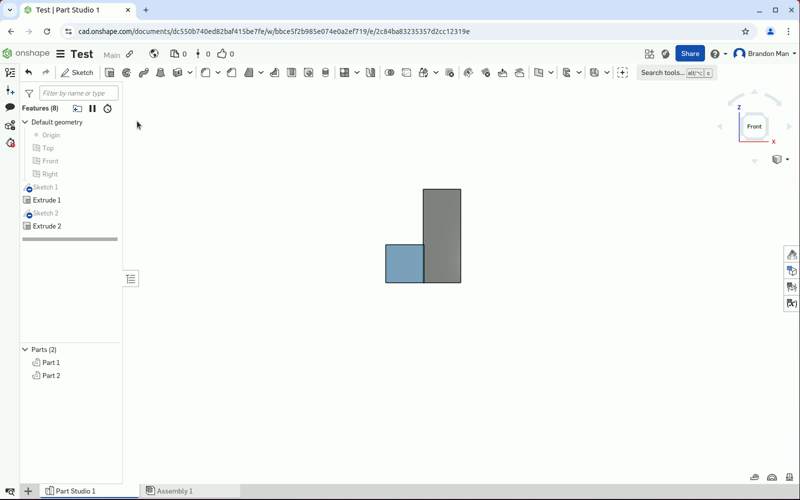
key(shift+h)
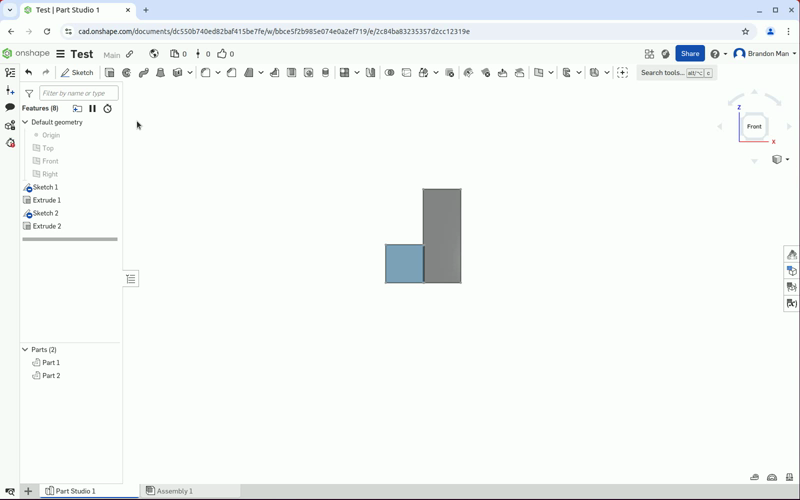
key(shift+h)
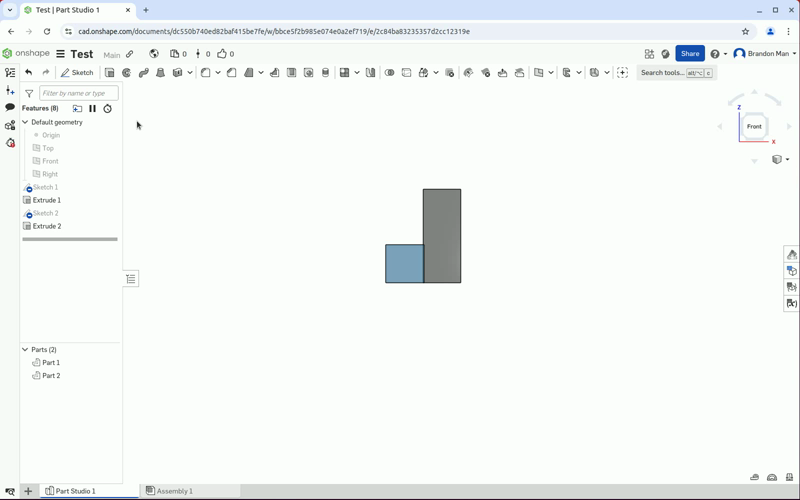
mouse_move(73, 189)
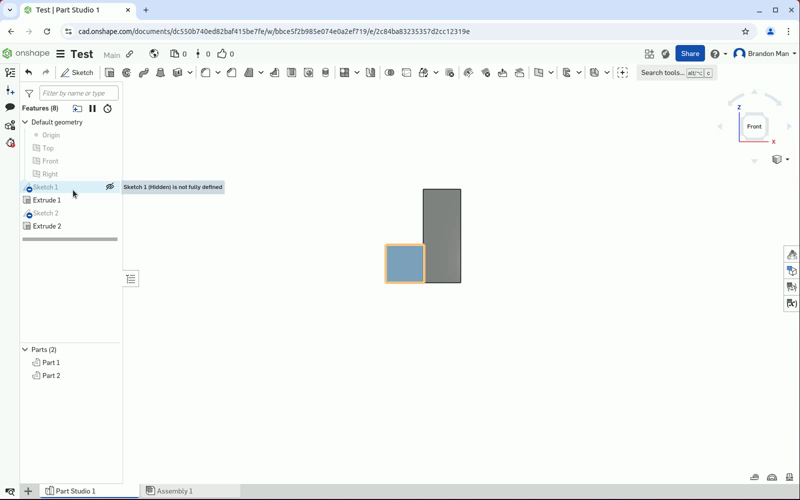
click(73, 189)
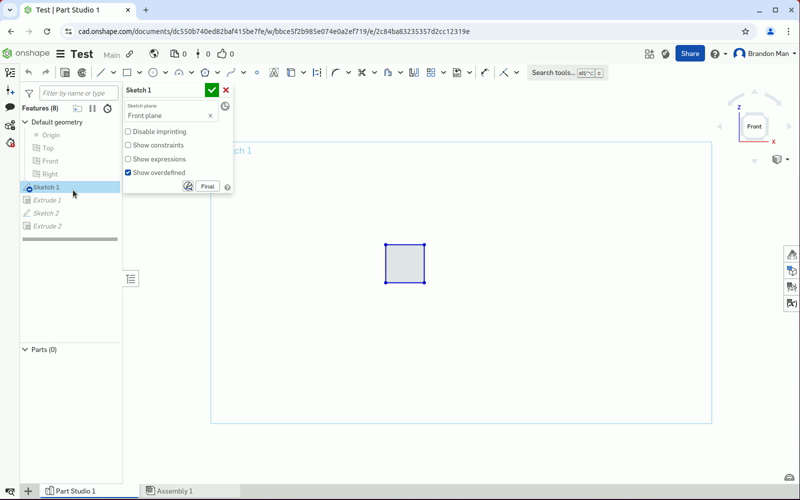
mouse_move(229, 92)
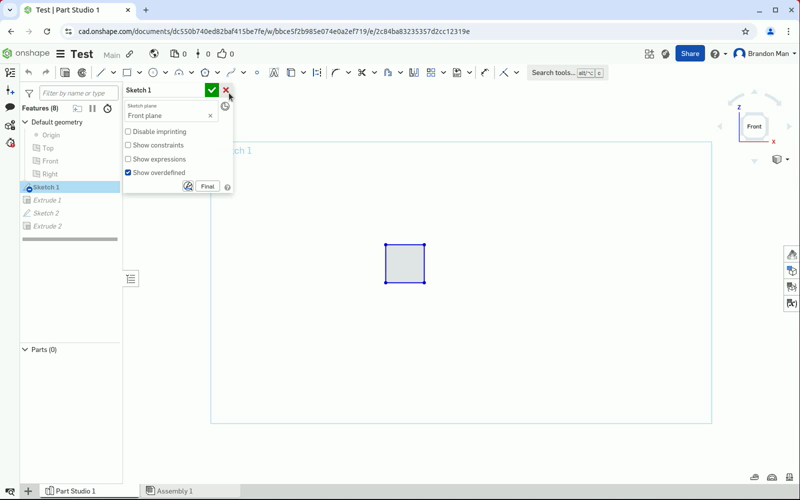
click(229, 92)
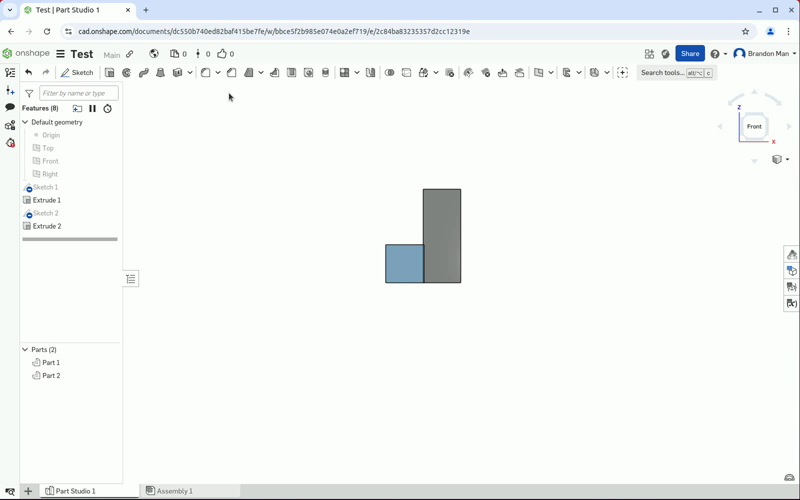
mouse_move(73, 352)
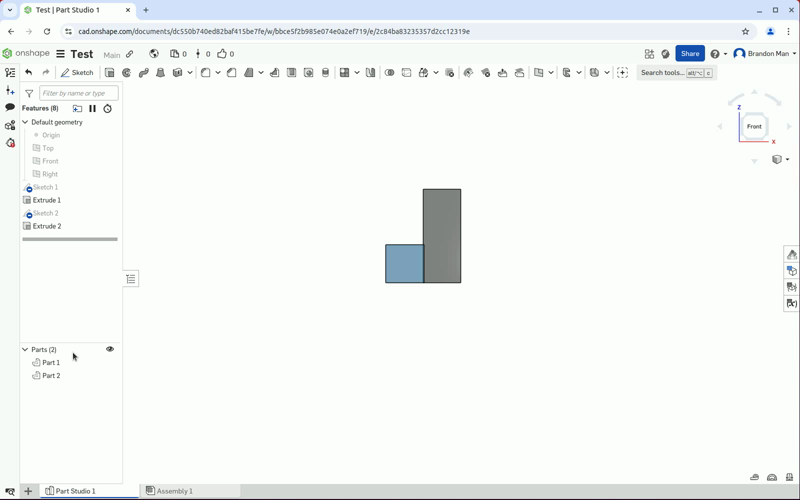
key(y)
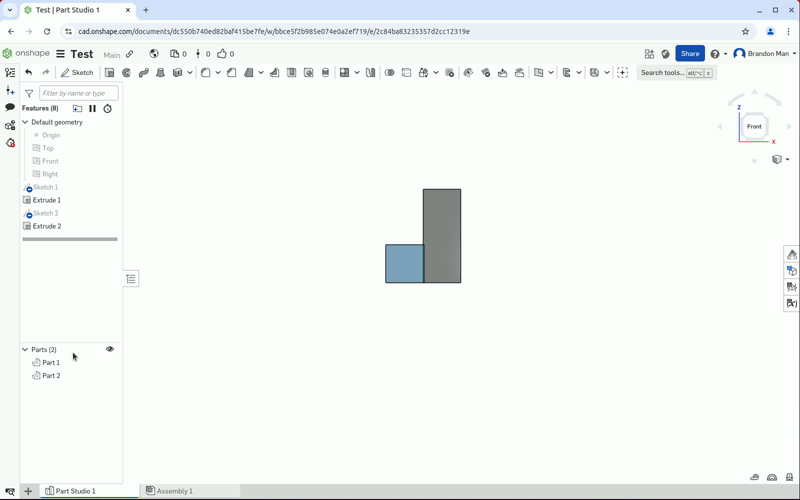
key(shift+p)
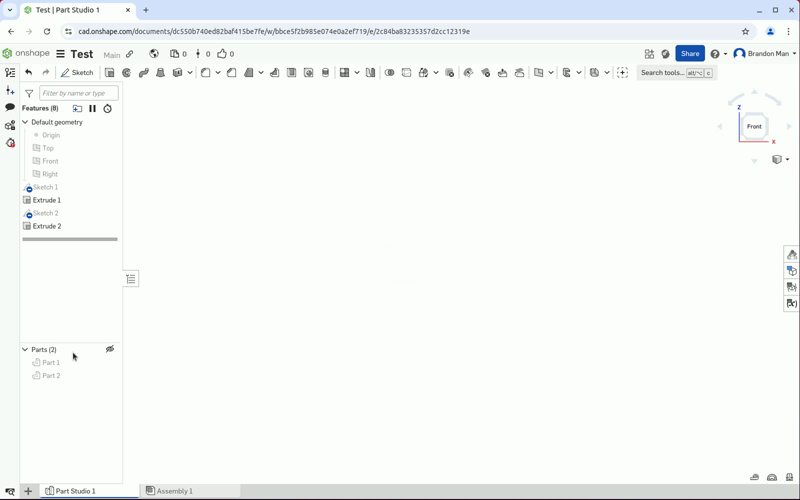
key(space)
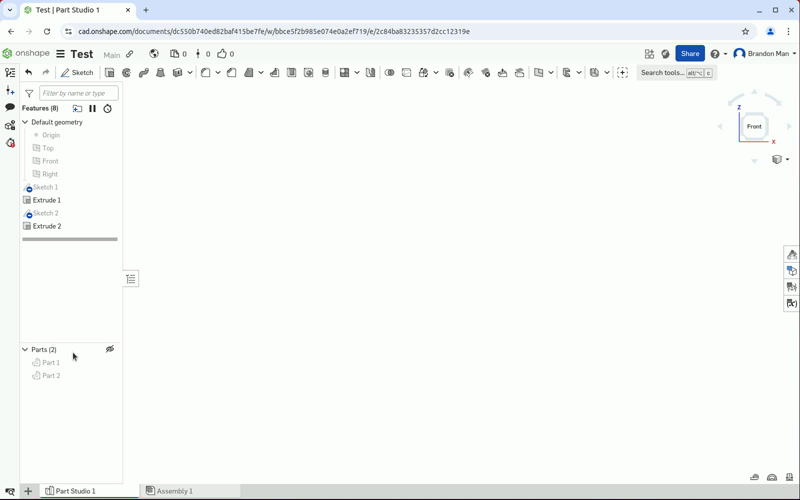
key_down(shift)
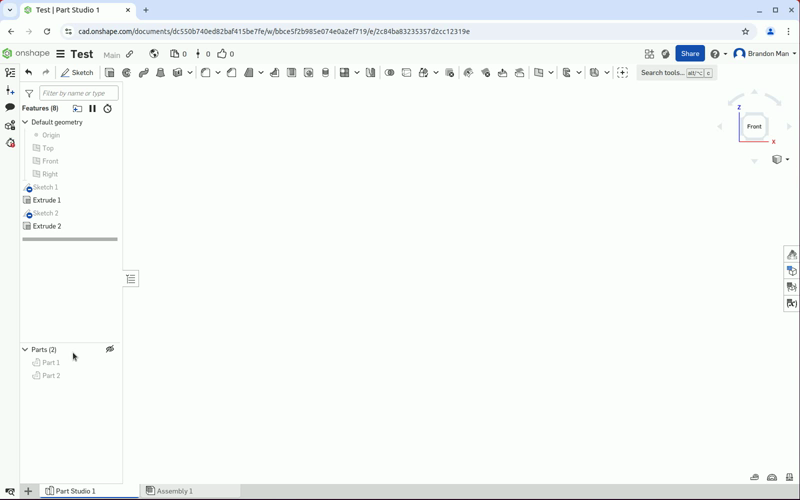
key(left)
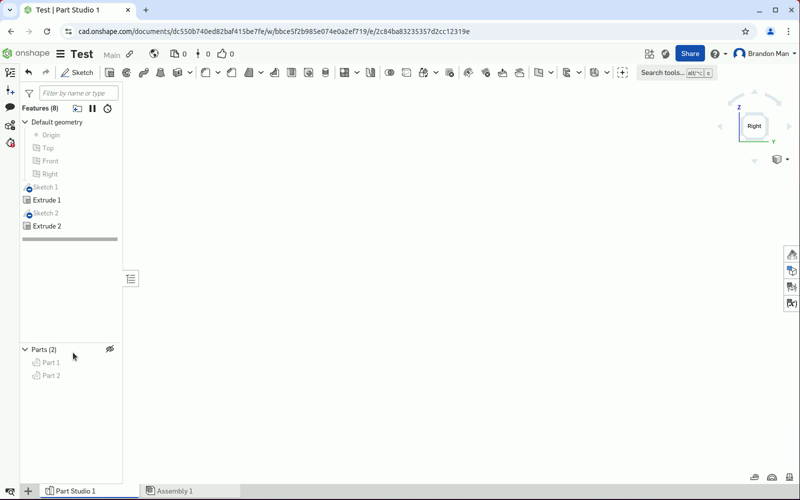
key_up(shift)
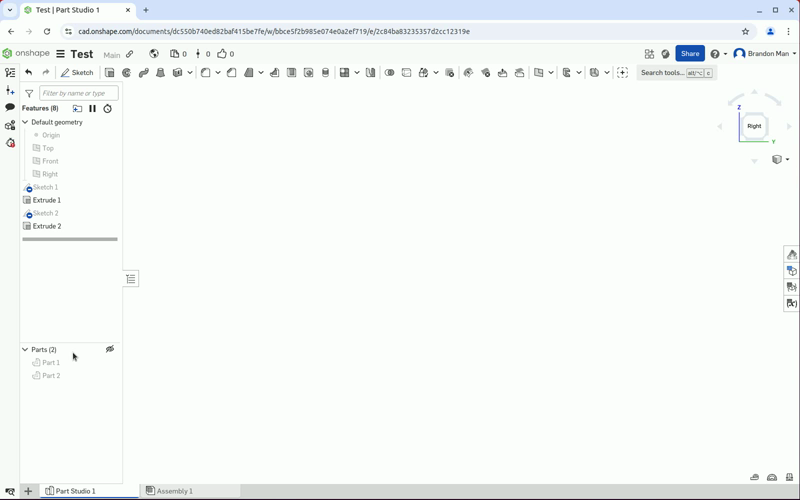
mouse_move(73, 352)
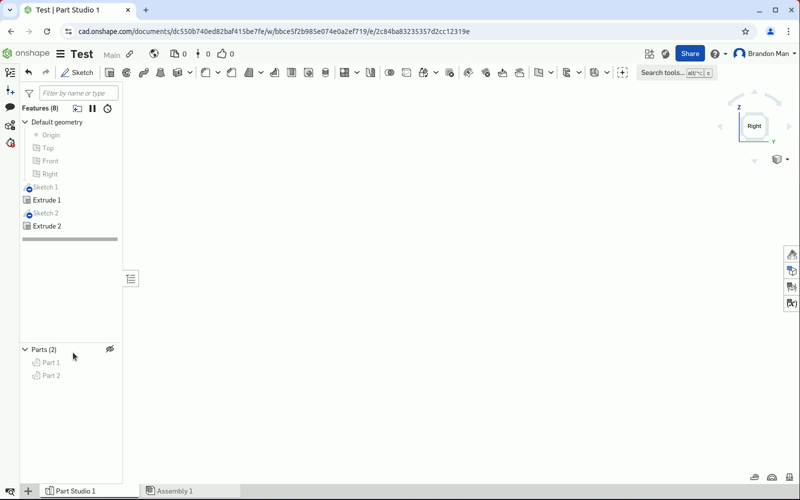
key(shift+y)
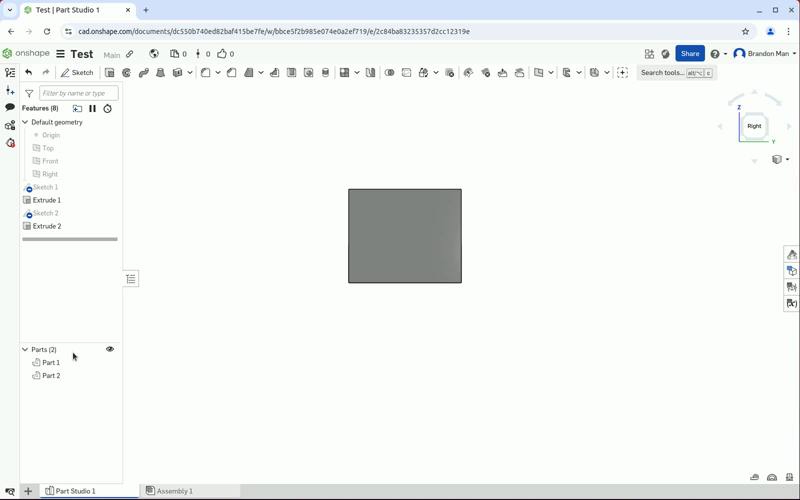
mouse_move(541, 75)
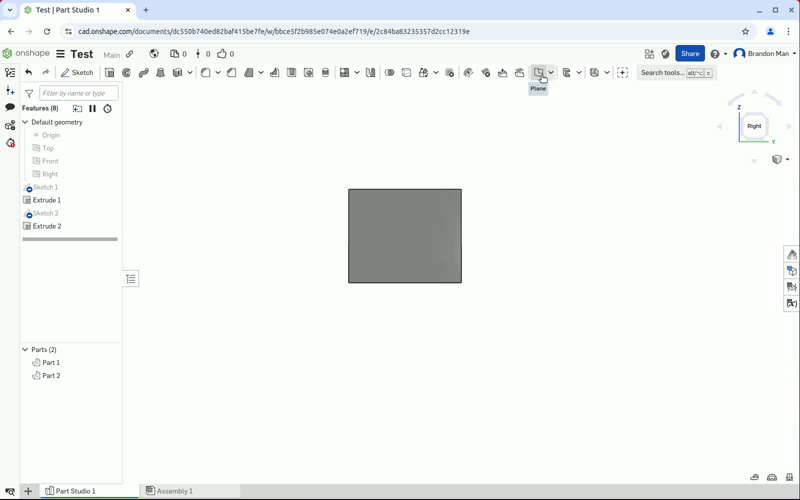
click(541, 75)
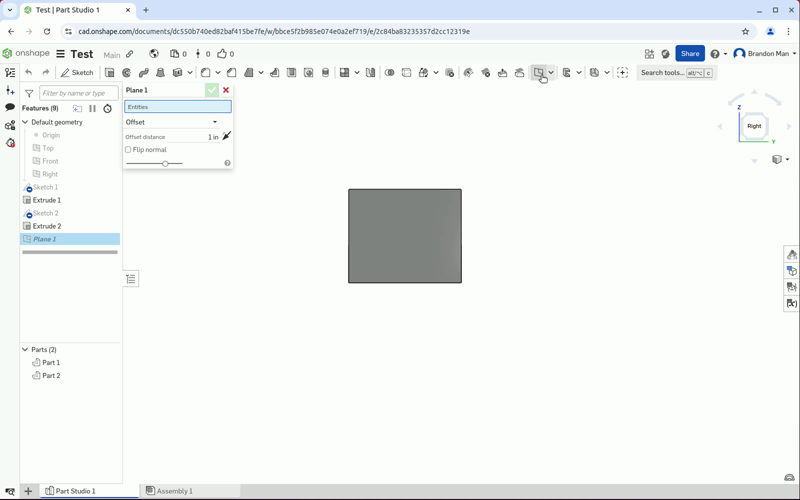
mouse_move(73, 176)
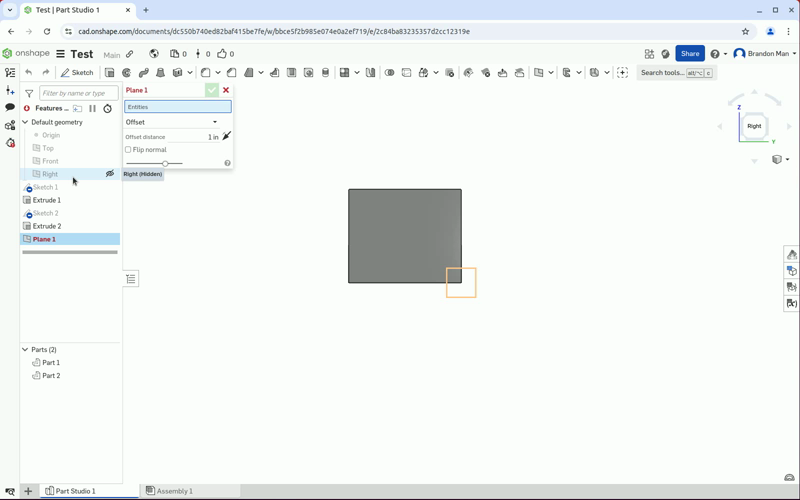
click(73, 176)
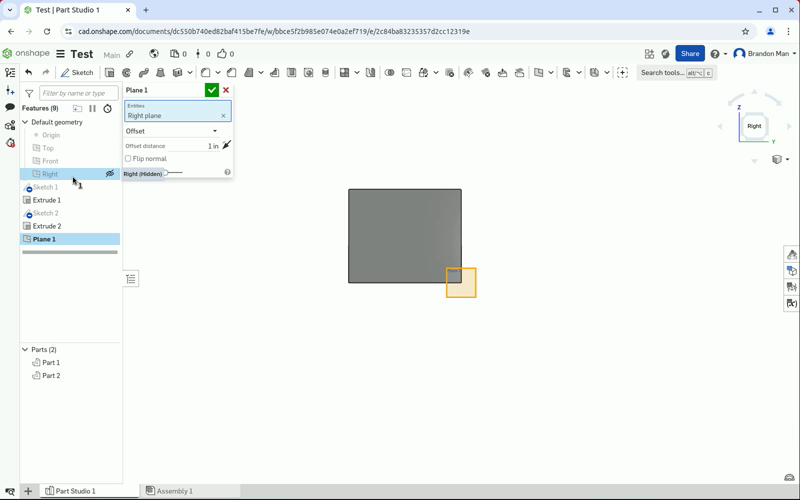
key(tab, 2)
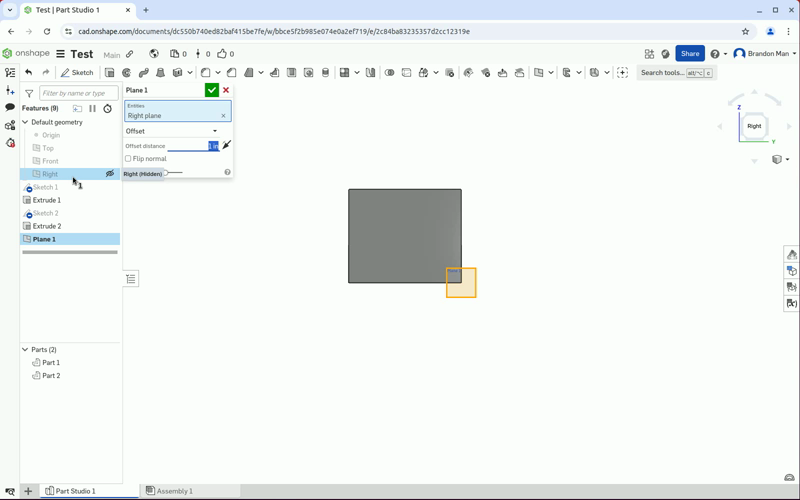
text(7.703)
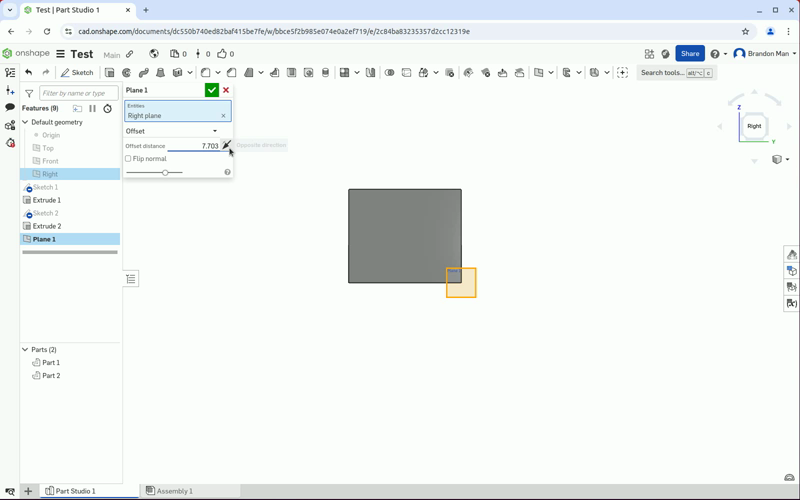
mouse_move(229, 147)
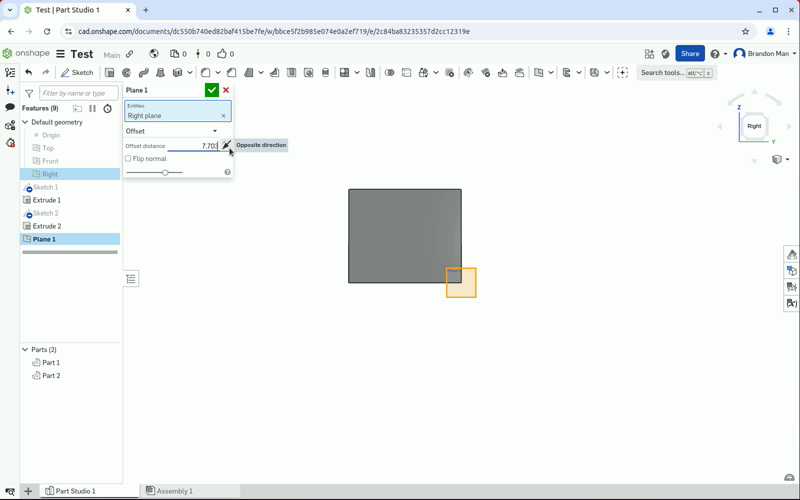
click(229, 147)
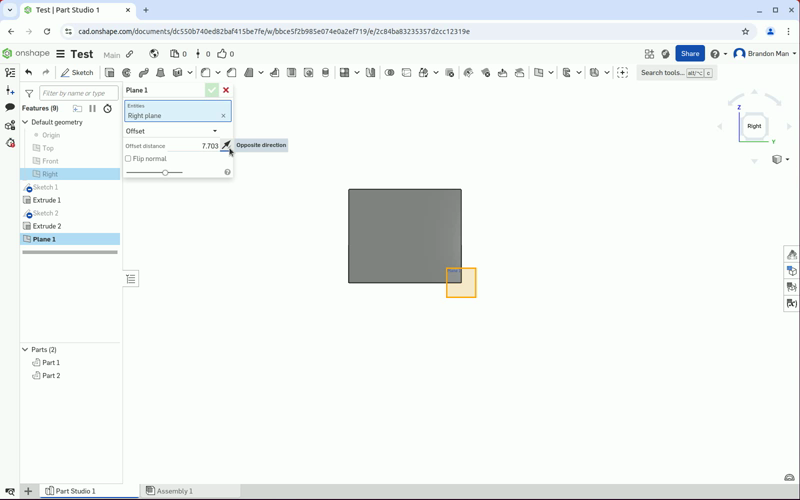
key(enter, 2)
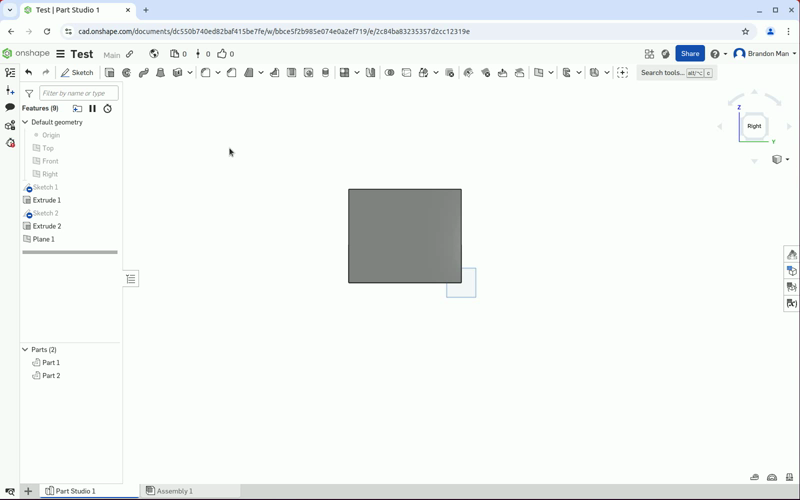
key(shift+s)
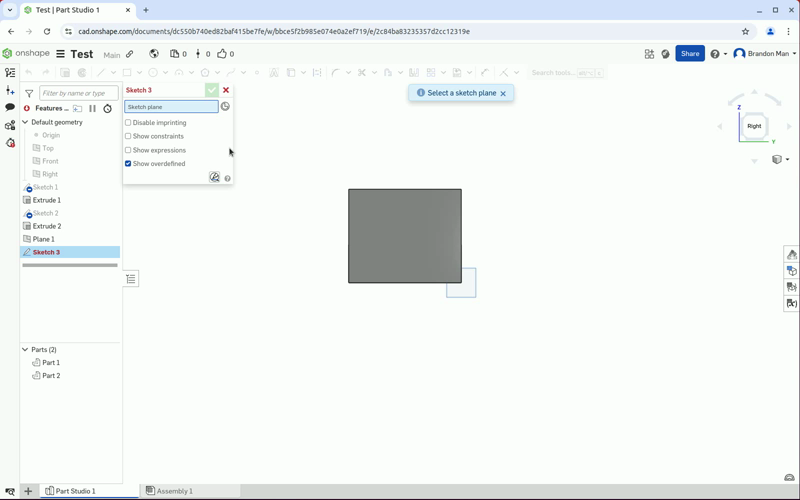
mouse_move(73, 241)
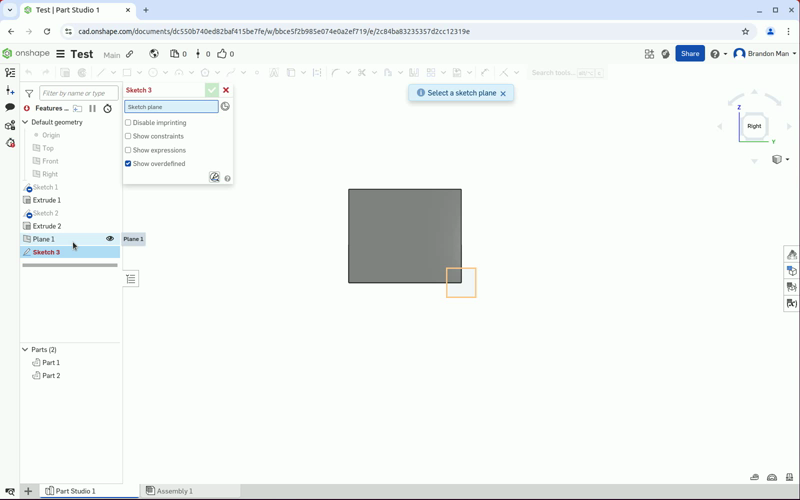
click(73, 241)
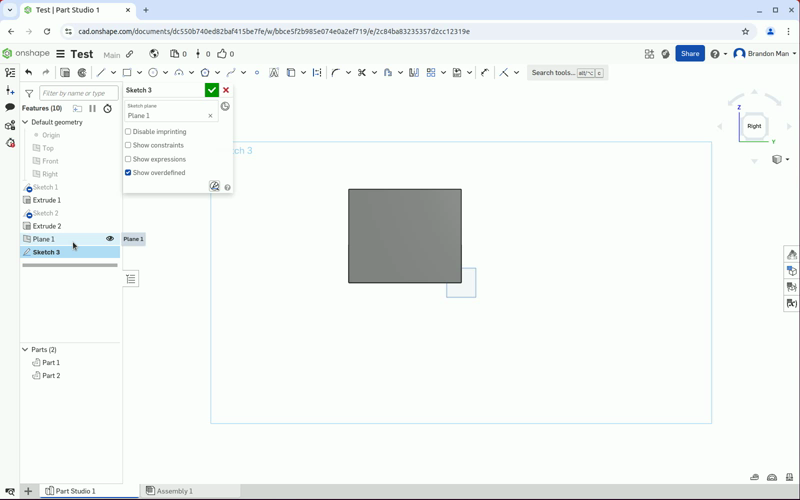
mouse_move(73, 352)
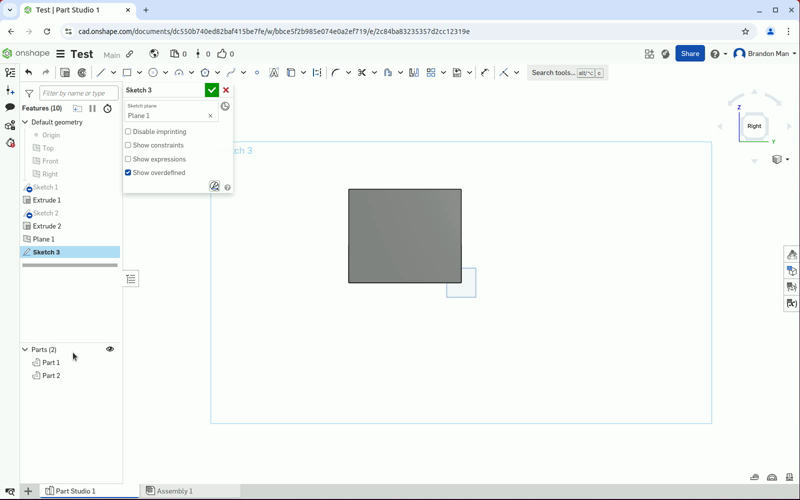
key(y)
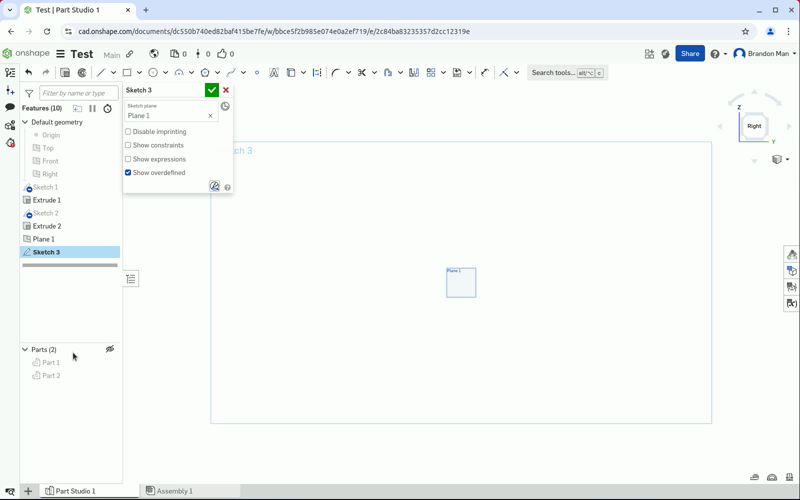
key(l)
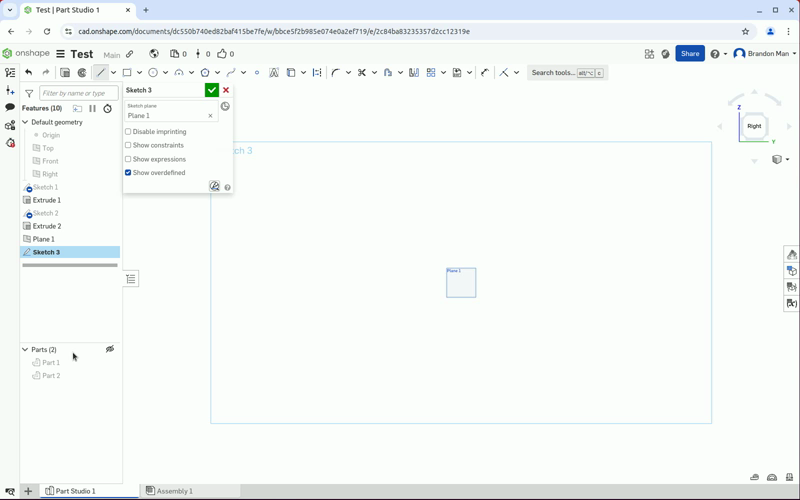
key_down(shift)
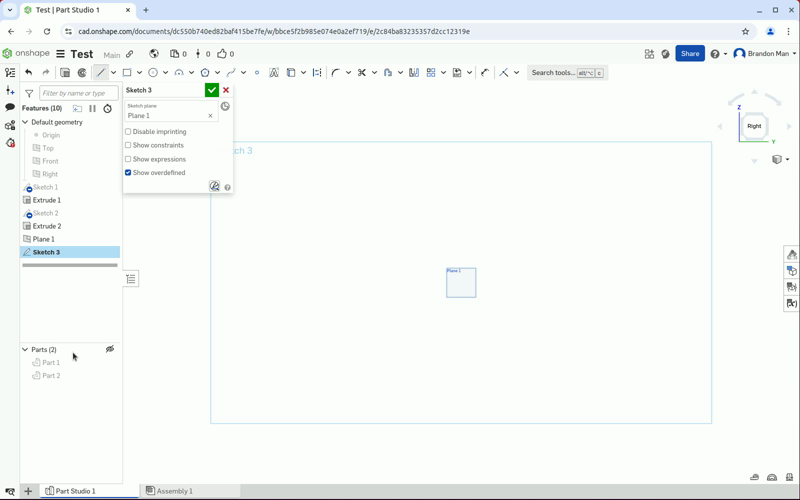
mouse_move(422, 189)
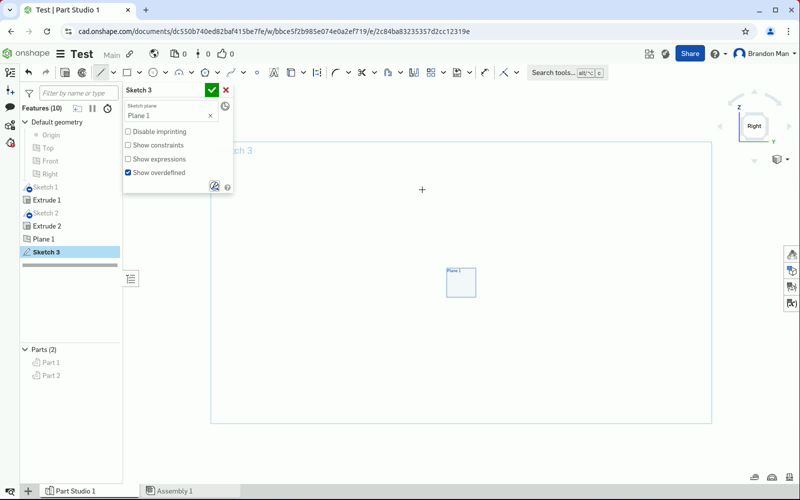
click(422, 189)
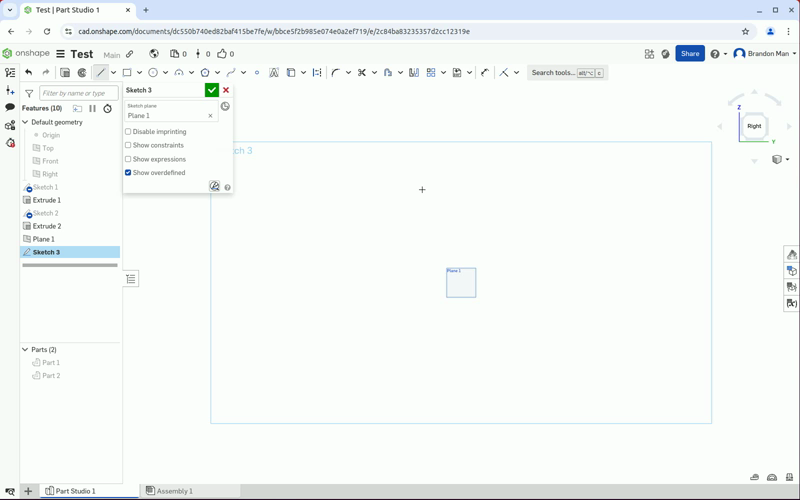
key_up(shift)
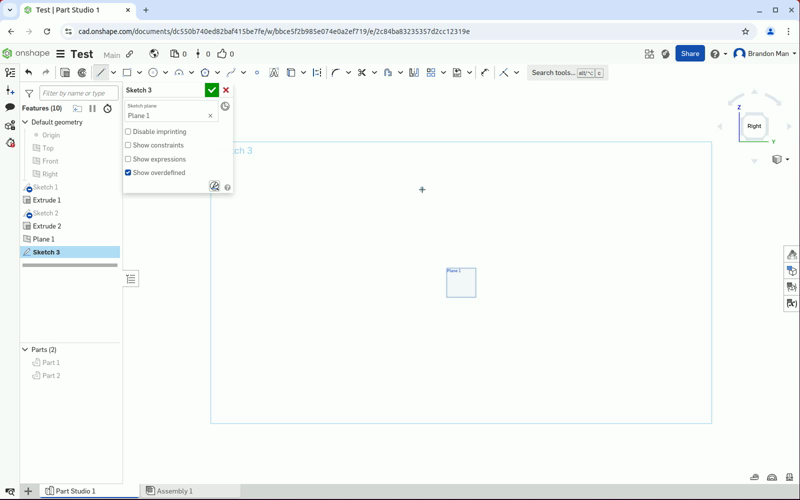
key_down(shift)
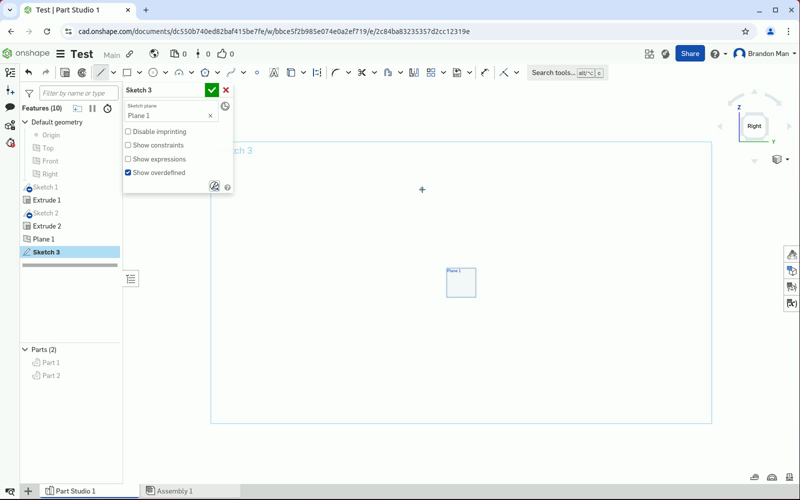
mouse_move(459, 246)
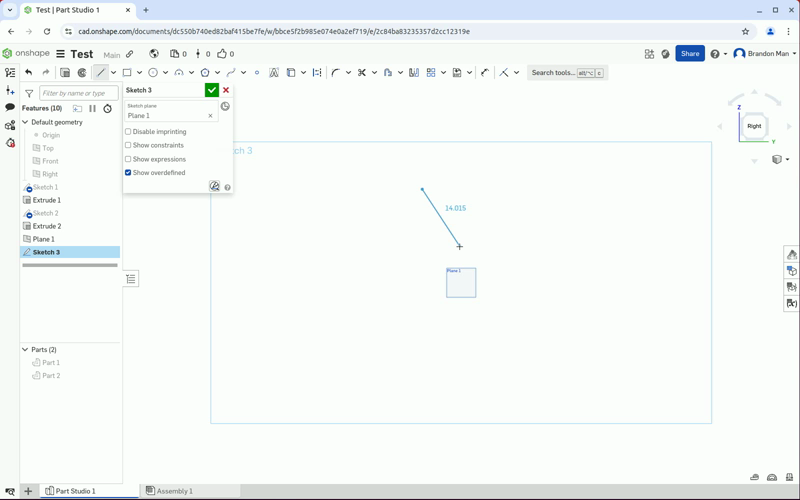
click(459, 246)
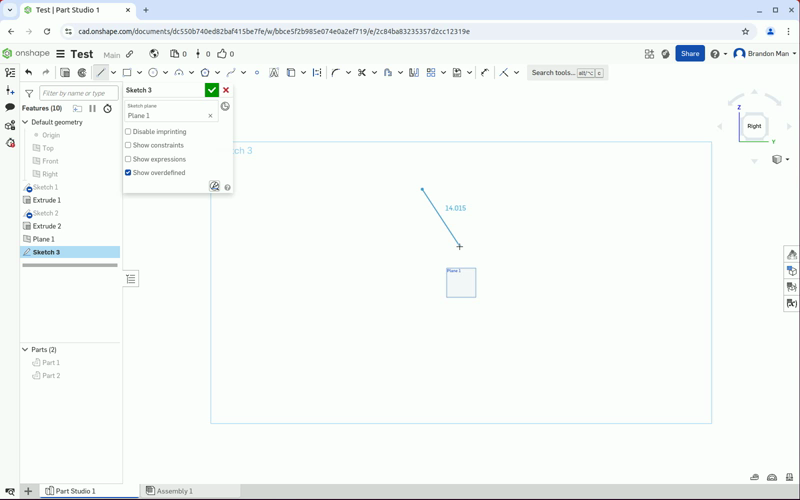
key_up(shift)
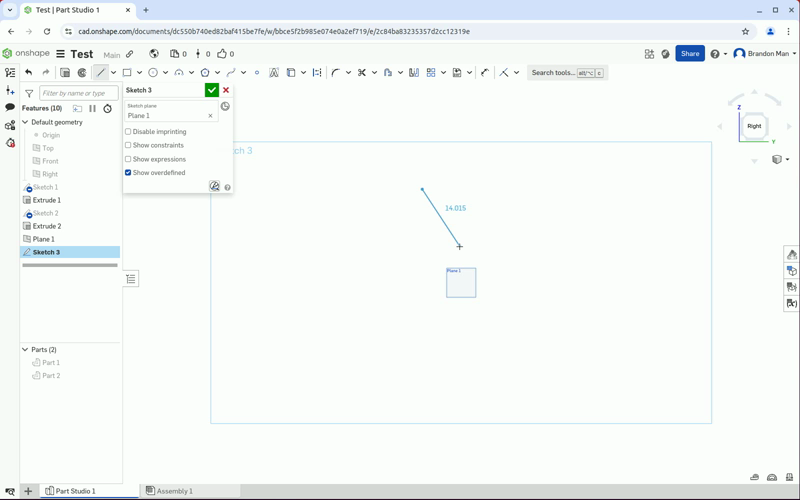
key_down(shift)
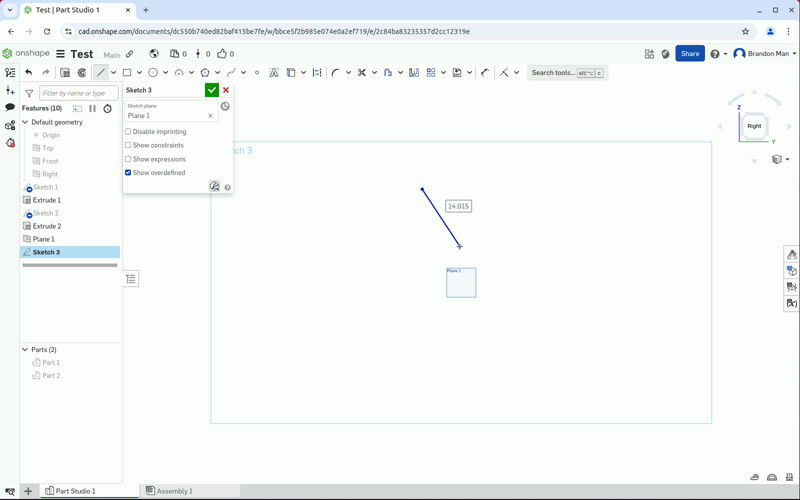
mouse_move(489, 246)
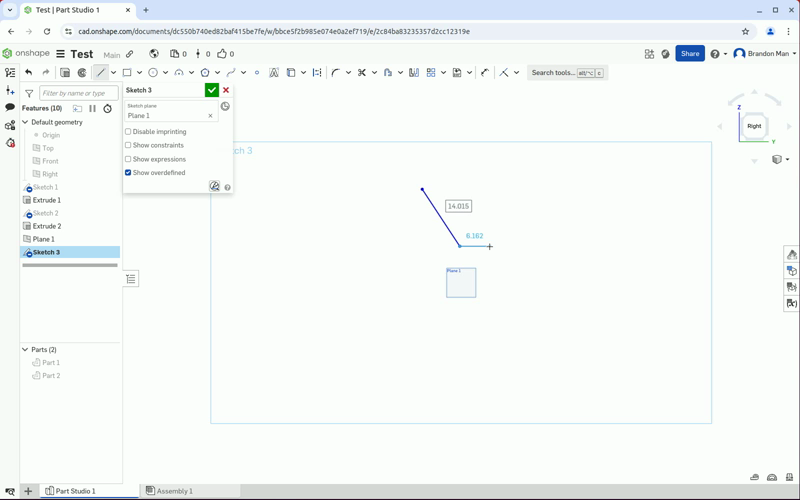
mouse_move(459, 189)
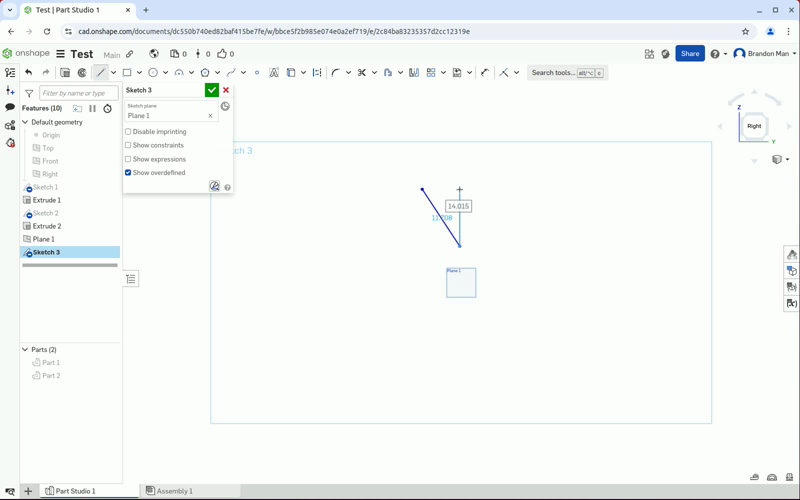
click(459, 189)
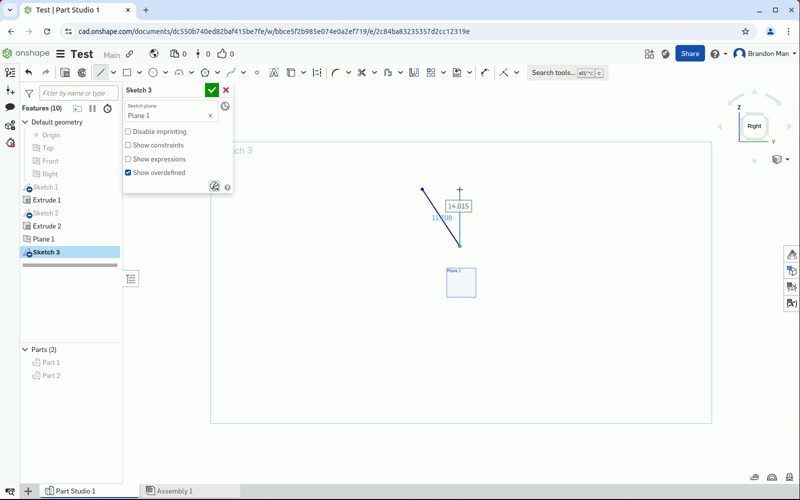
key_up(shift)
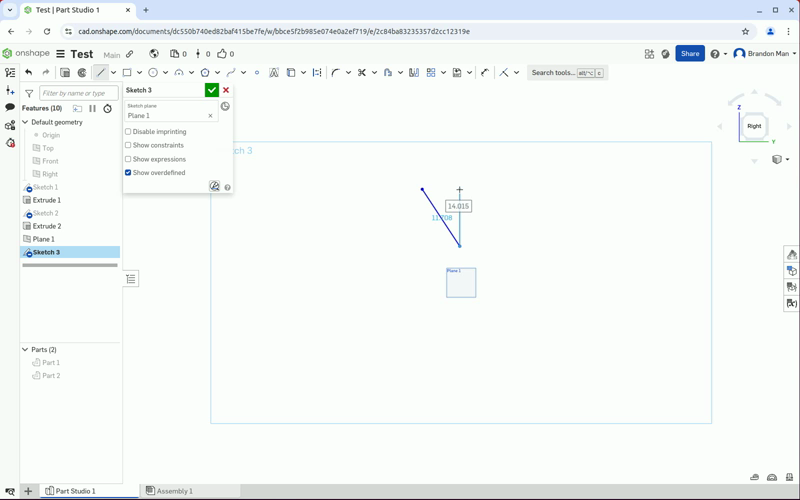
mouse_move(489, 189)
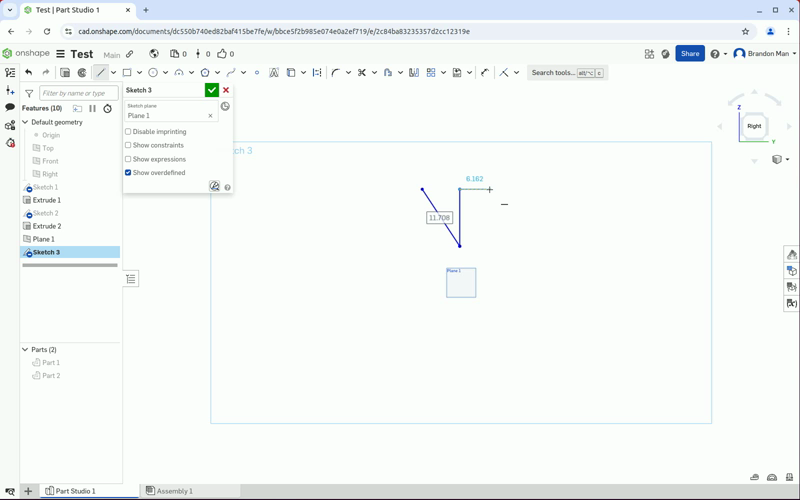
key_down(shift)
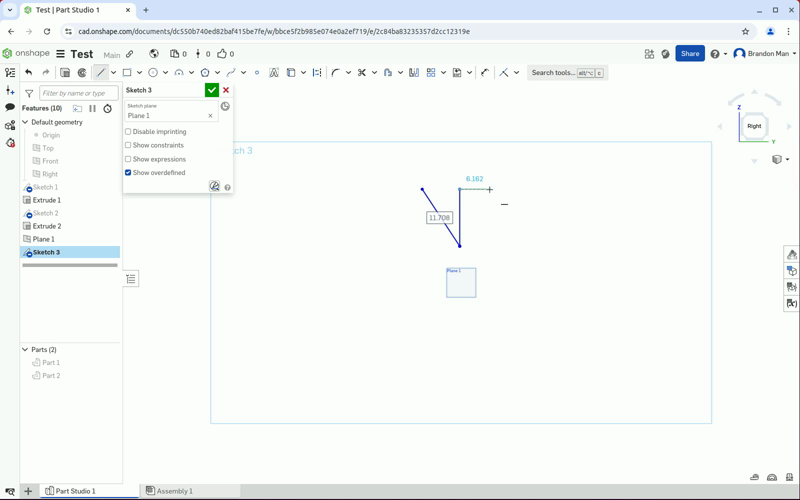
mouse_move(422, 189)
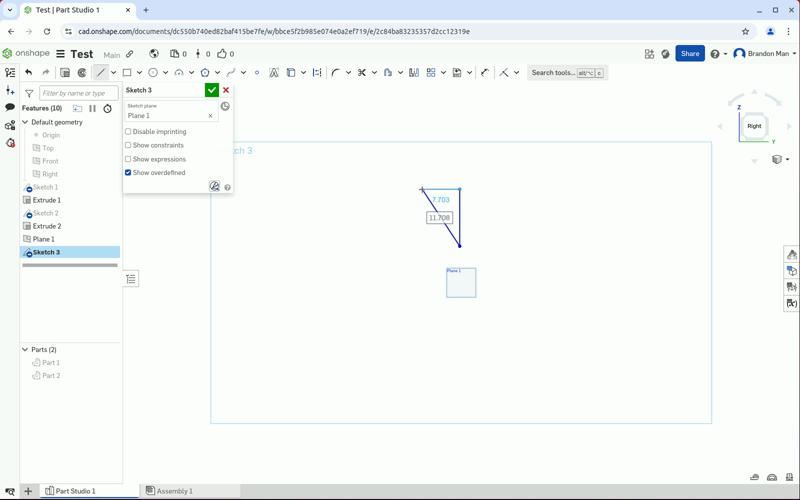
key_up(shift)
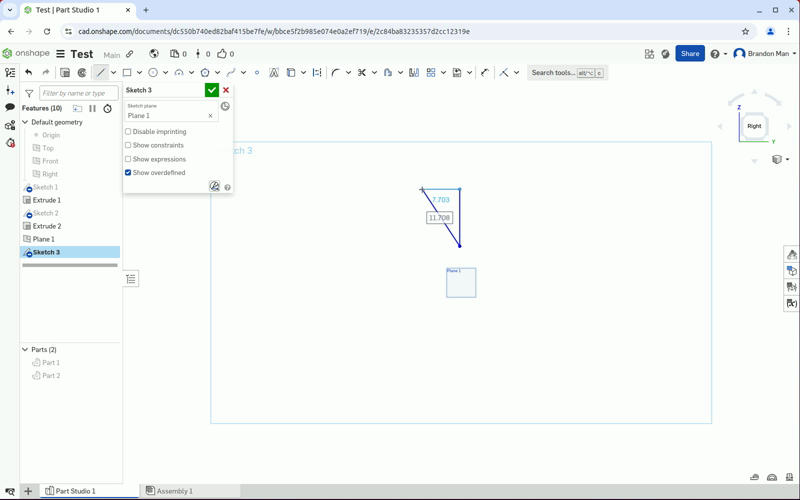
click(422, 189)
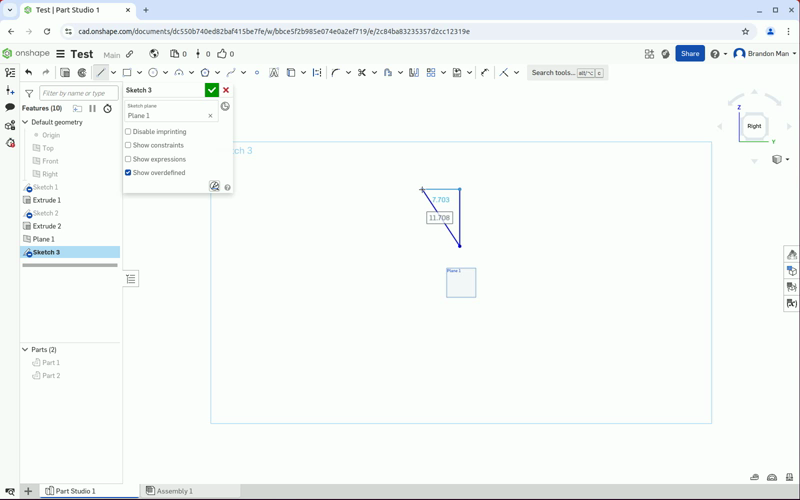
key(esc)
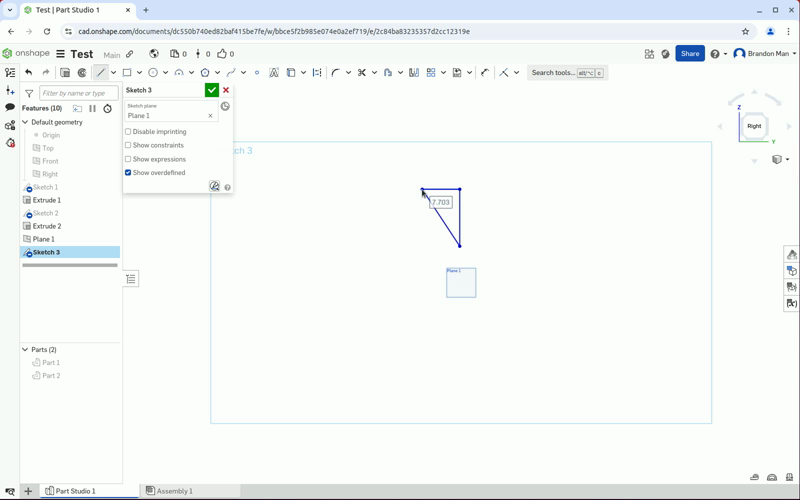
mouse_move(451, 198)
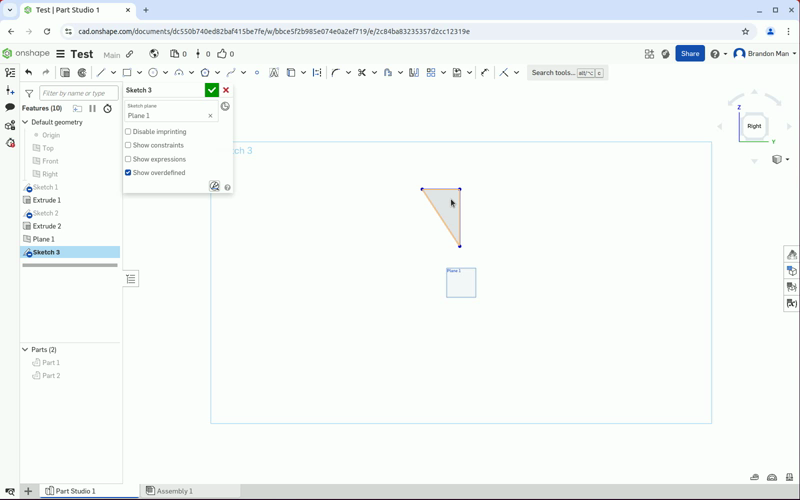
scroll(6)
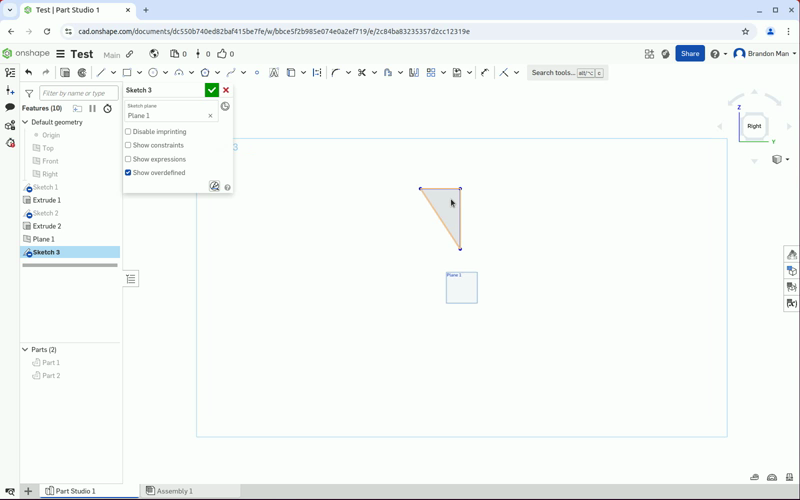
scroll(6)
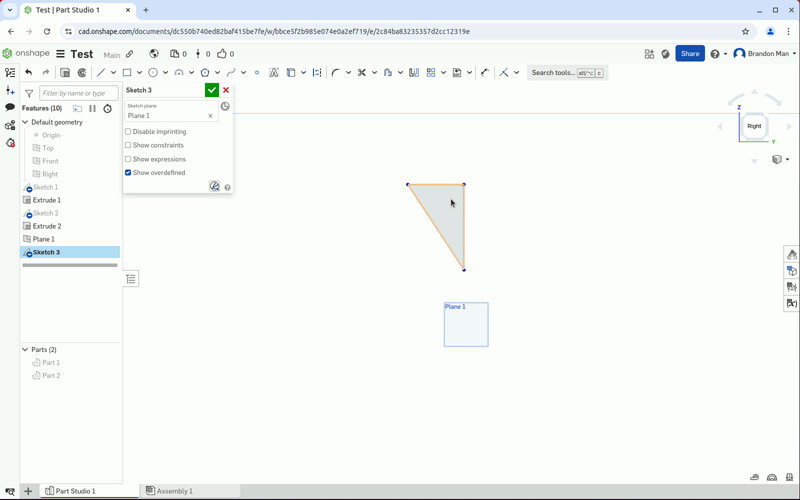
scroll(6)
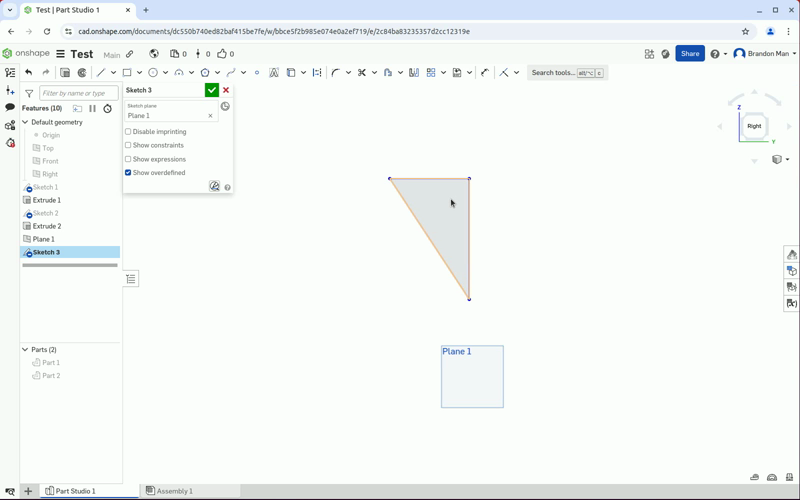
scroll(6)
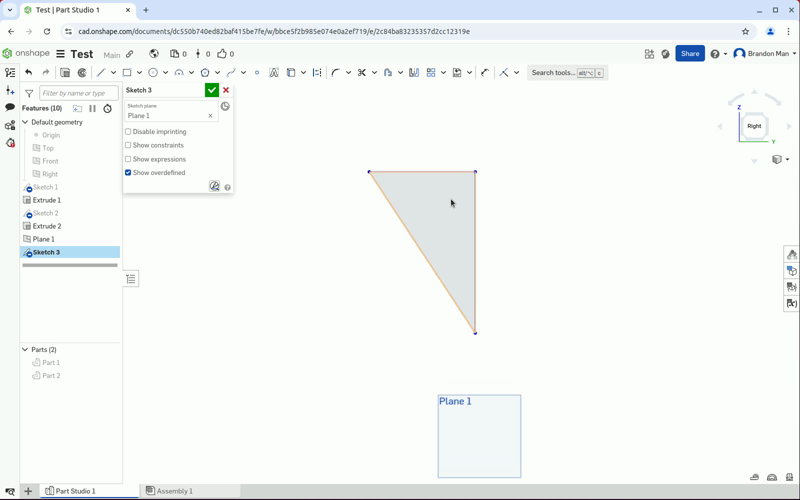
scroll(6)
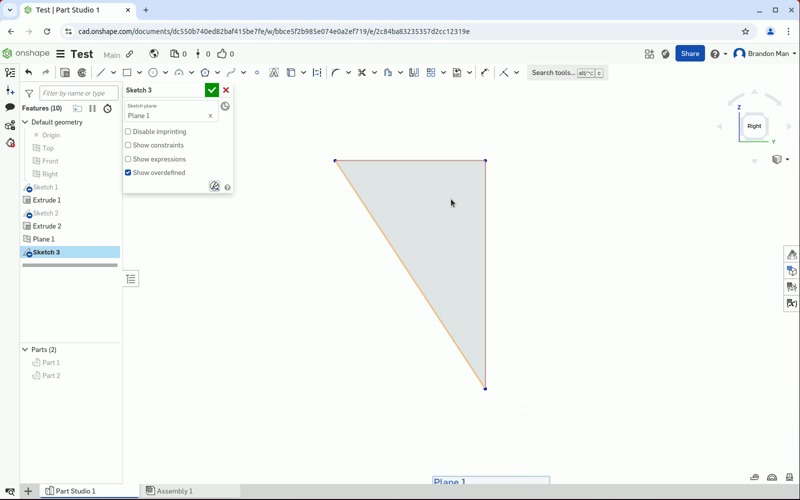
scroll(6)
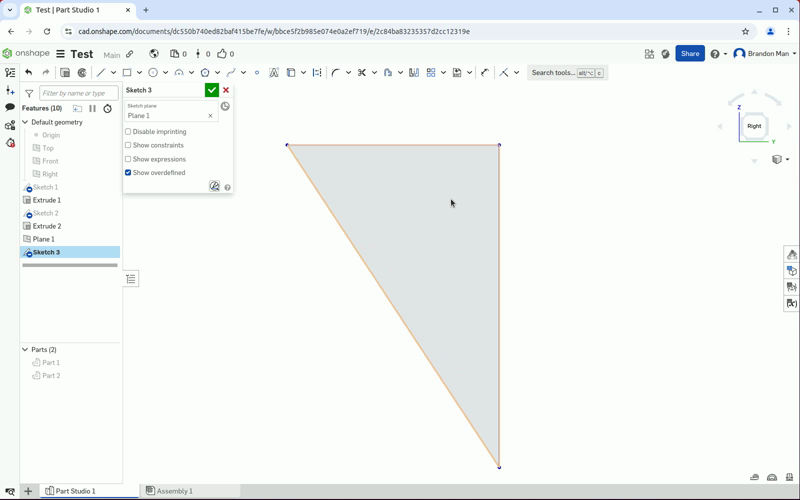
scroll(6)
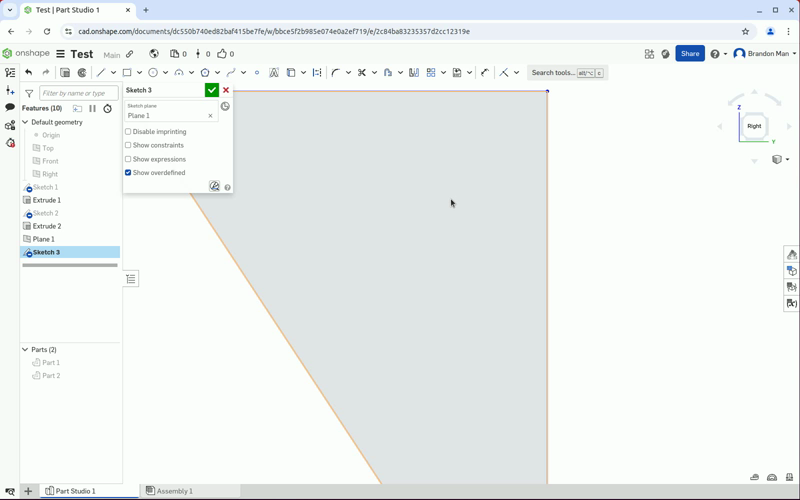
click(451, 198)
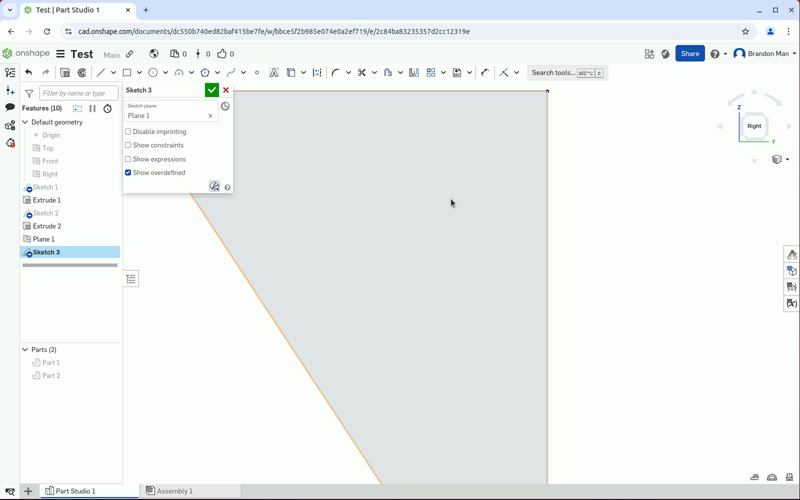
scroll(-6)
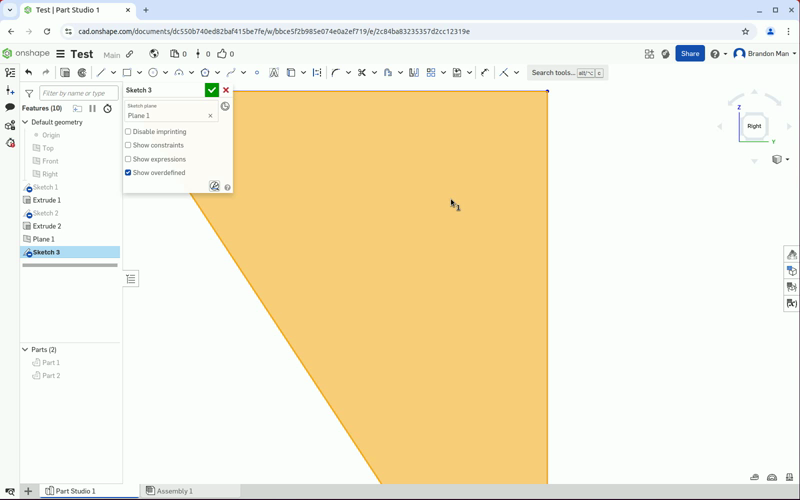
scroll(-6)
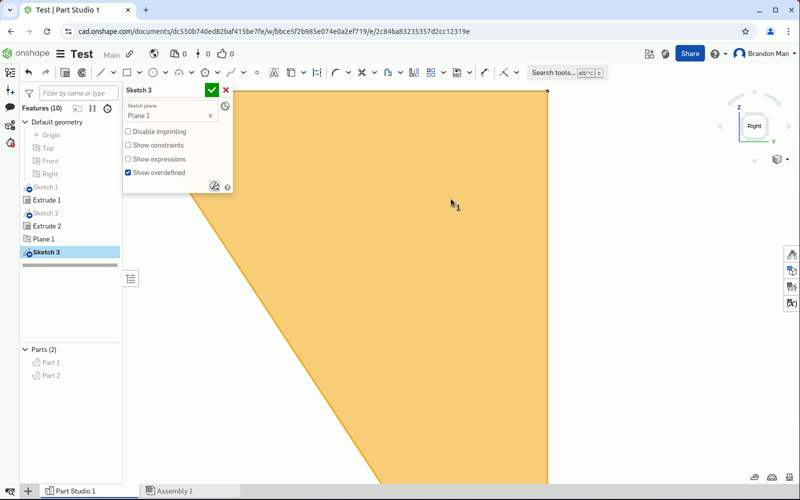
scroll(-6)
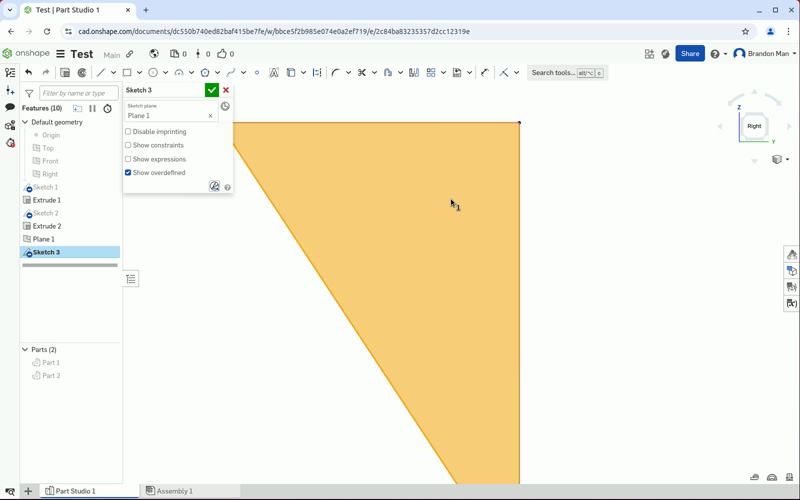
scroll(-6)
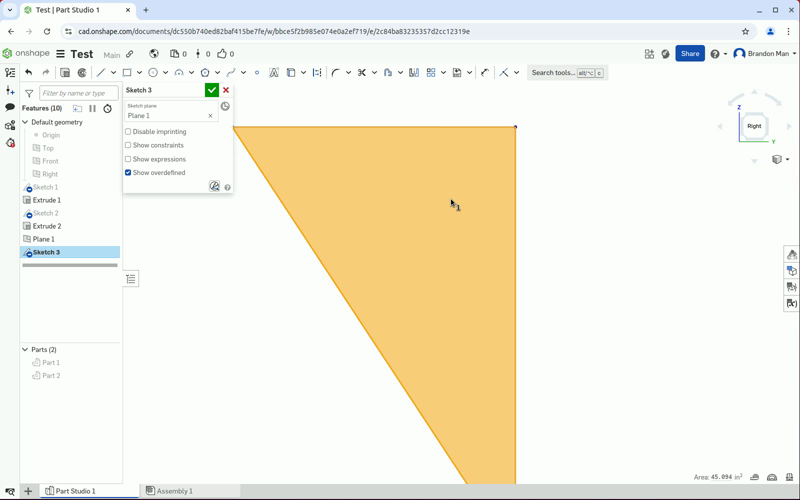
scroll(-6)
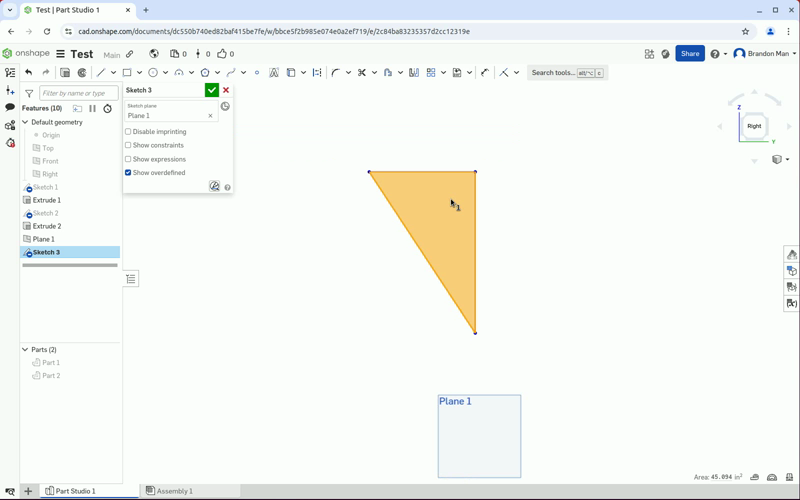
scroll(-6)
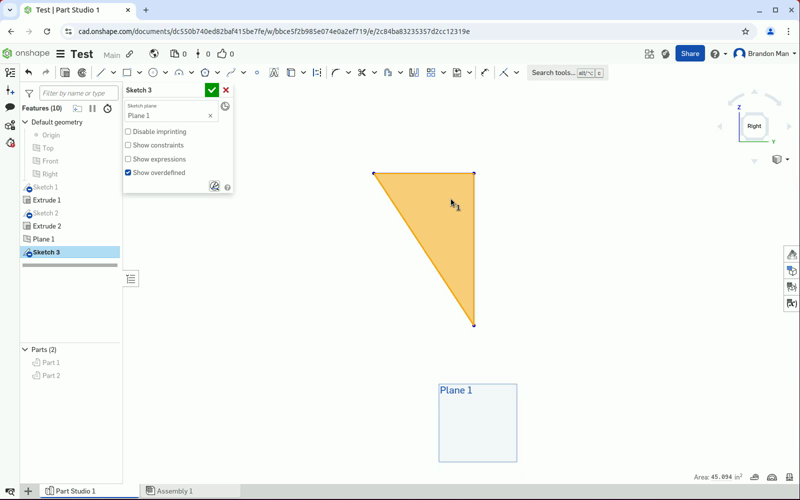
scroll(-6)
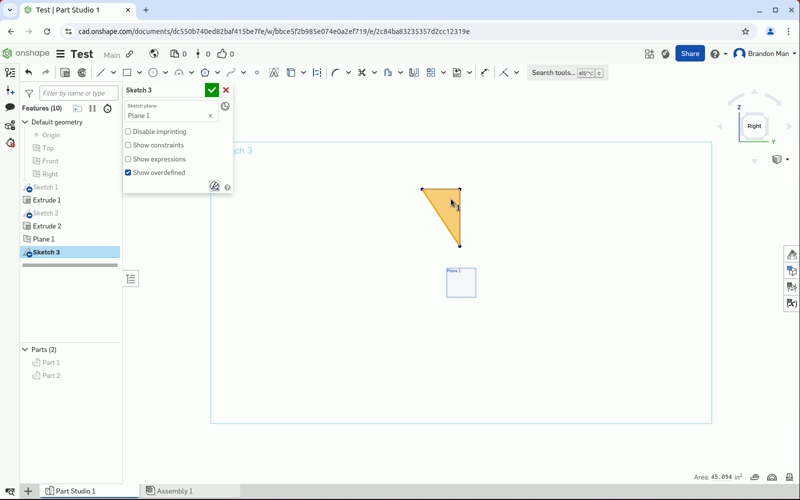
mouse_move(73, 352)
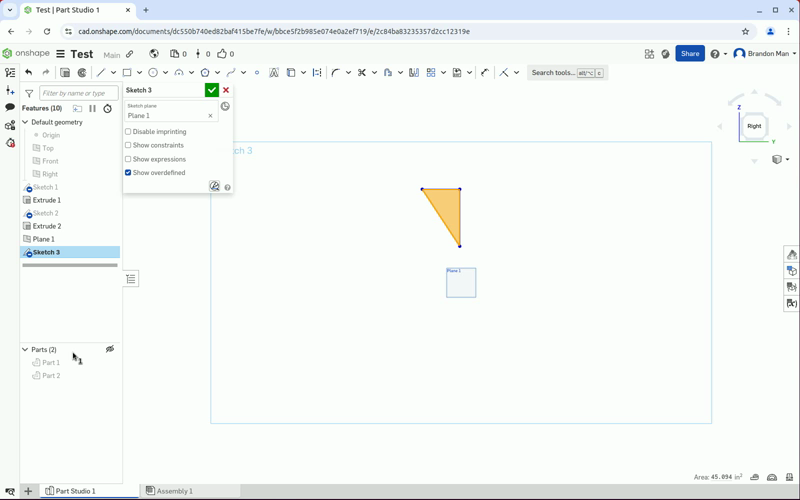
key(shift+y)
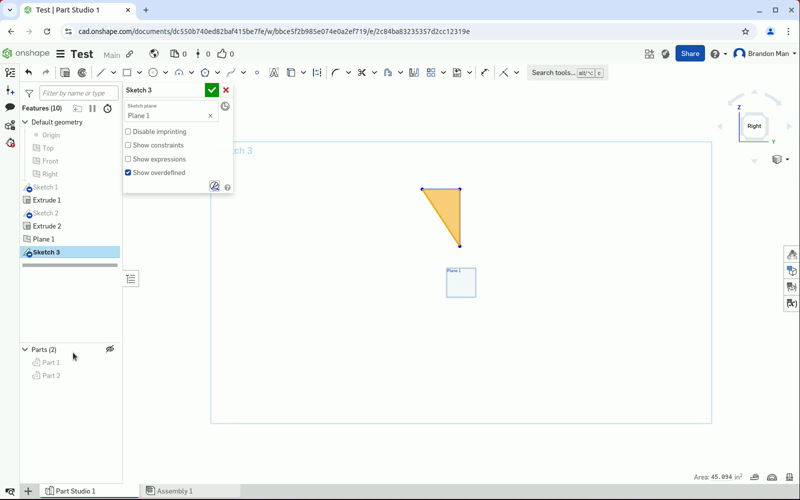
key(shift+e)
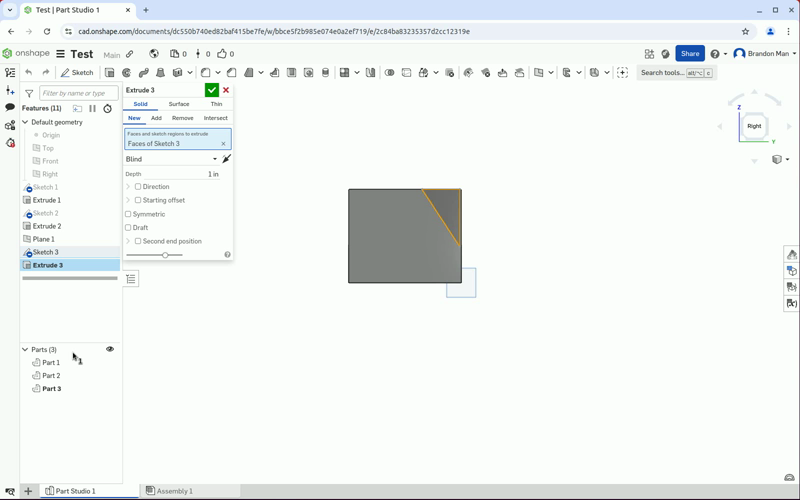
mouse_move(143, 106)
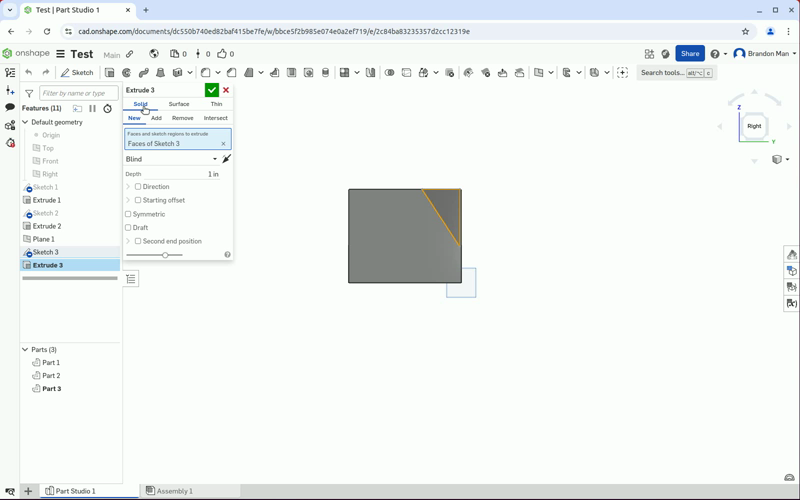
click(143, 106)
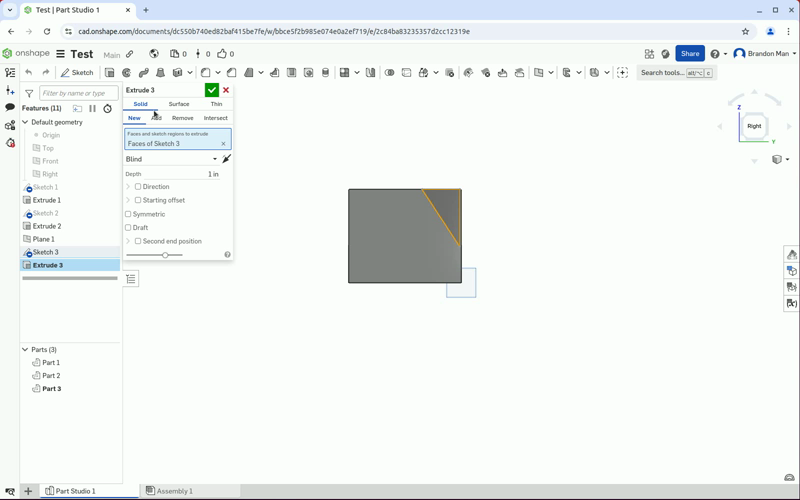
mouse_move(186, 120)
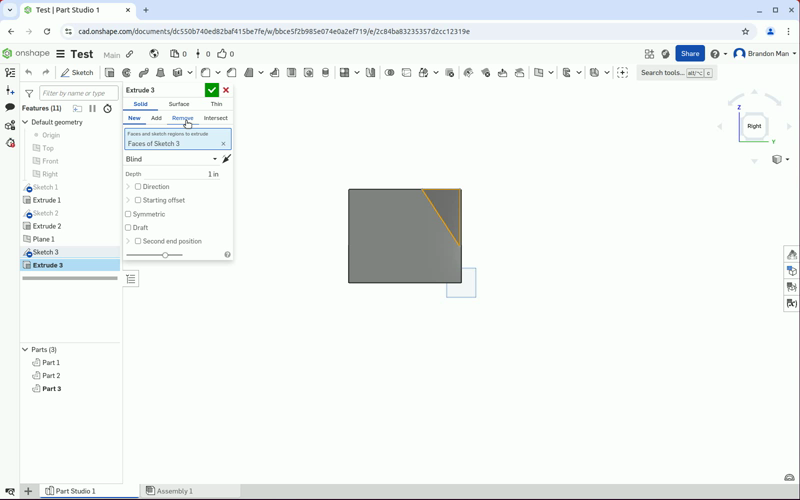
click(186, 120)
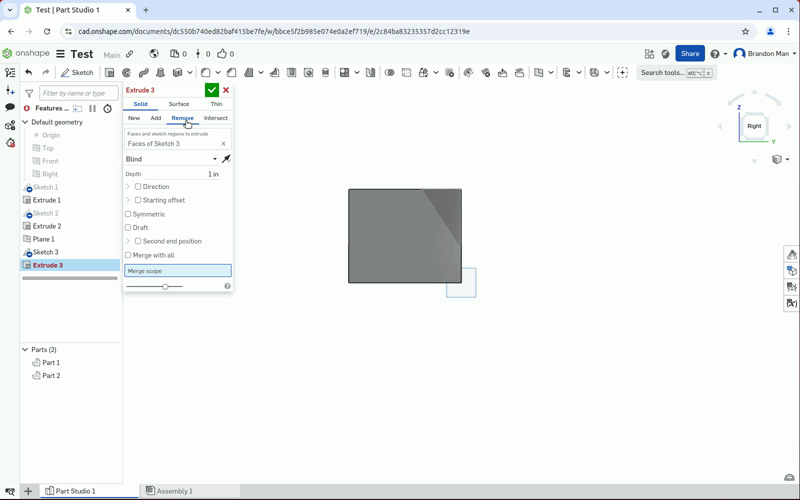
key(tab, 4)
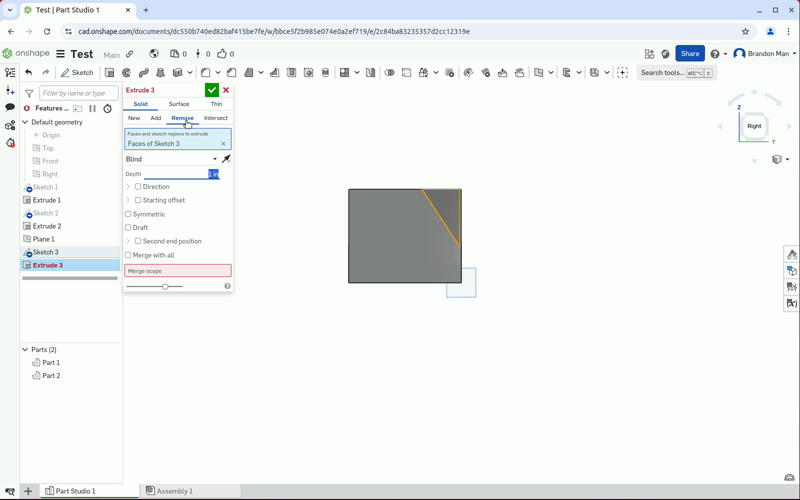
text(15.405)
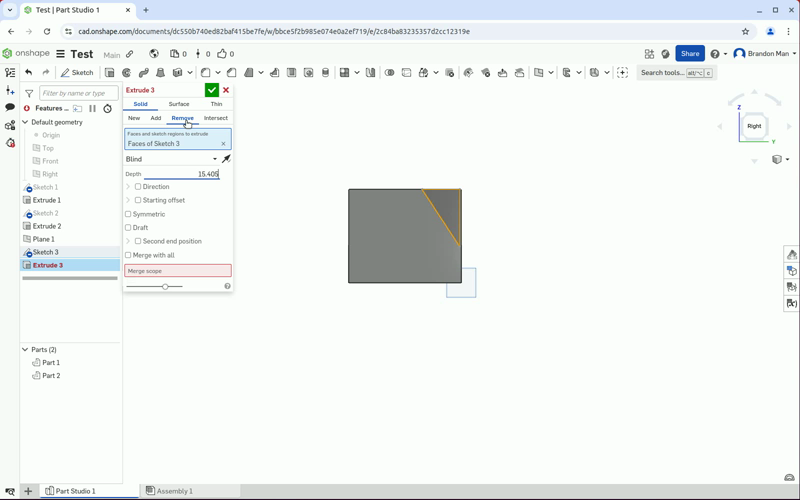
key(tab, 6)
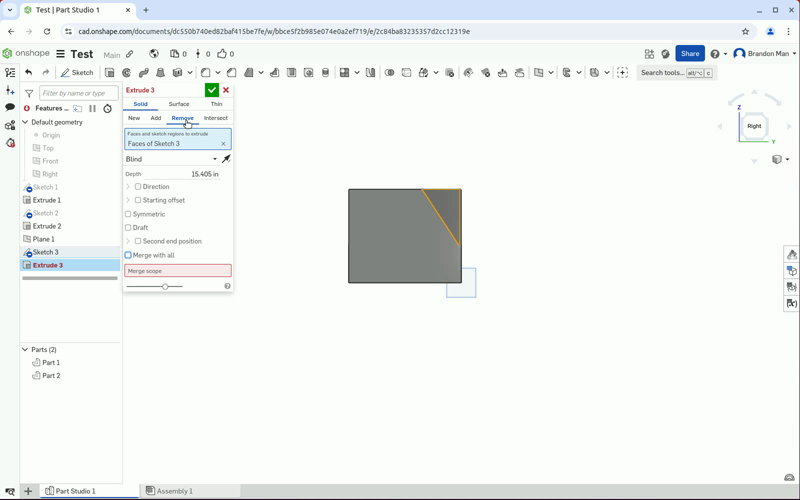
key(space)
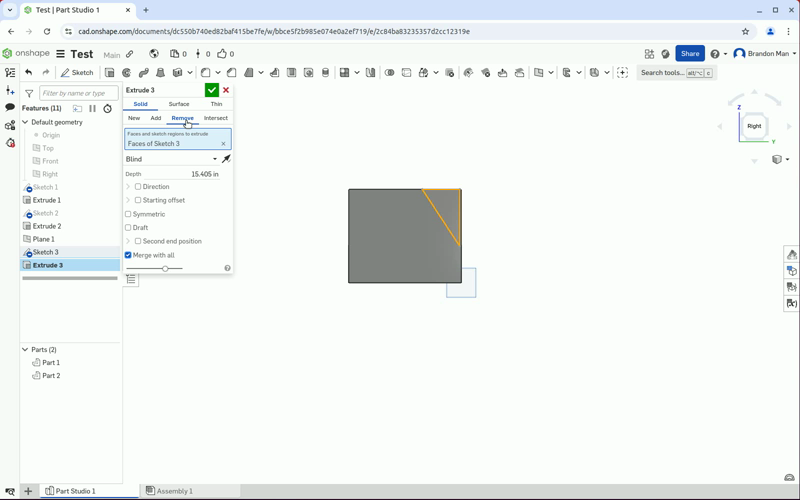
key(enter)
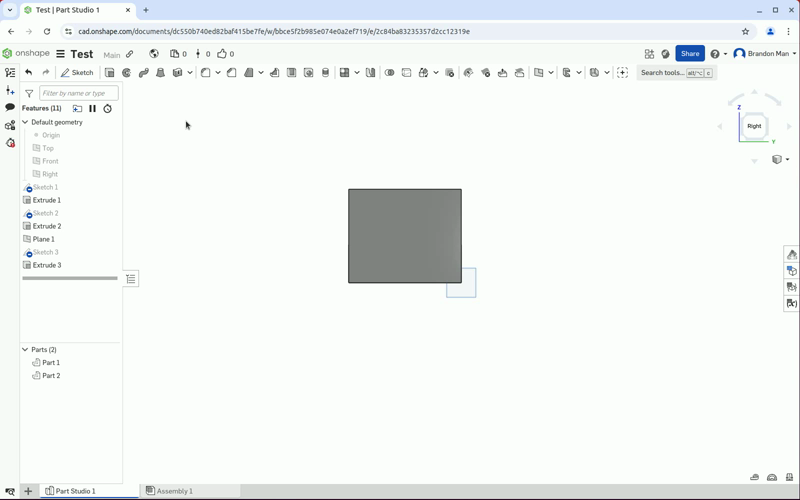
key(shift+h)
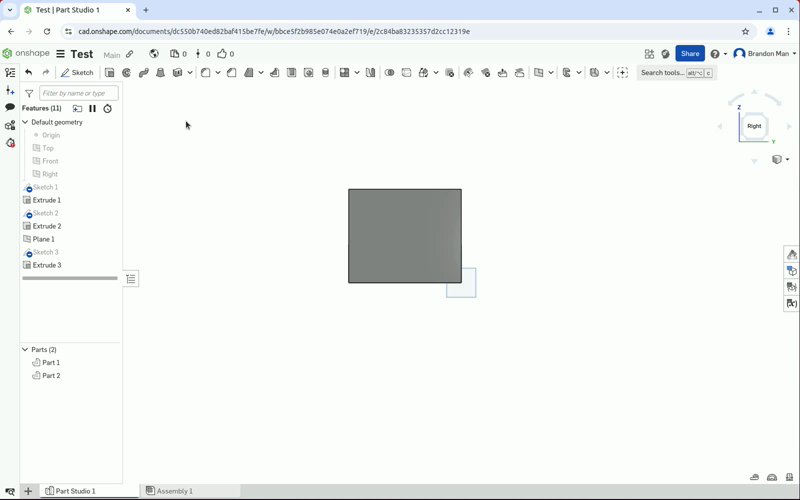
key(shift+h)
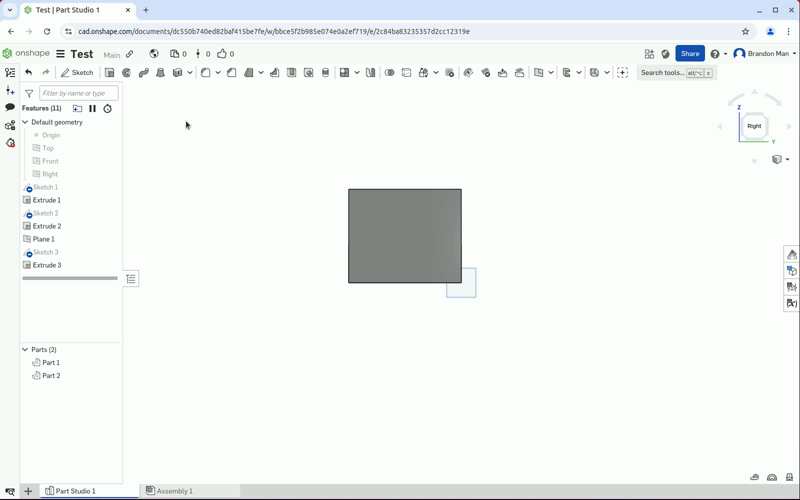
mouse_move(73, 189)
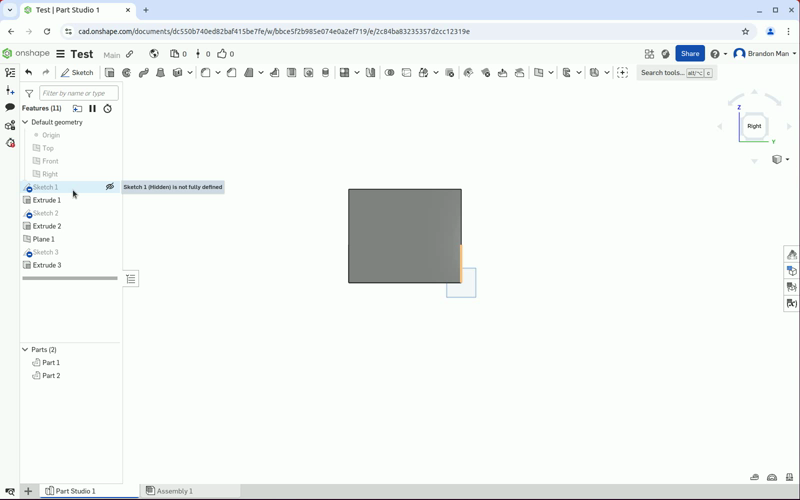
click(73, 189)
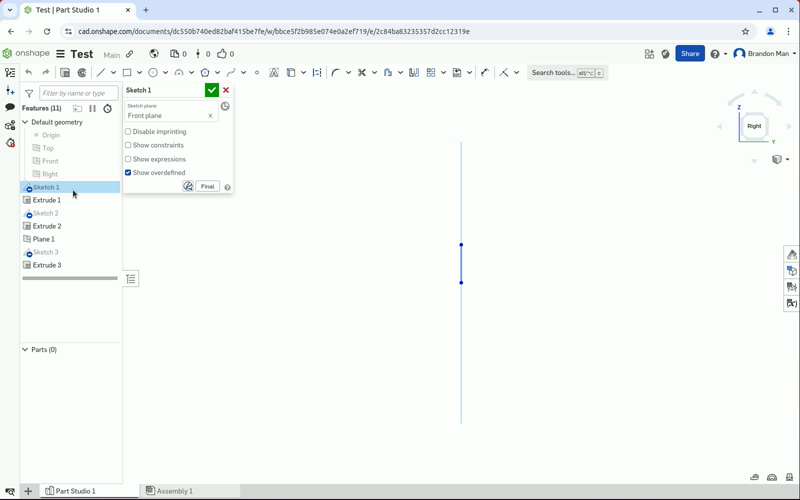
mouse_move(229, 92)
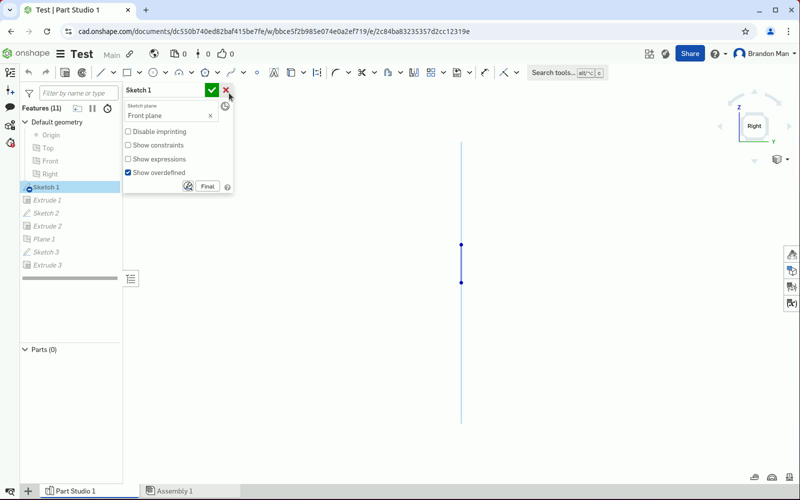
click(229, 92)
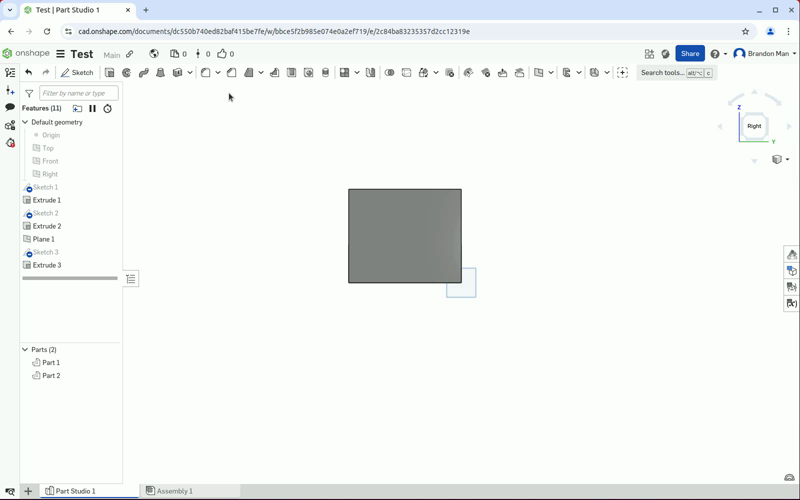
mouse_move(73, 352)
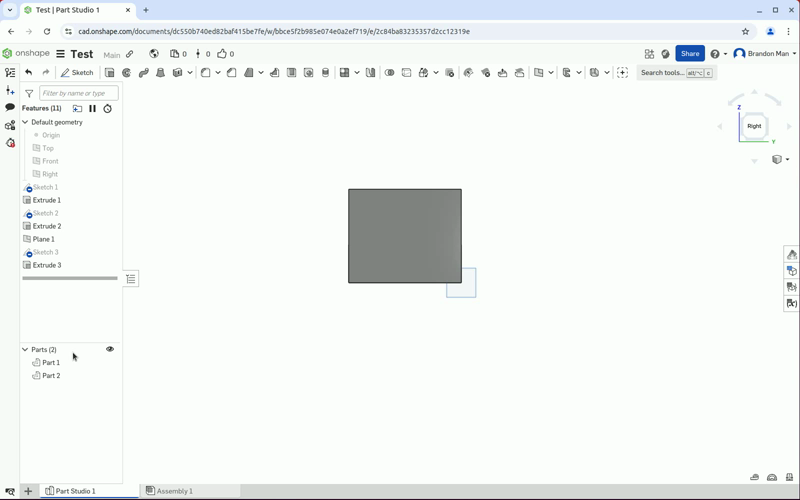
key(y)
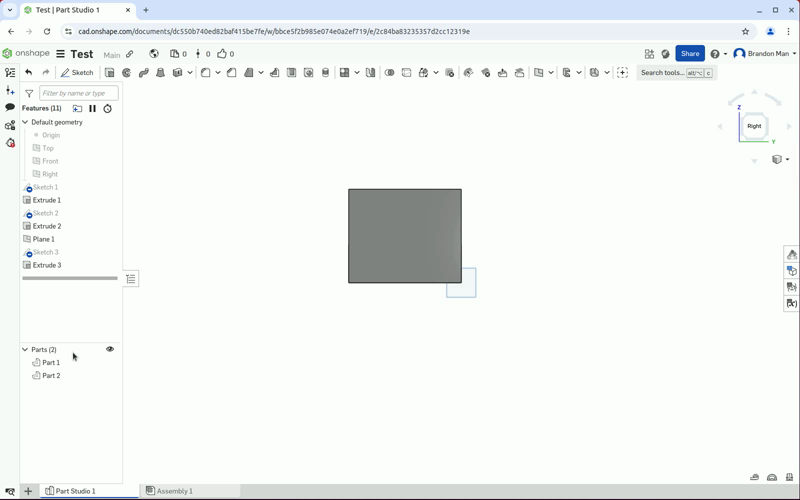
key(shift+p)
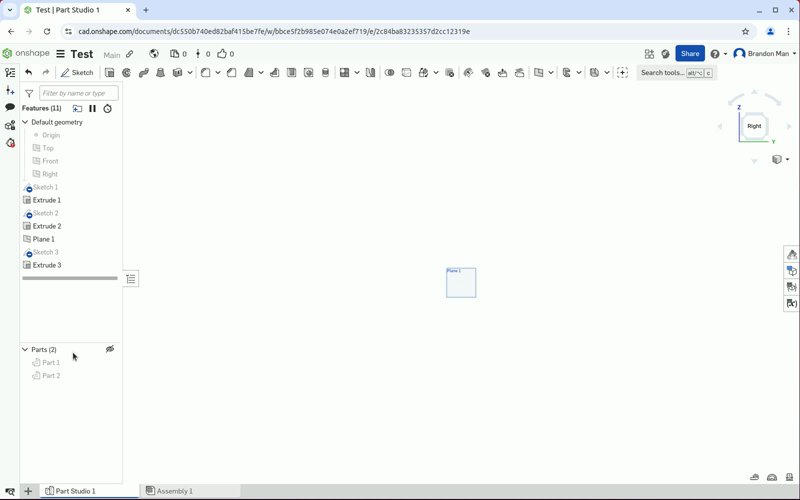
key(space)
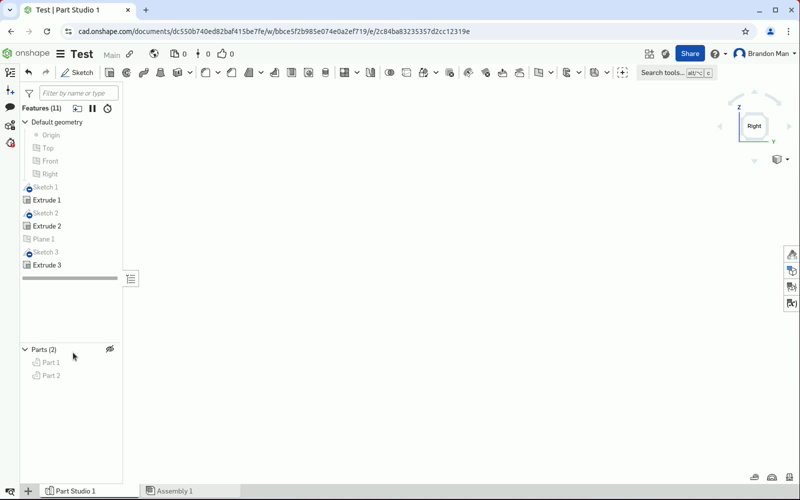
key_down(shift)
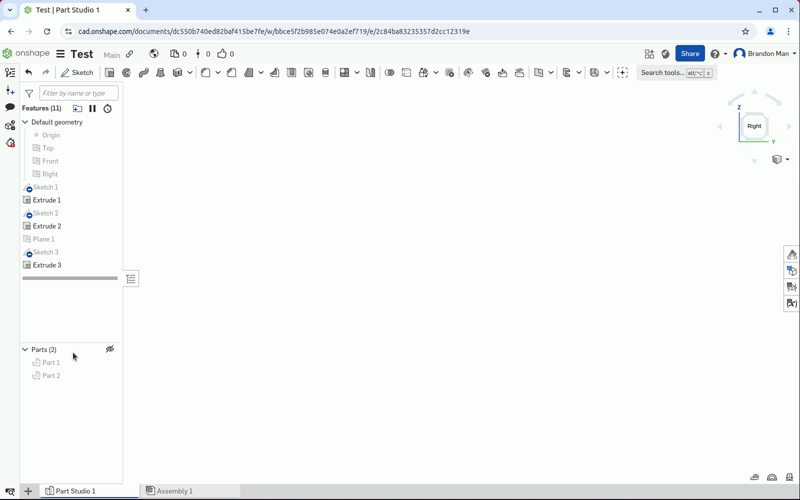
key(right)
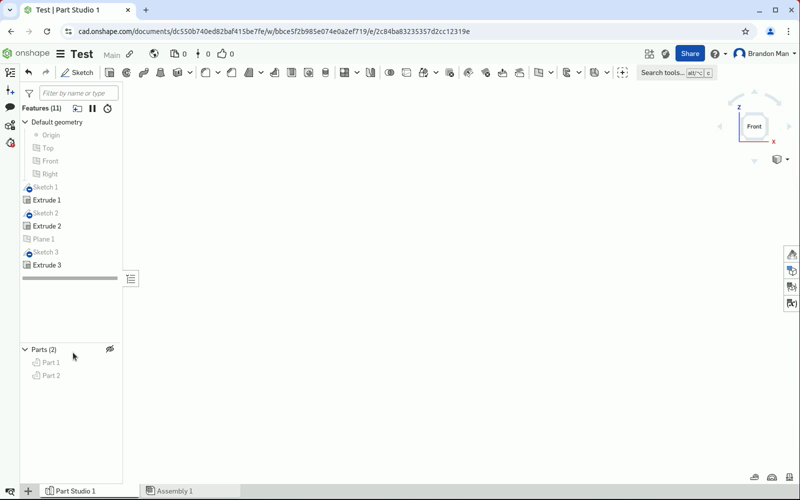
key_up(shift)
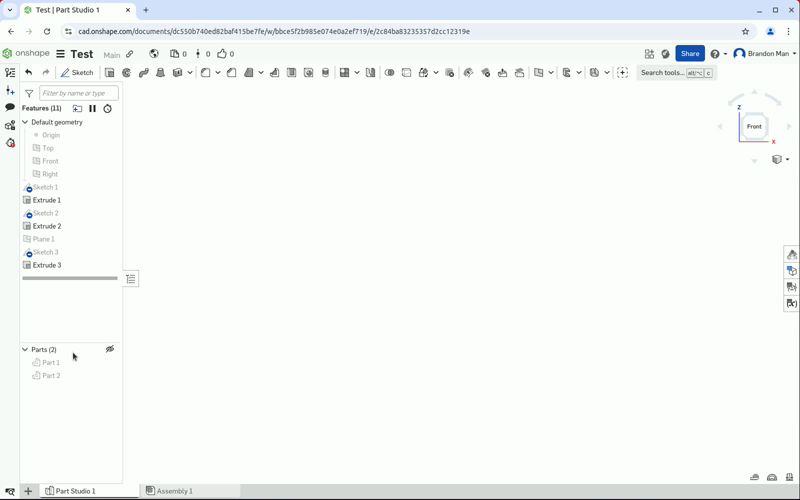
key(space)
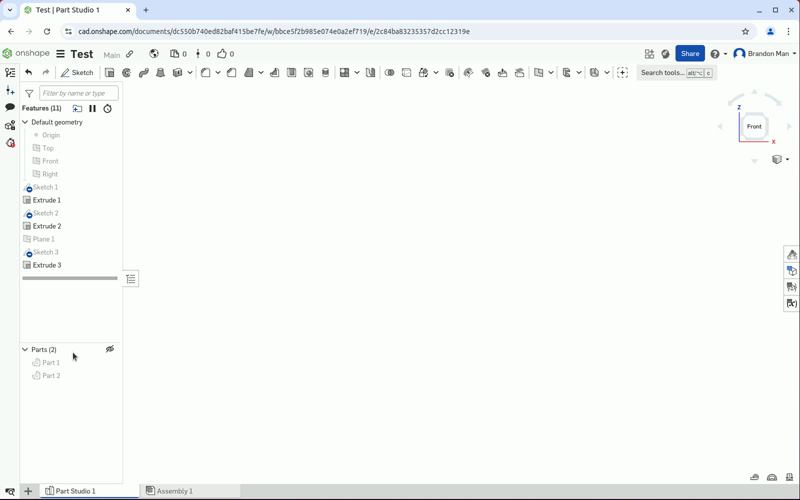
key_down(shift)
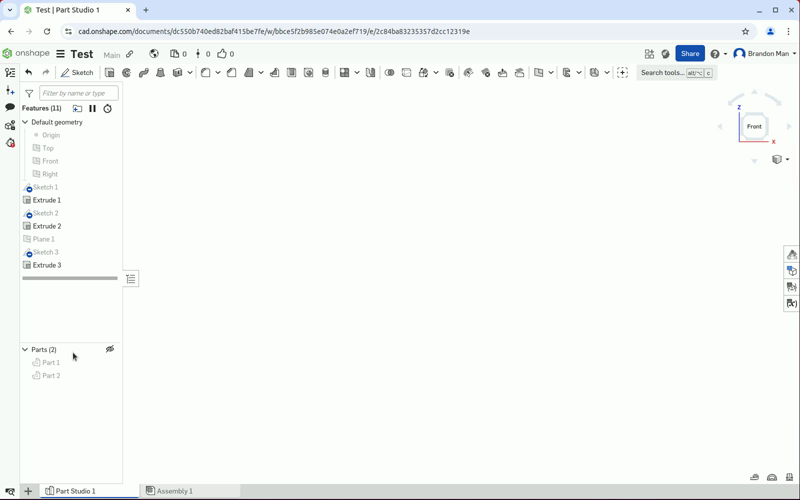
key(down)
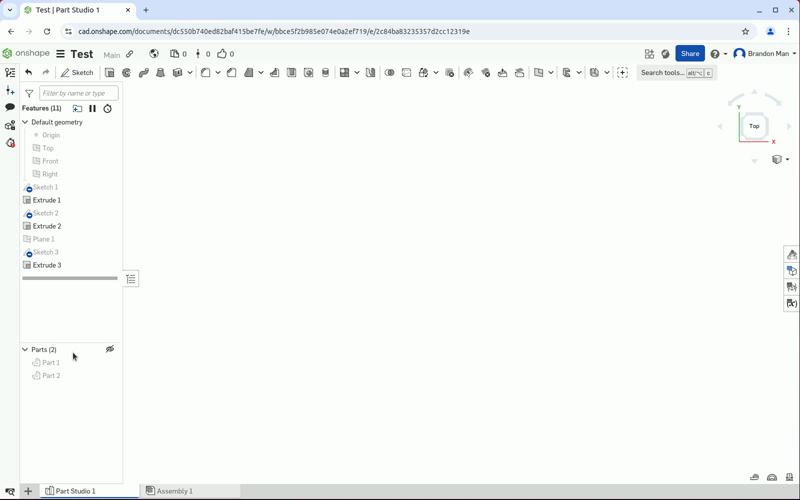
key_up(shift)
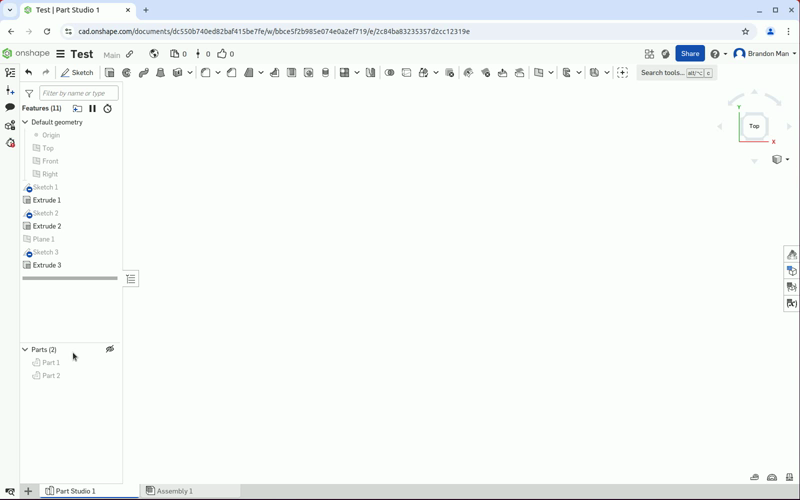
mouse_move(73, 352)
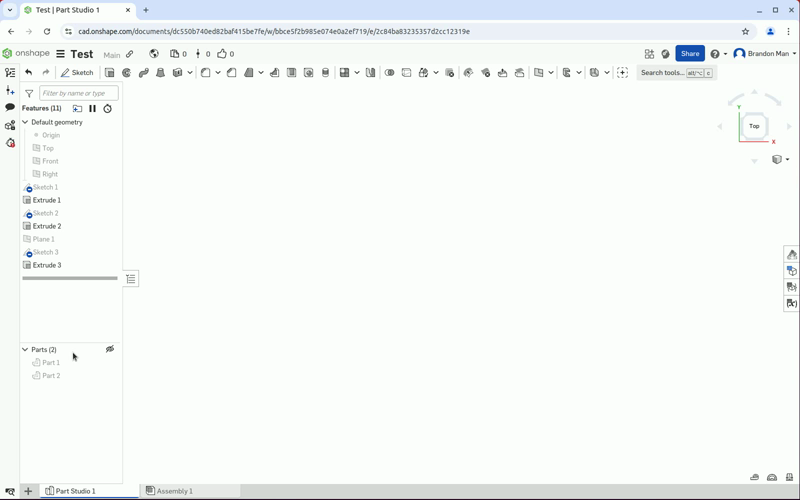
key(shift+y)
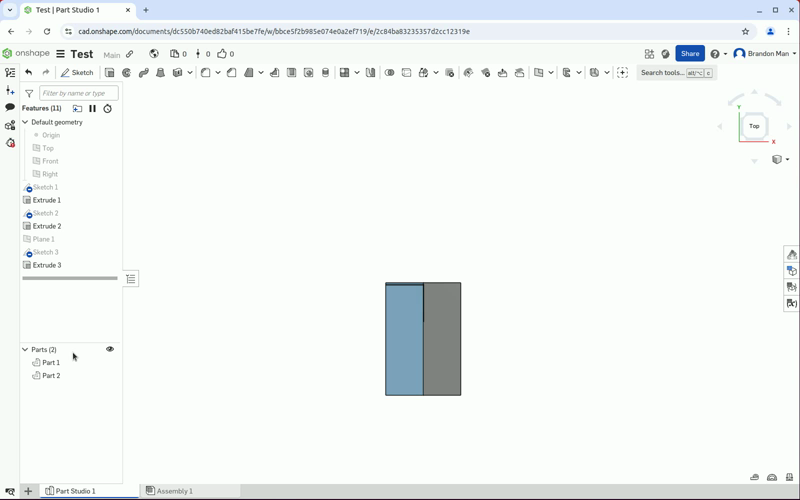
mouse_move(541, 75)
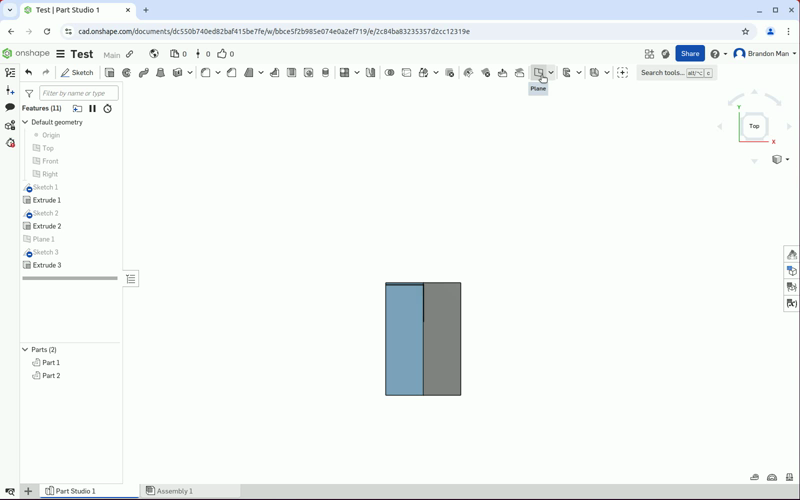
click(541, 75)
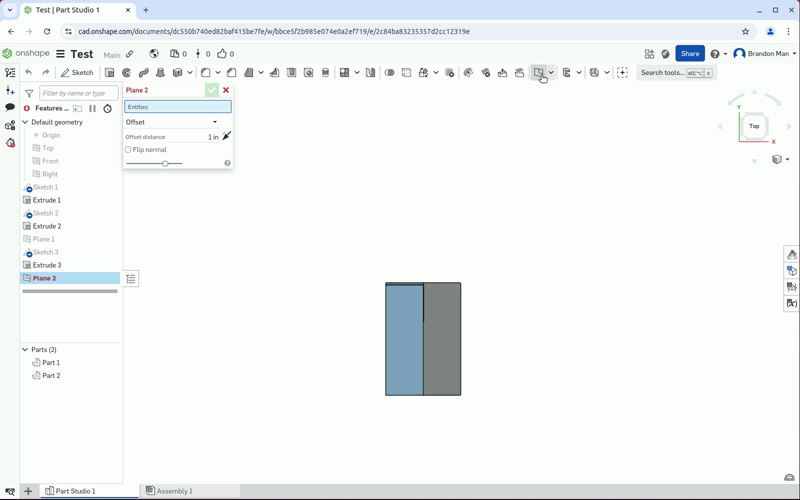
mouse_move(73, 150)
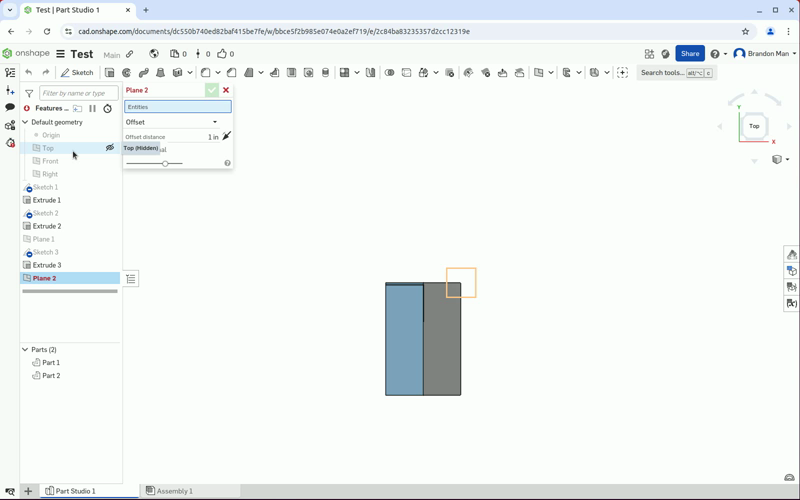
click(73, 150)
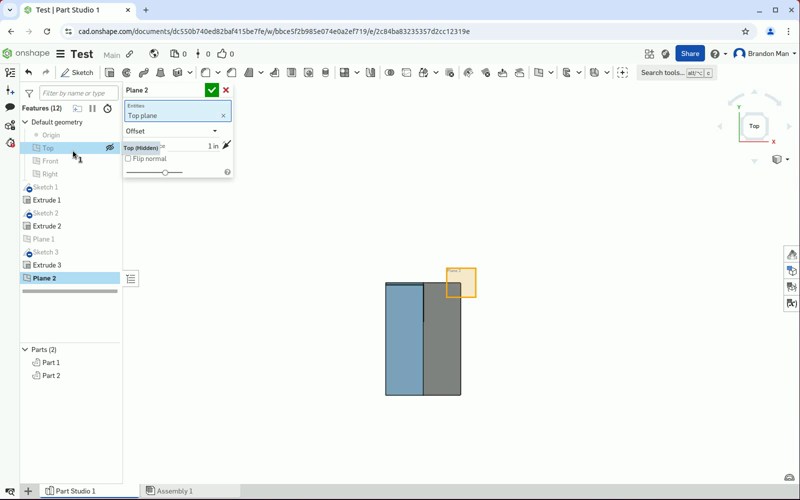
key(tab, 2)
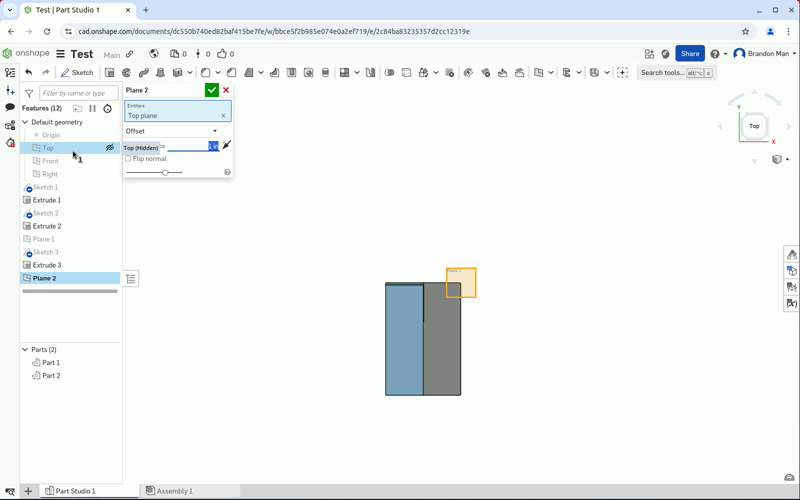
text(7.703)
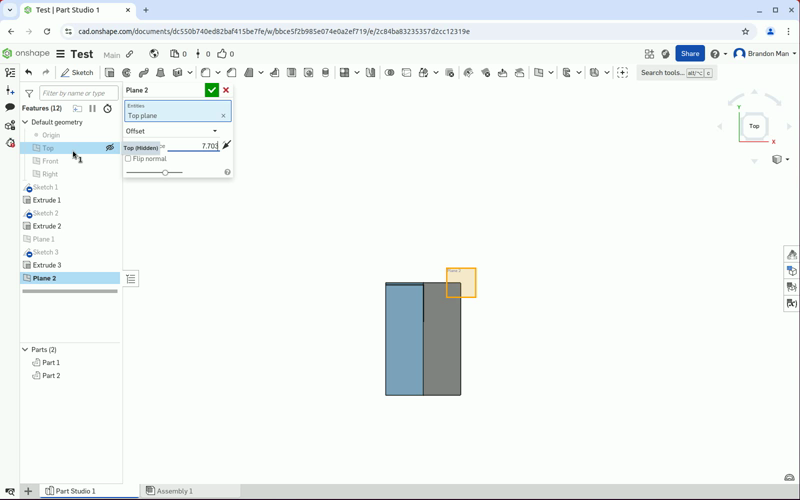
key(enter, 2)
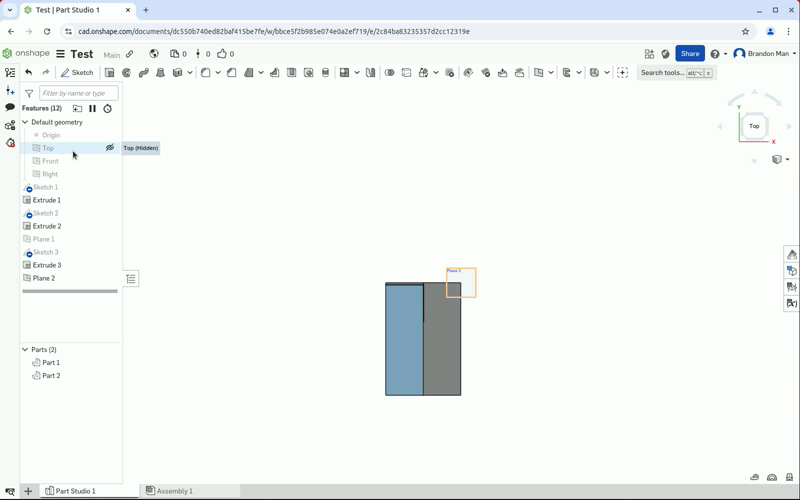
key(shift+s)
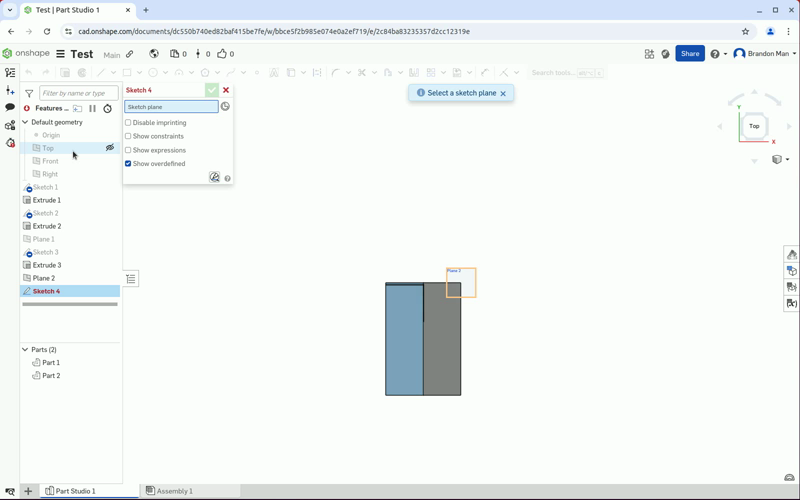
mouse_move(73, 280)
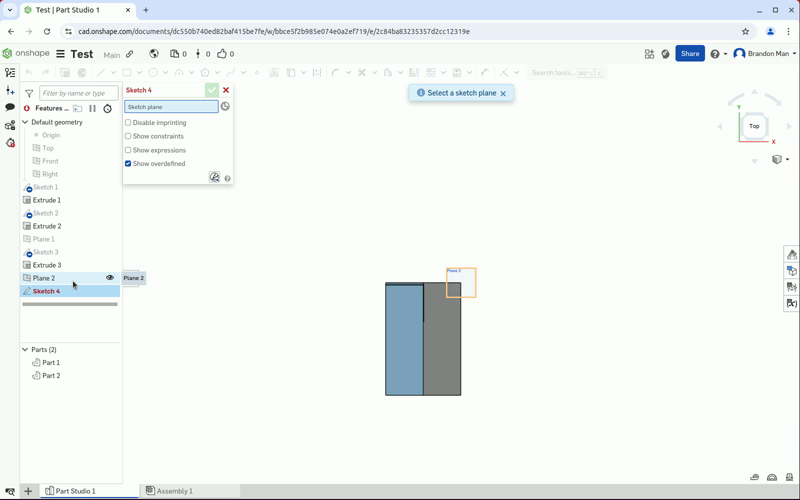
click(73, 280)
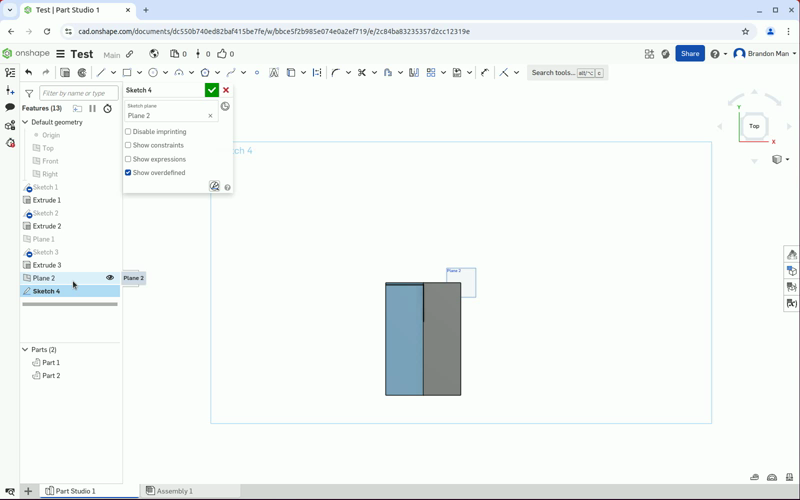
mouse_move(73, 352)
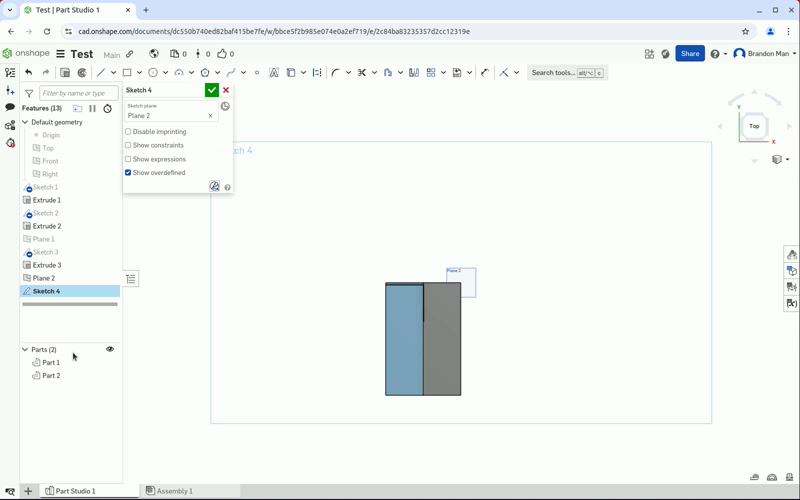
key(y)
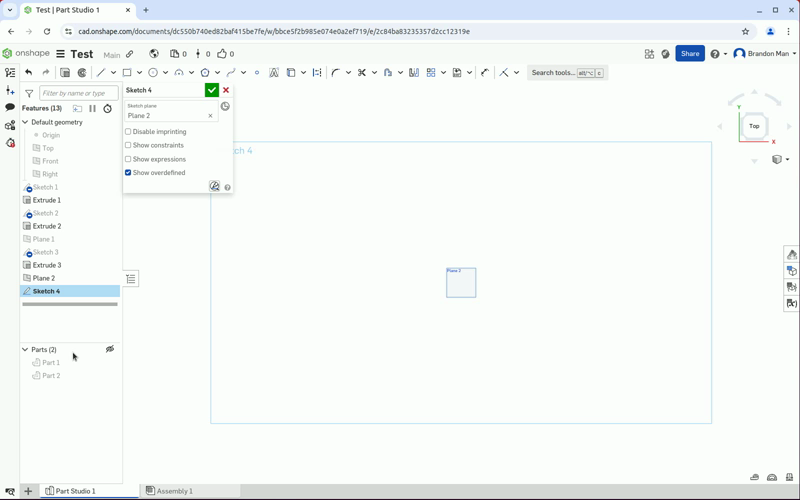
key(l)
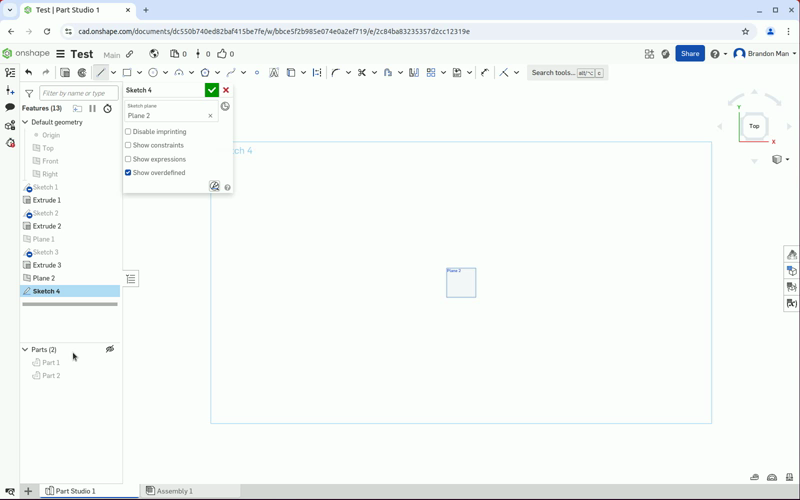
key_down(shift)
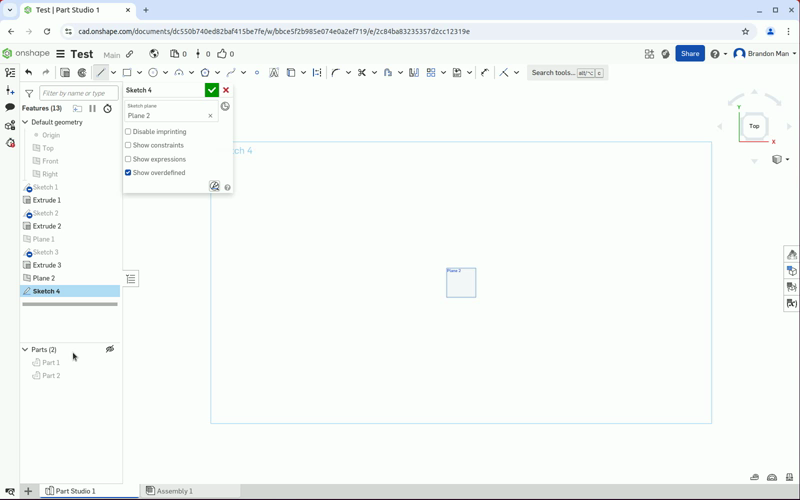
mouse_move(385, 395)
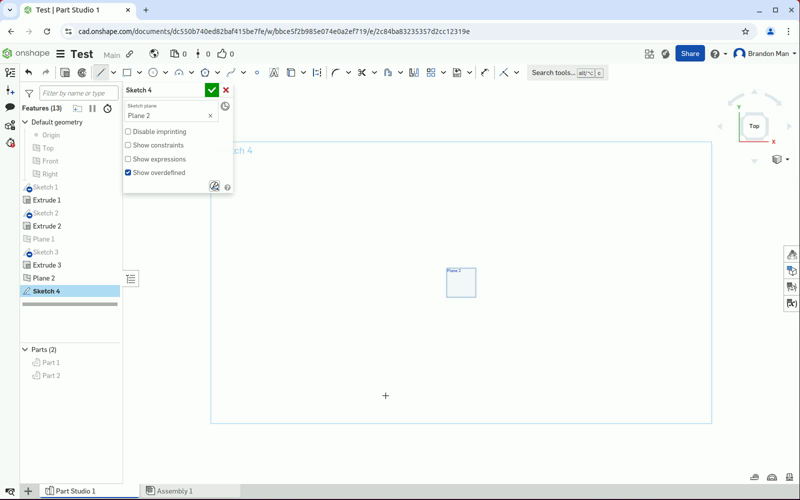
click(385, 395)
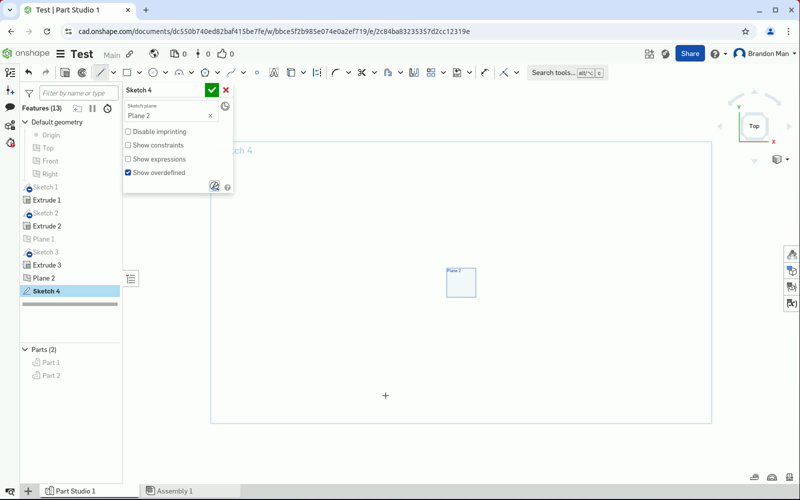
key_up(shift)
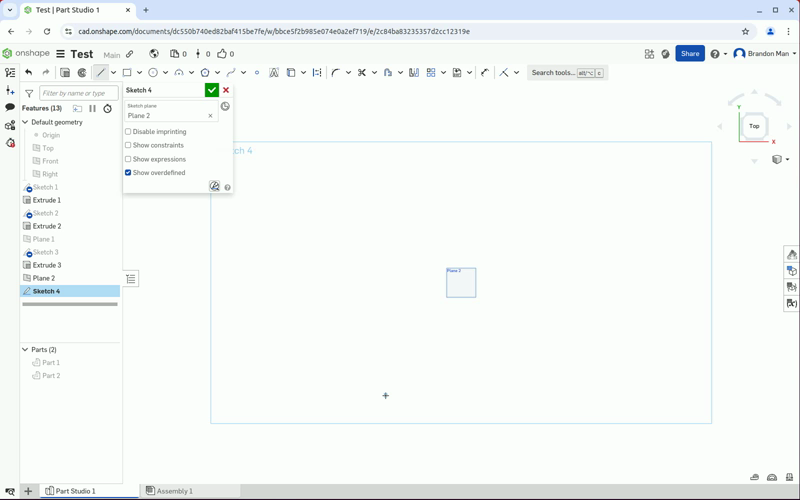
key_down(shift)
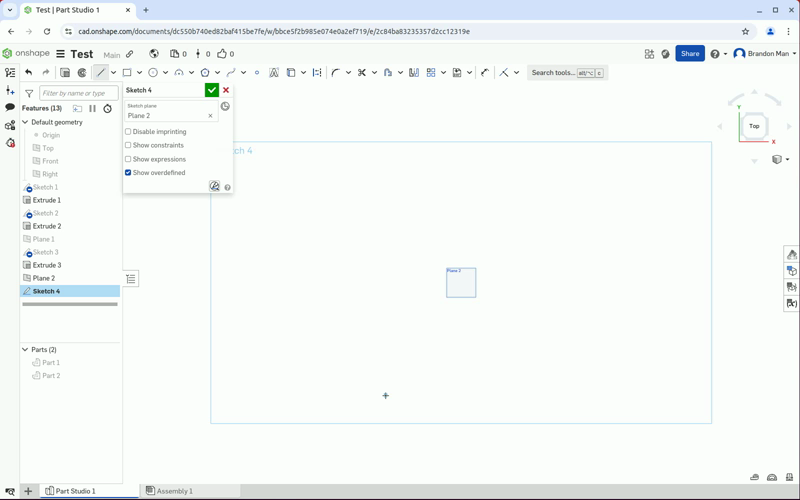
mouse_move(415, 395)
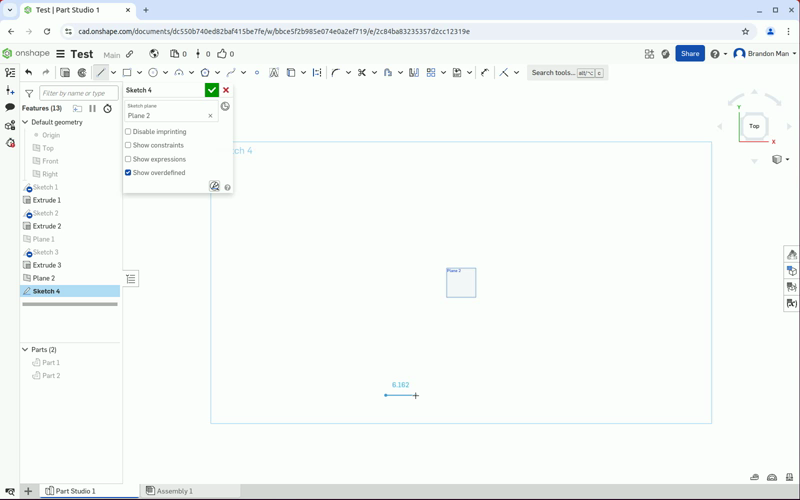
mouse_move(424, 395)
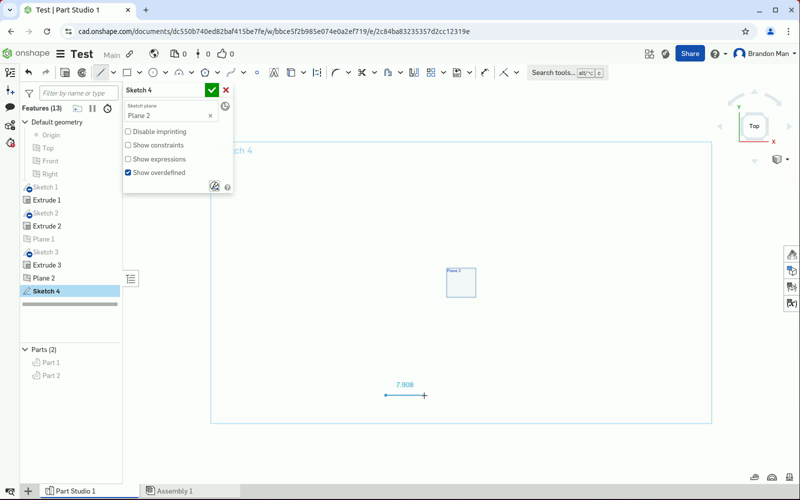
click(424, 395)
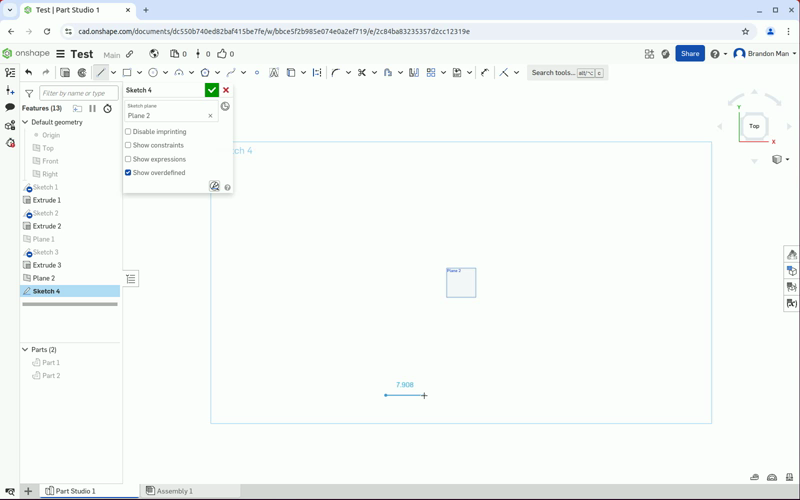
key_up(shift)
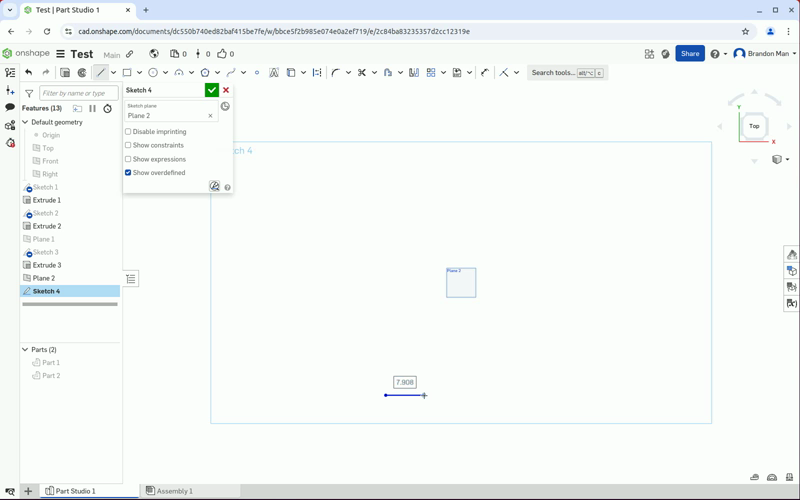
key_down(shift)
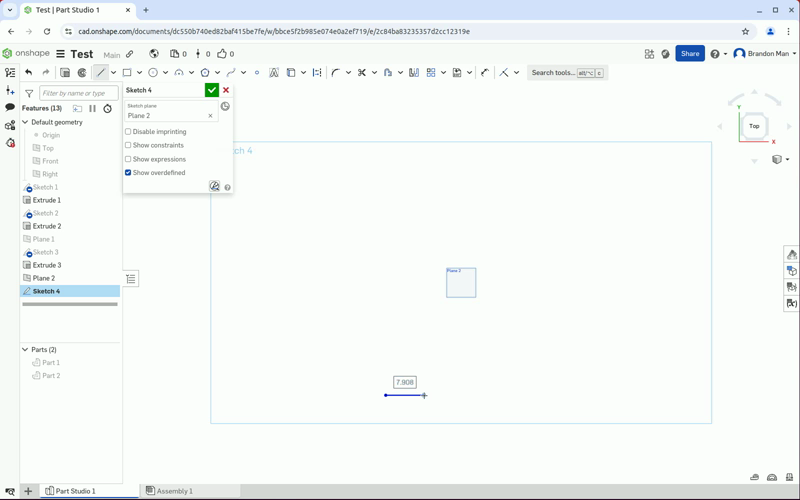
mouse_move(454, 395)
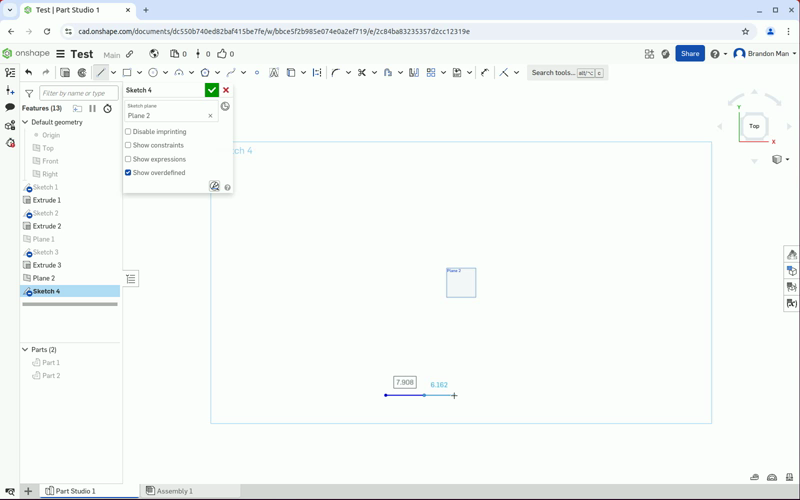
mouse_move(385, 357)
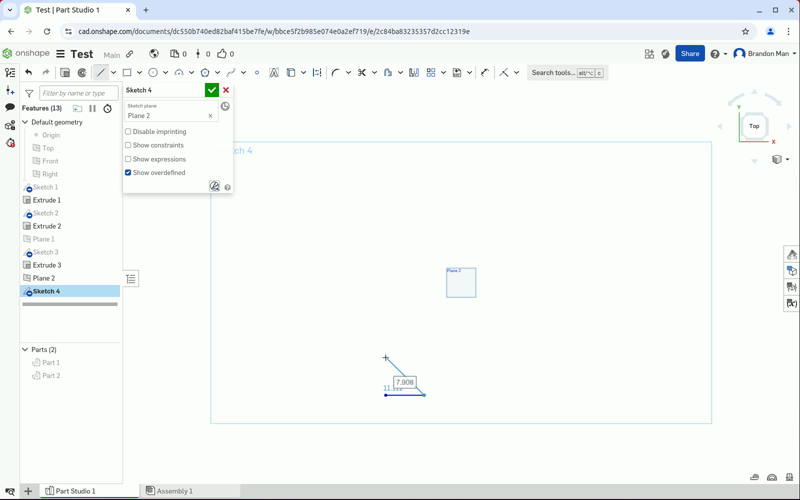
click(385, 357)
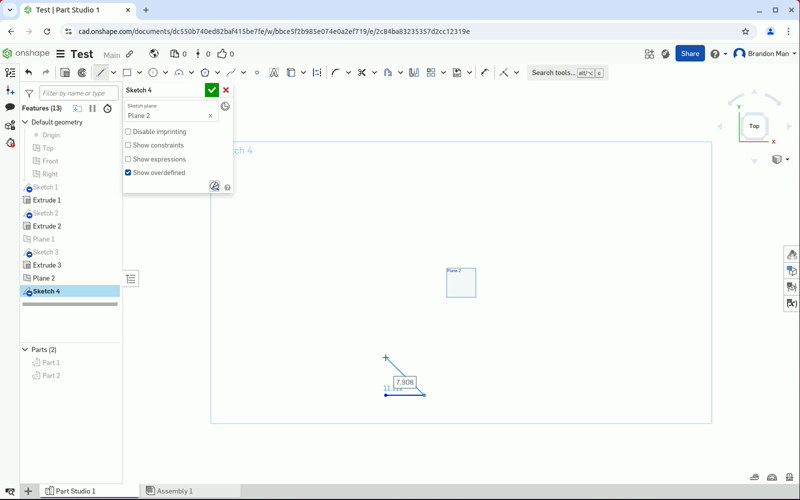
key_up(shift)
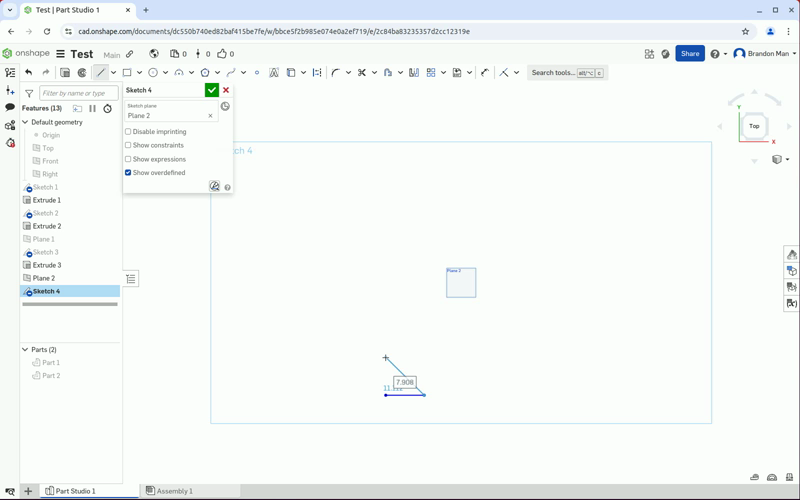
mouse_move(415, 357)
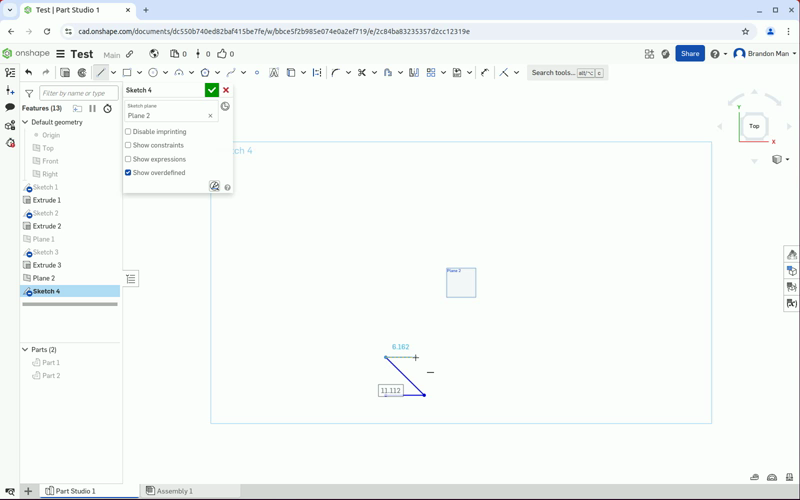
key_down(shift)
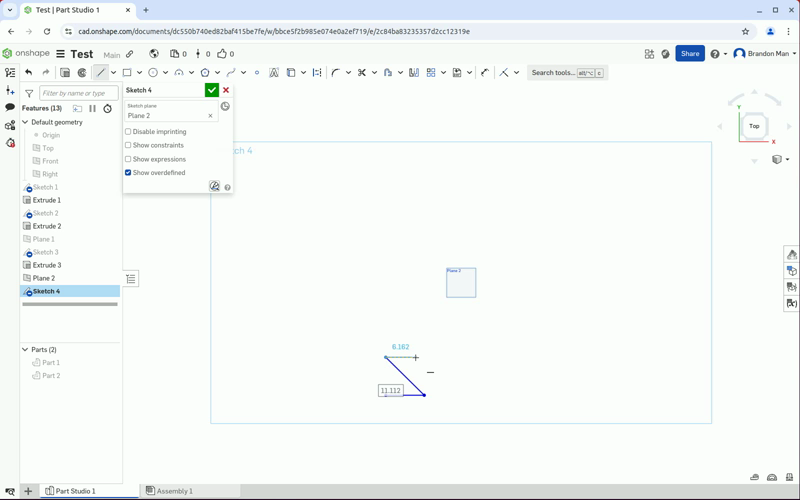
mouse_move(385, 395)
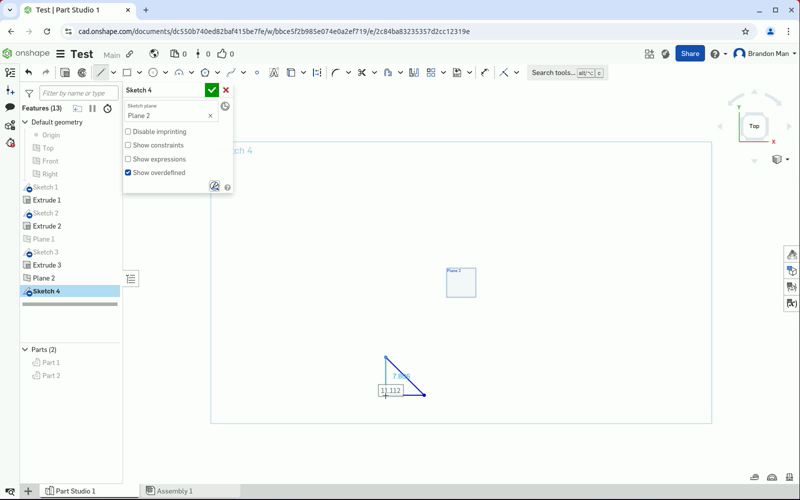
key_up(shift)
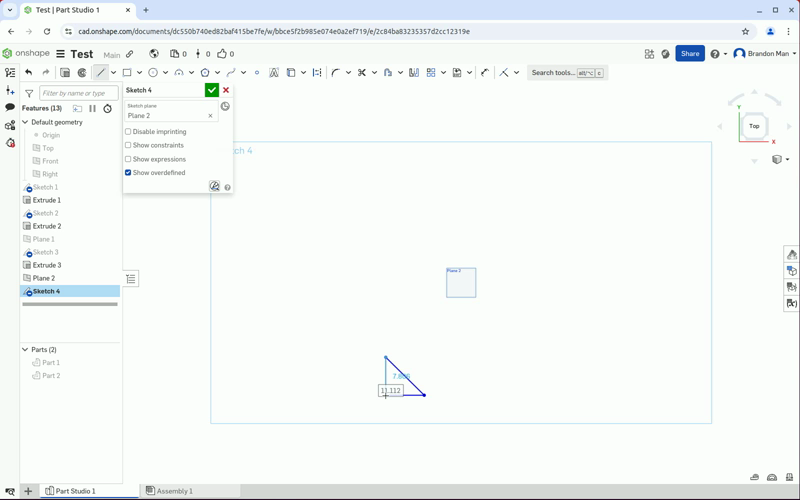
click(385, 395)
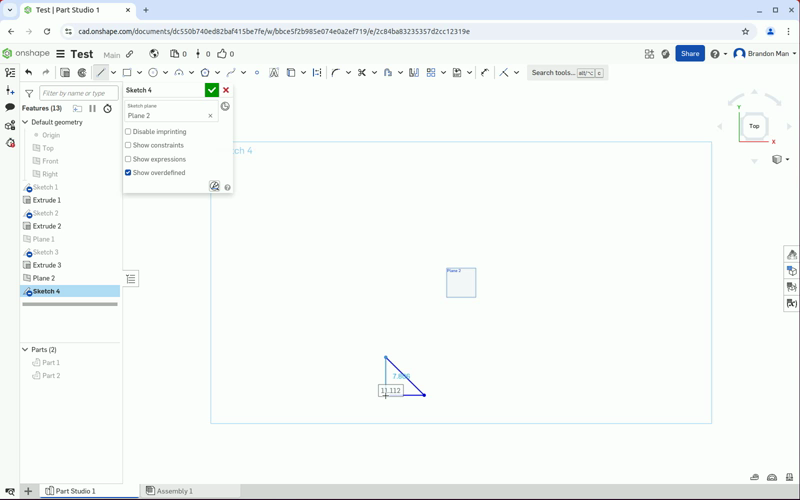
key(esc)
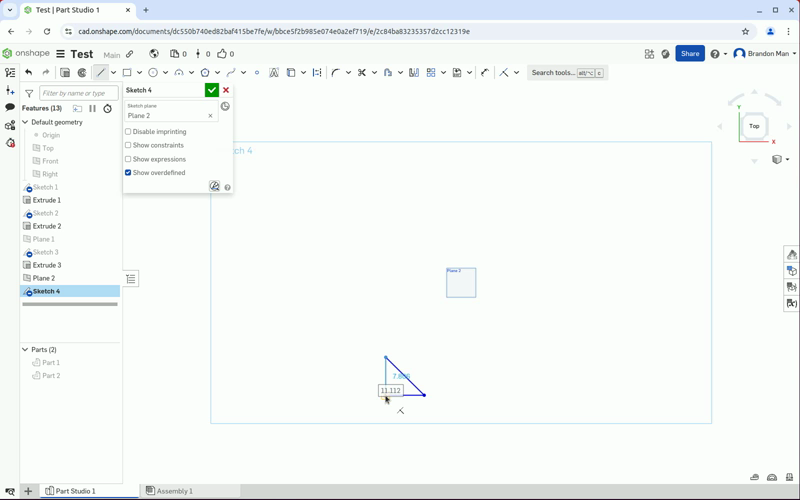
mouse_move(387, 362)
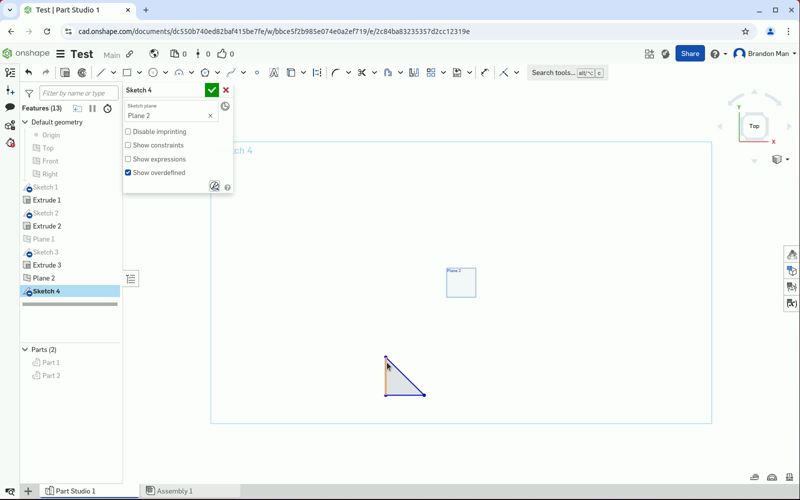
scroll(6)
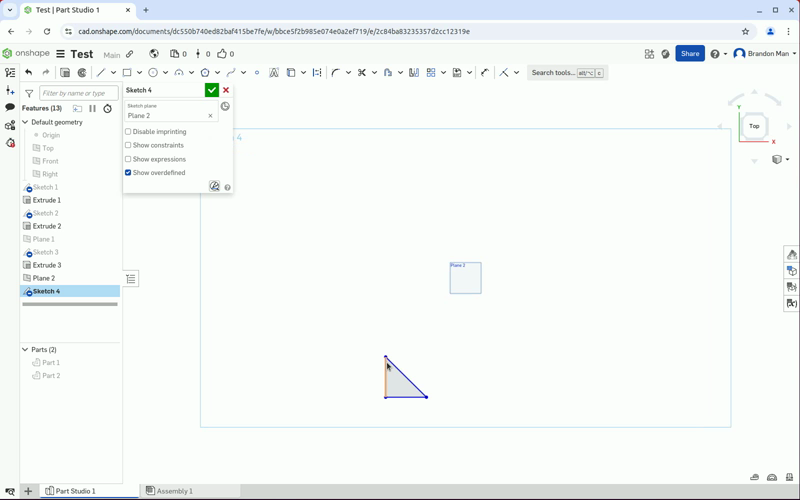
scroll(6)
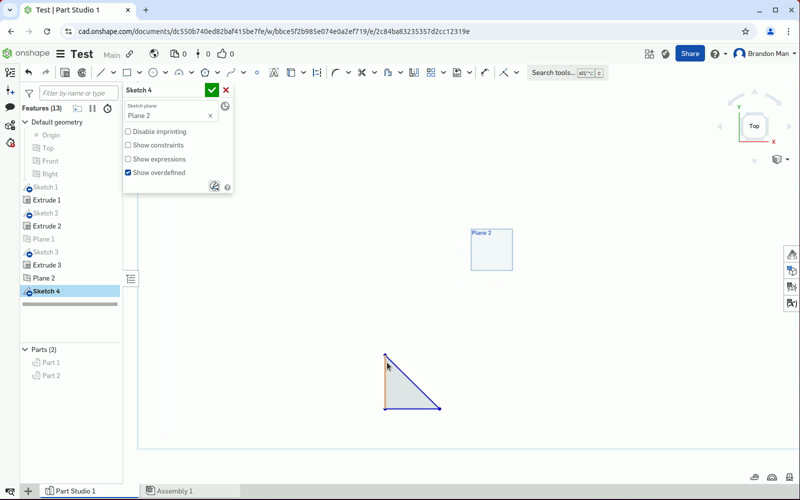
scroll(6)
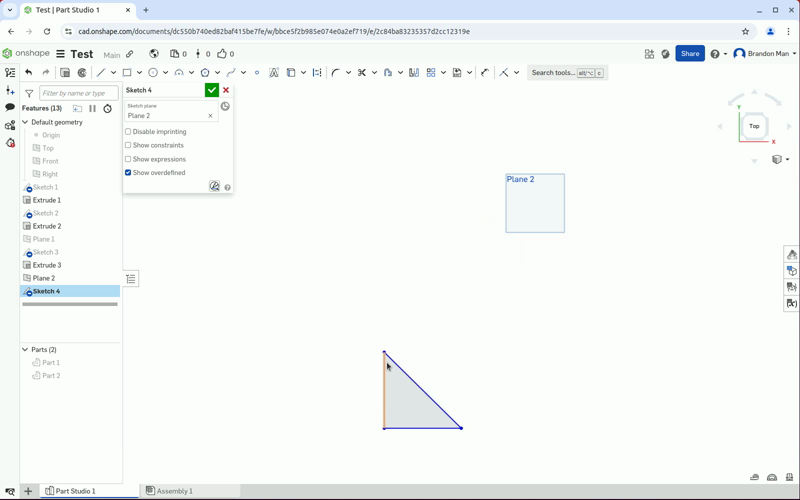
scroll(6)
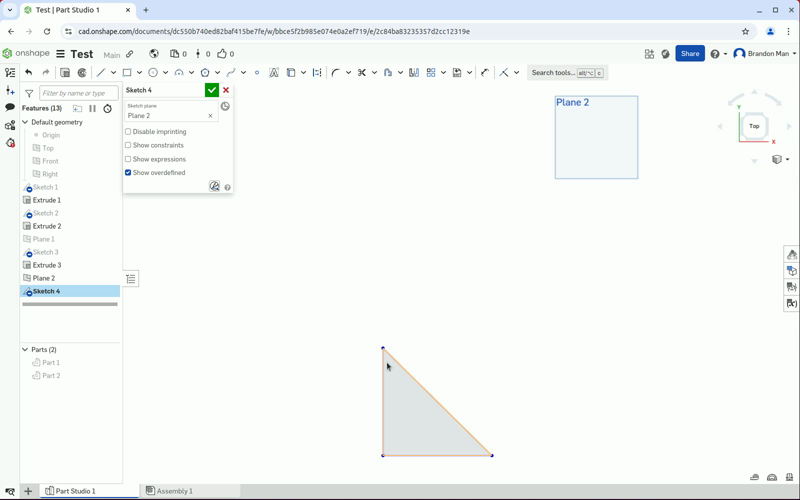
scroll(6)
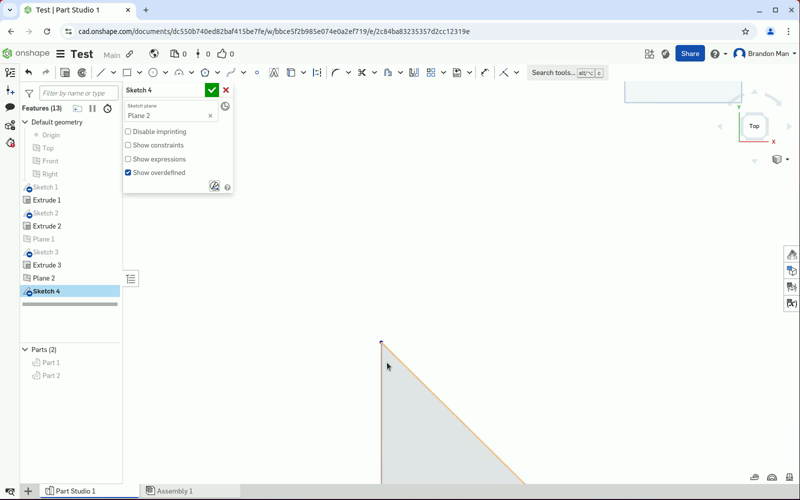
scroll(6)
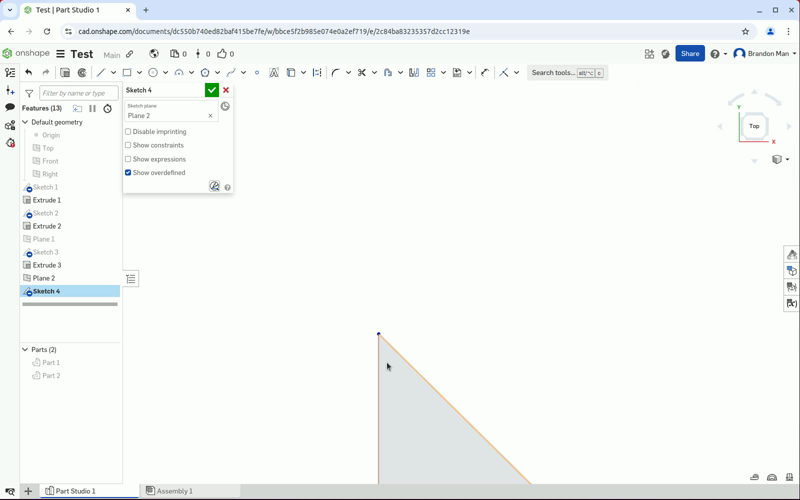
scroll(6)
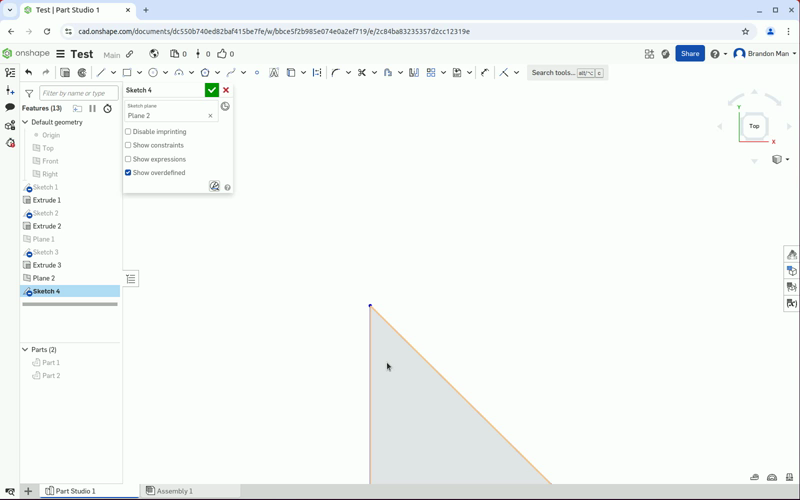
click(387, 362)
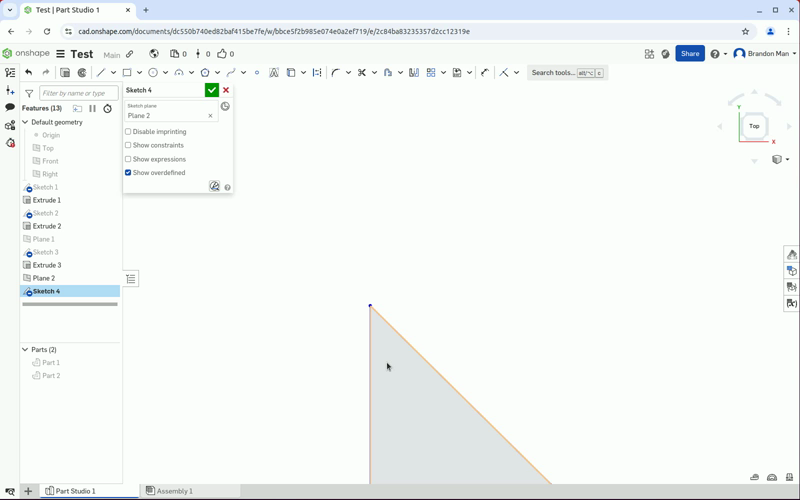
scroll(-6)
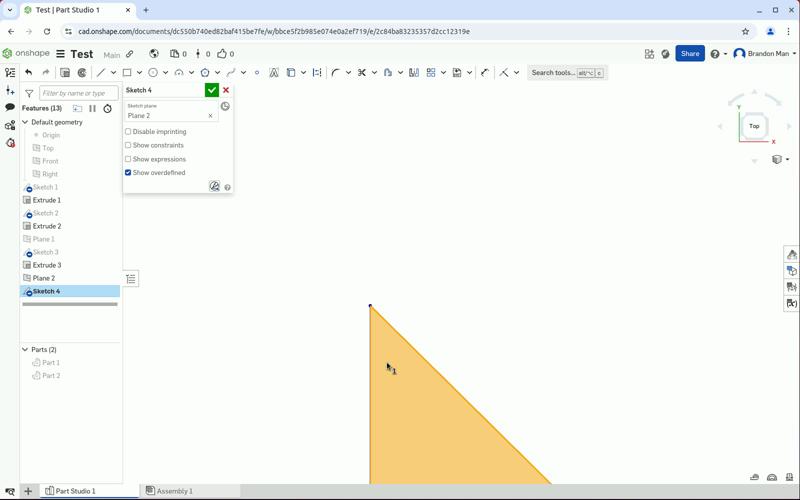
scroll(-6)
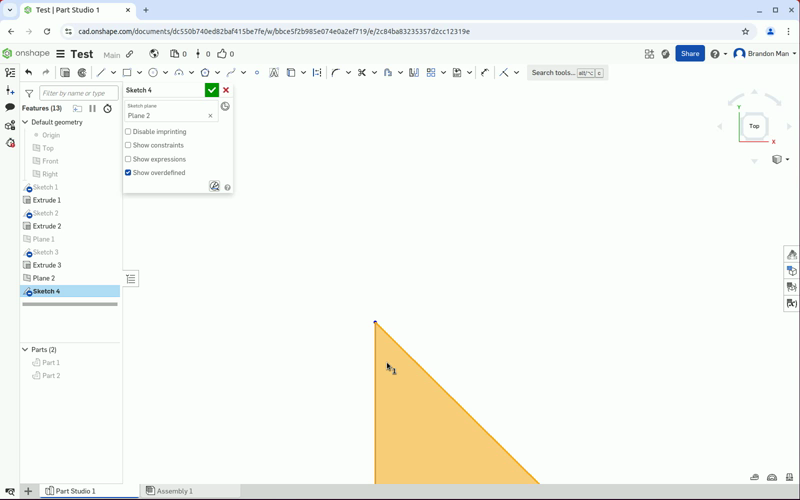
scroll(-6)
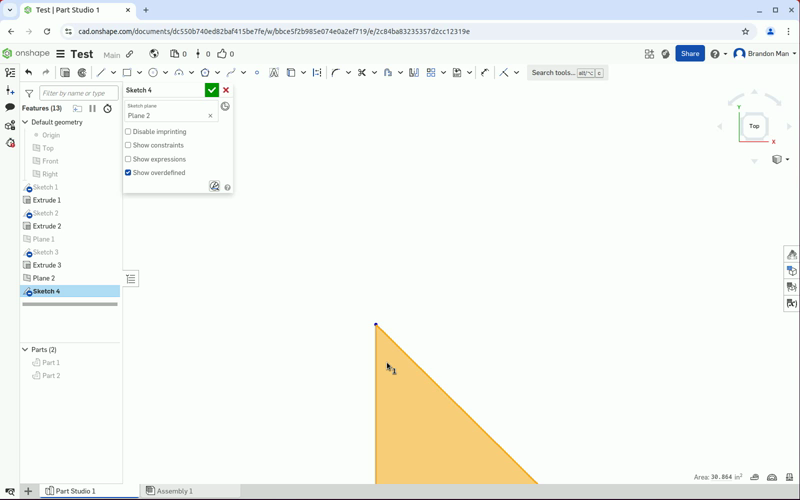
scroll(-6)
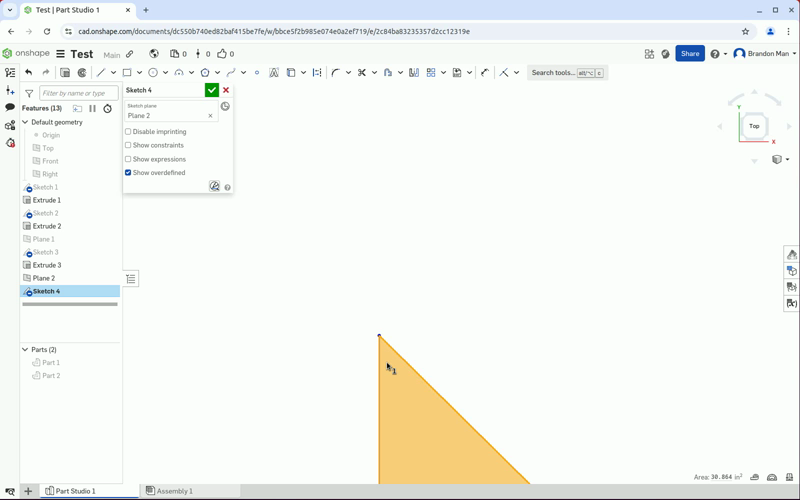
scroll(-6)
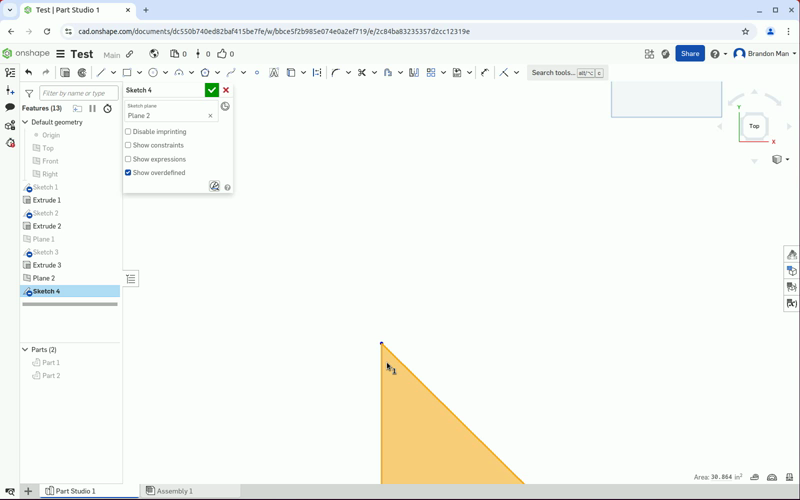
scroll(-6)
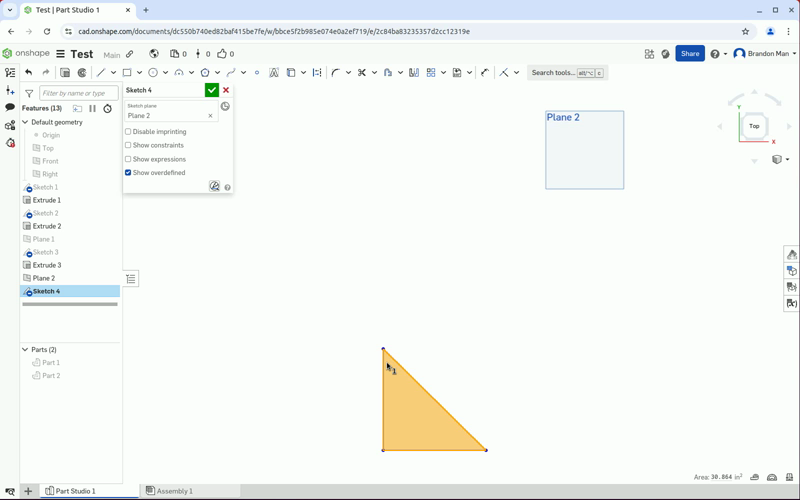
scroll(-6)
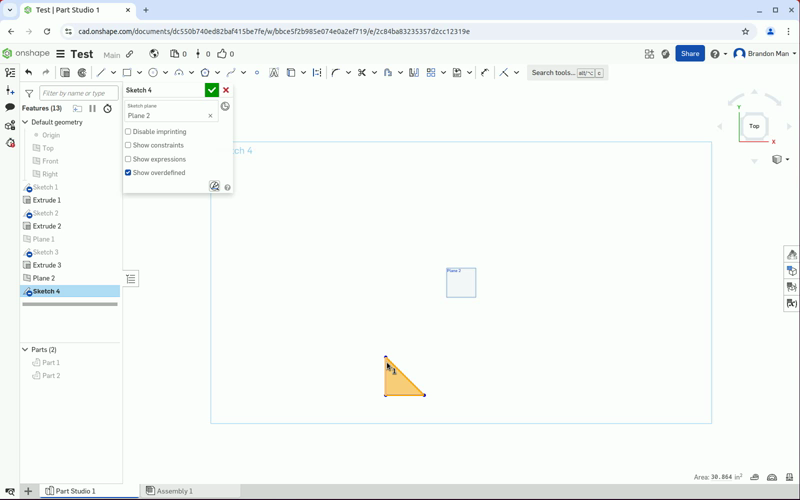
mouse_move(73, 352)
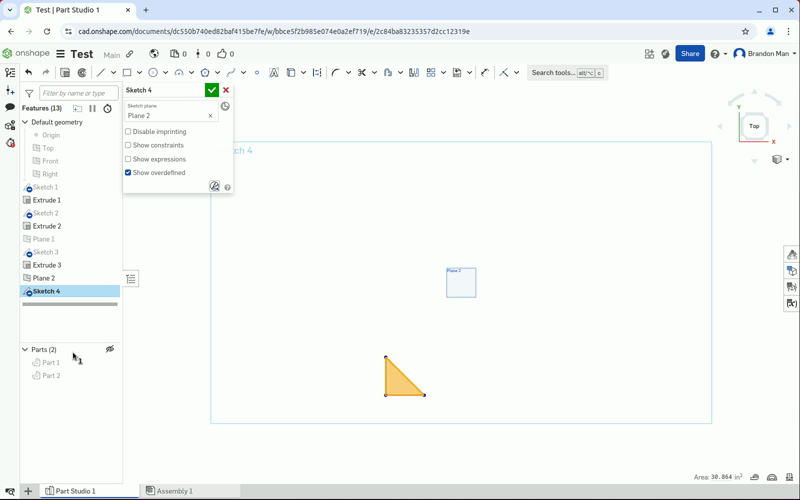
key(shift+y)
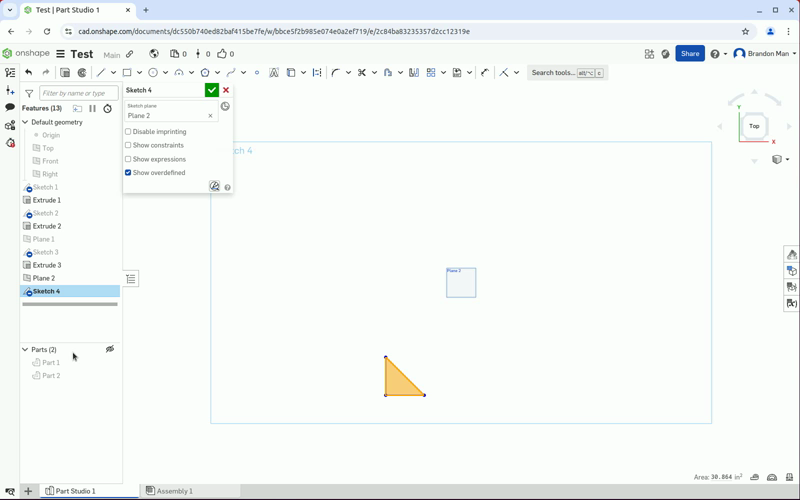
key(shift+e)
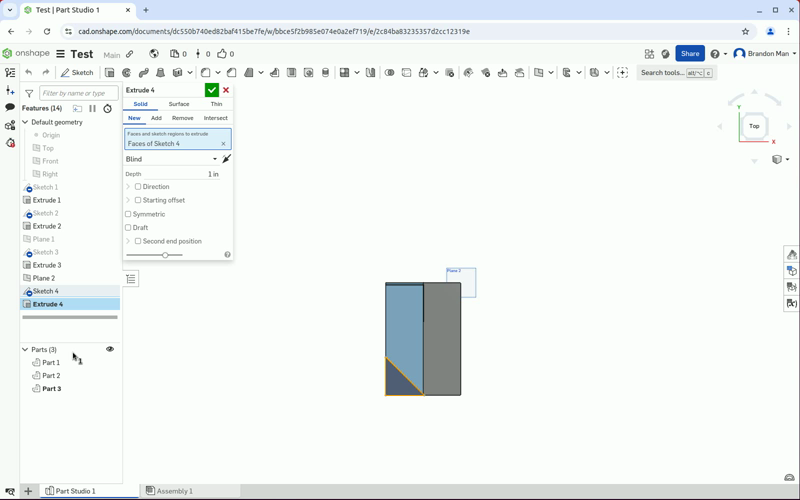
mouse_move(143, 106)
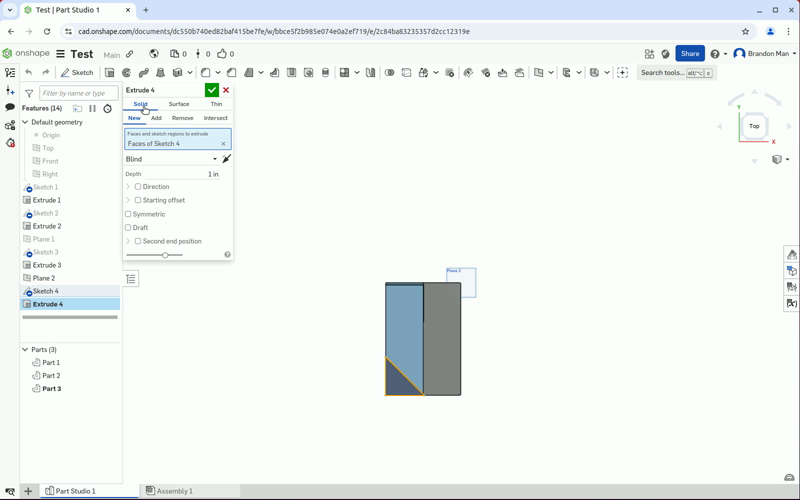
click(143, 106)
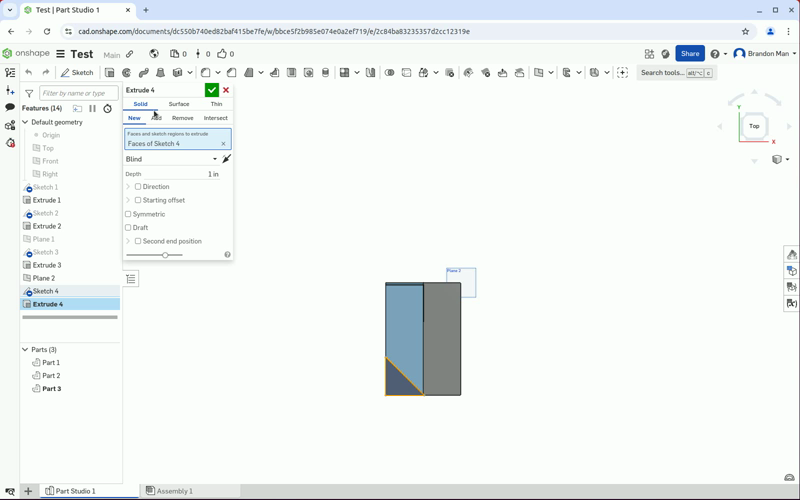
mouse_move(186, 120)
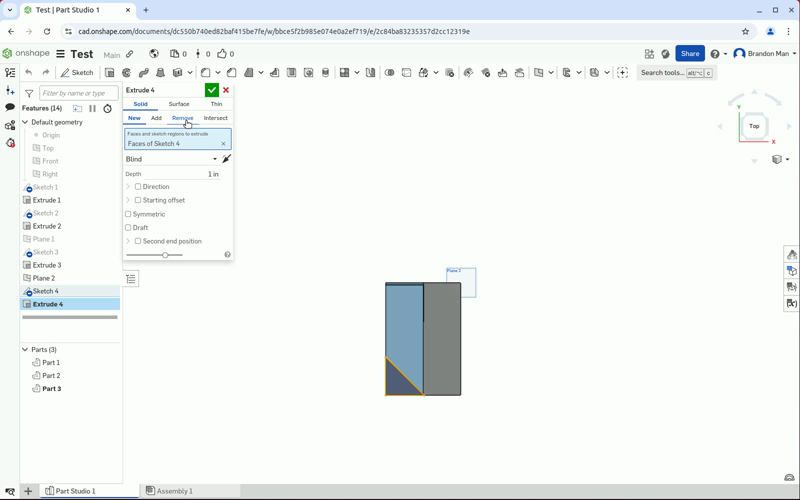
click(186, 120)
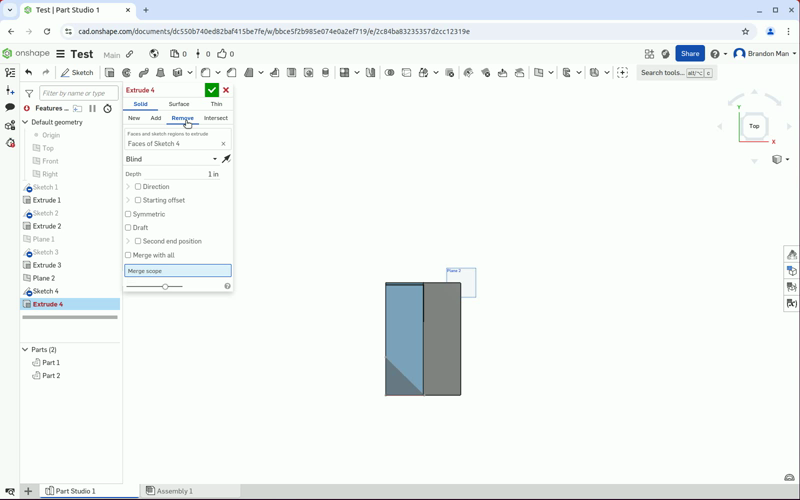
key(tab, 4)
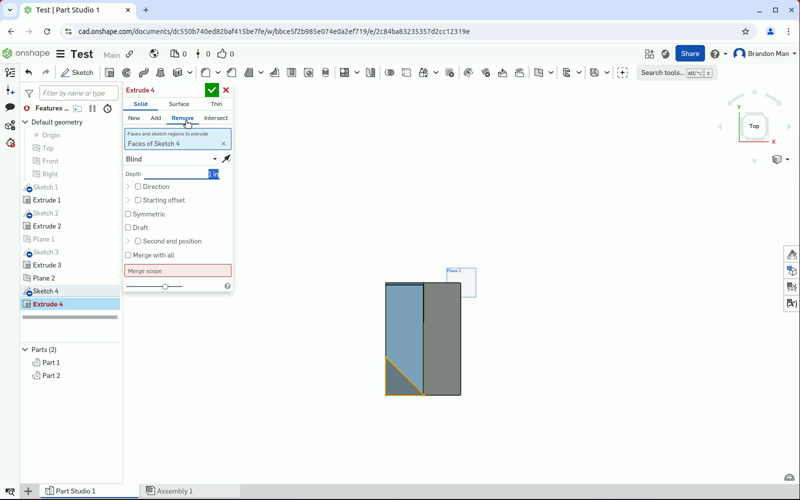
text(15.405)
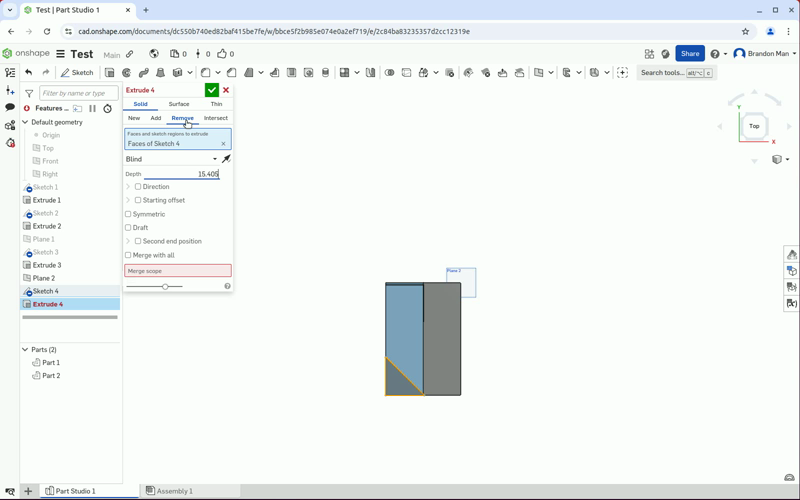
key(tab, 6)
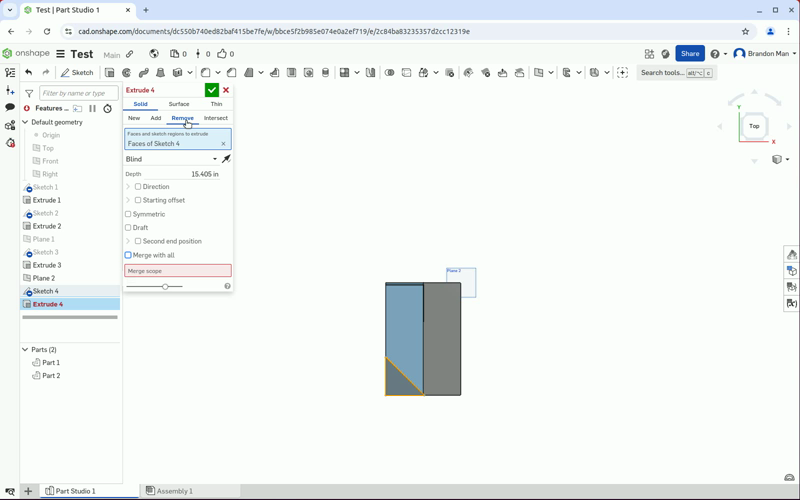
key(space)
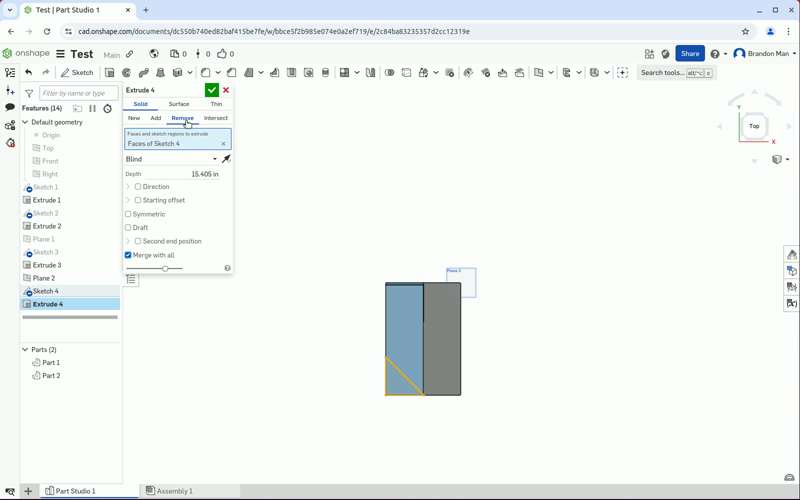
key(enter)
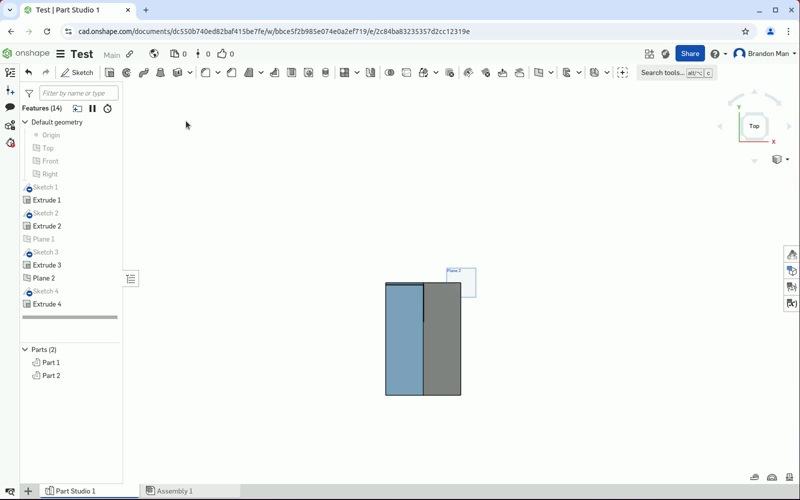
key(shift+h)
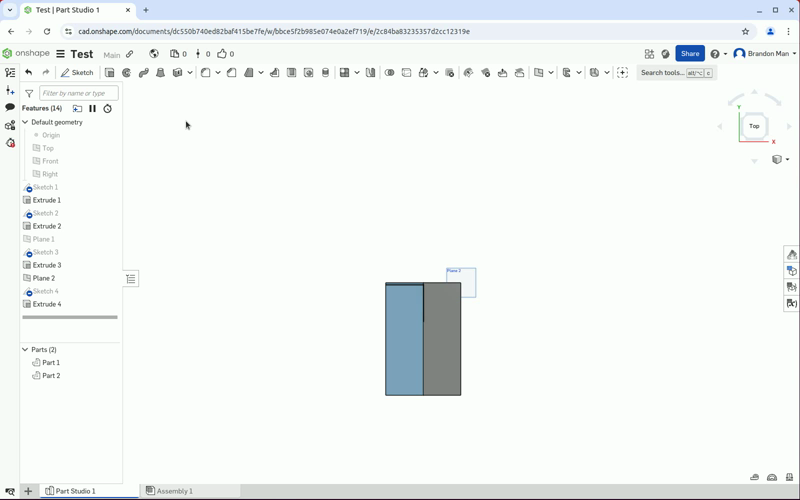
key(shift+h)
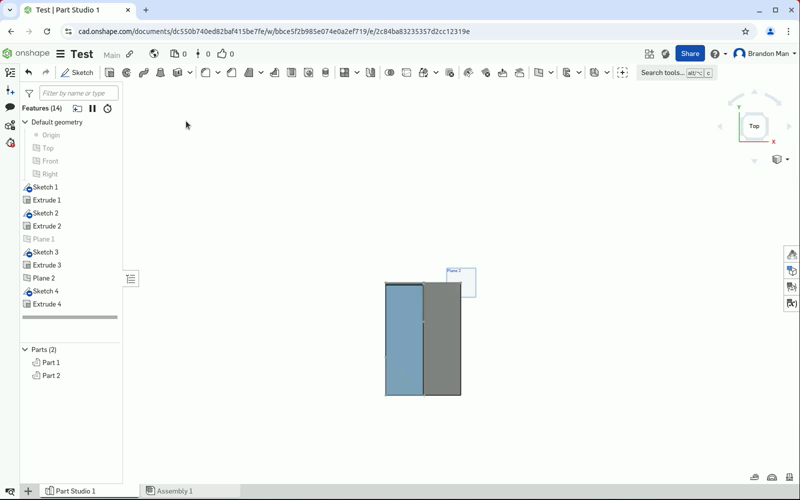
key(shift+7)
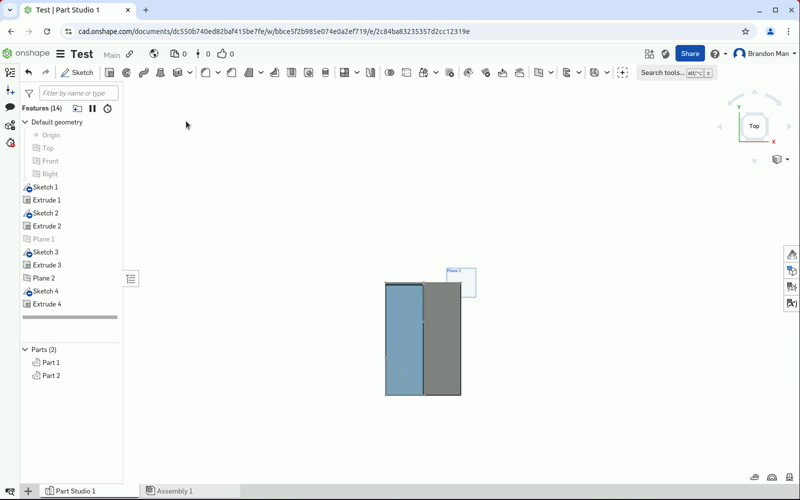
key(up, 3)
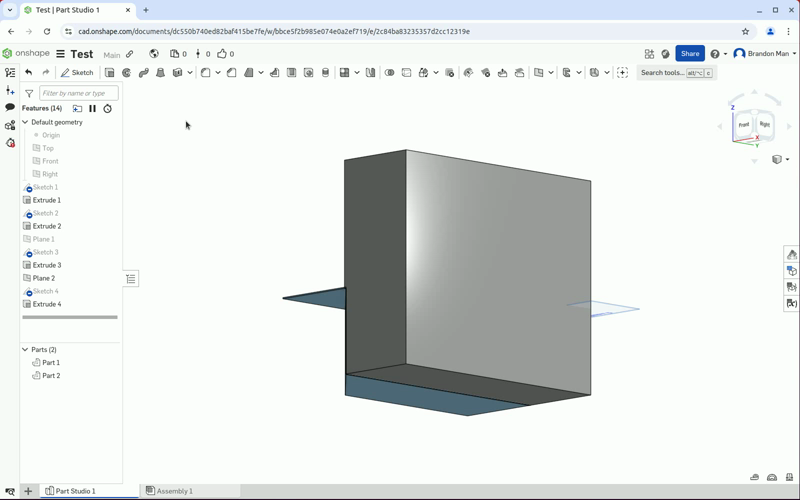
key(left, 3)
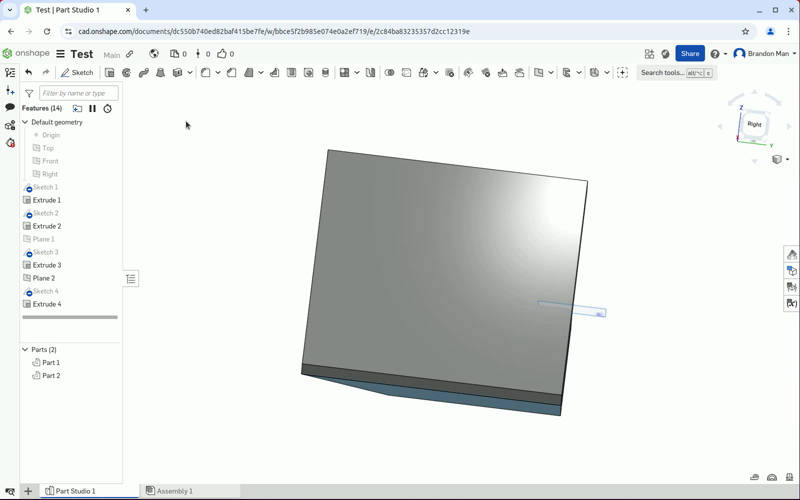
key(right, 3)
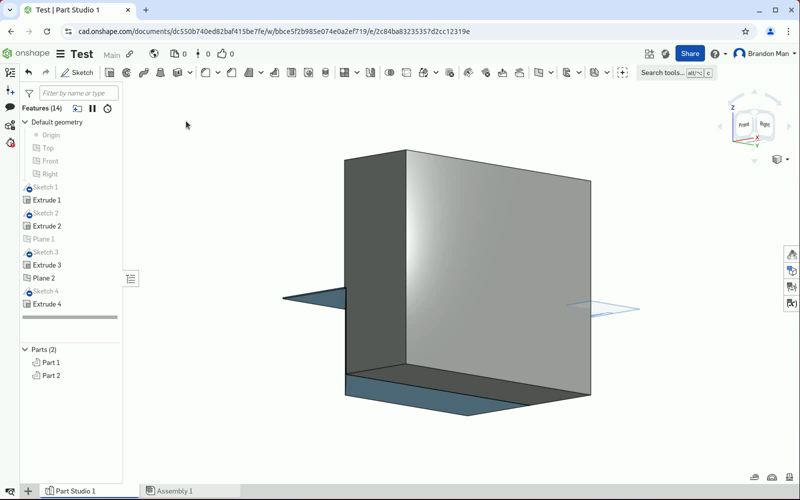
key(down, 3)
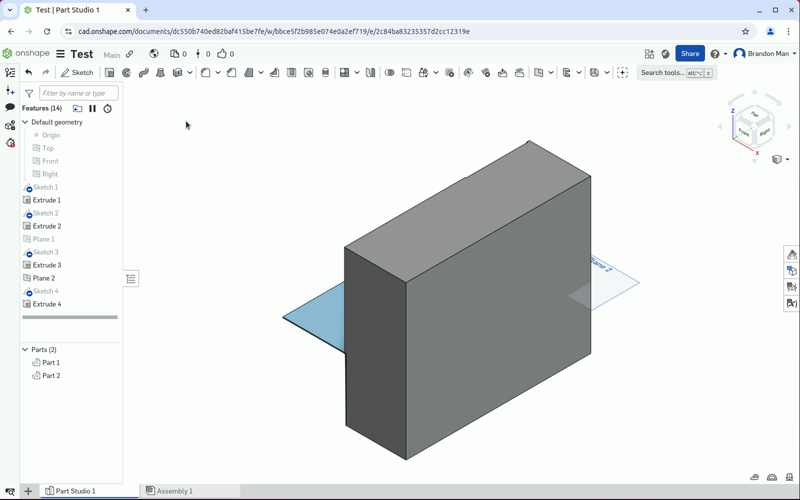
mouse_move(73, 189)
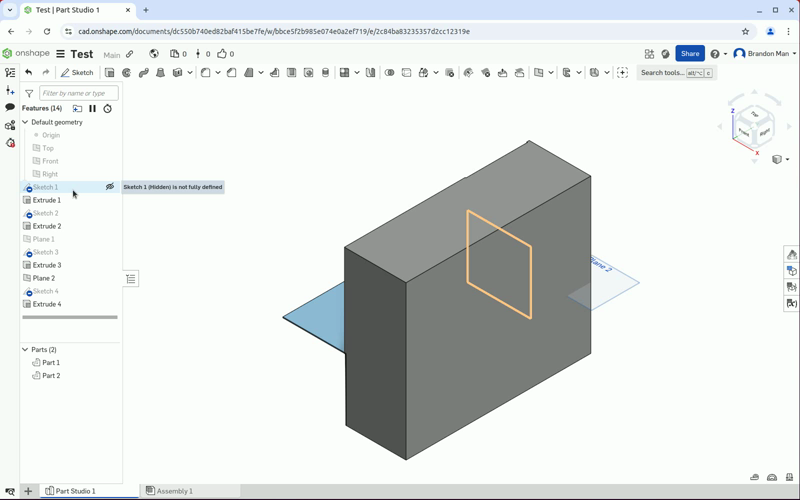
click(73, 189)